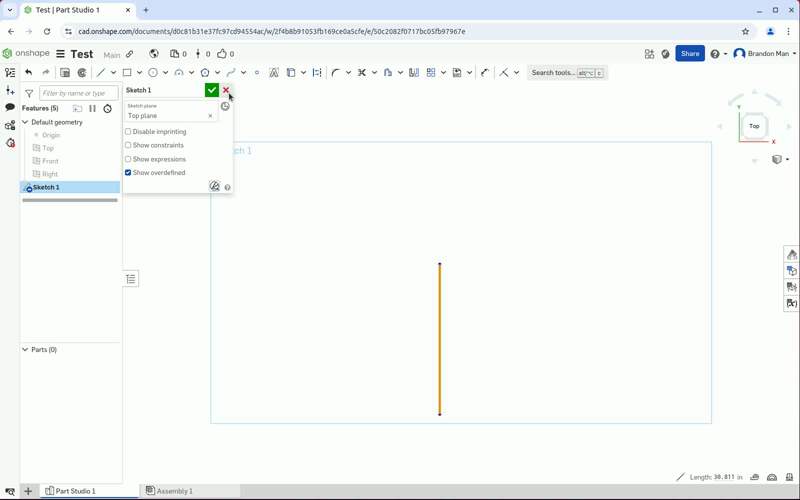
key(shift+h)
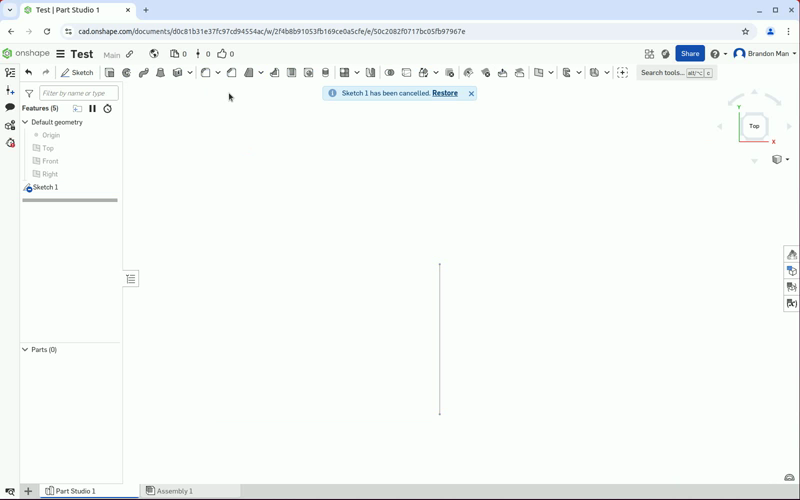
key(shift+s)
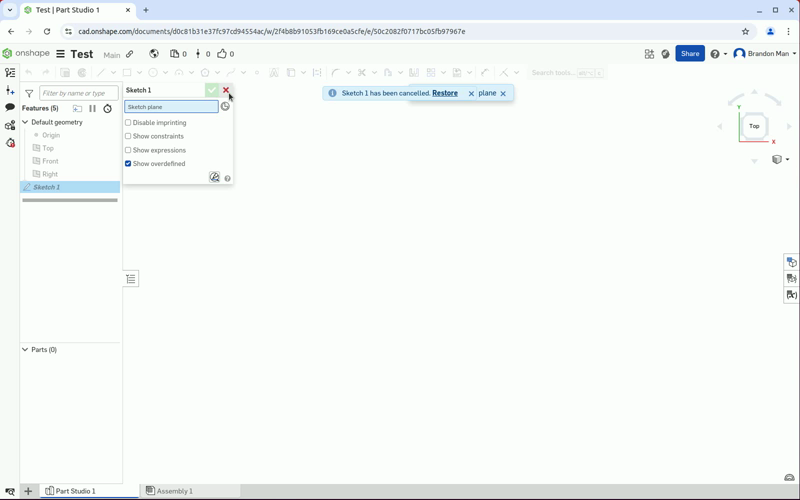
mouse_move(73, 150)
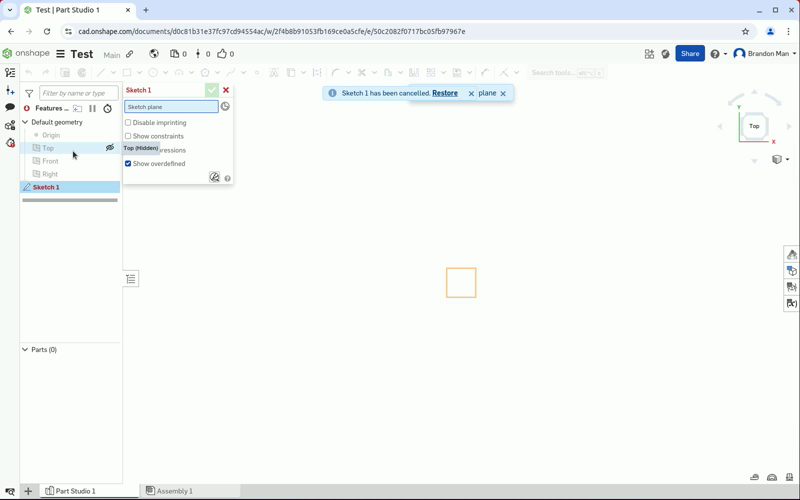
click(73, 150)
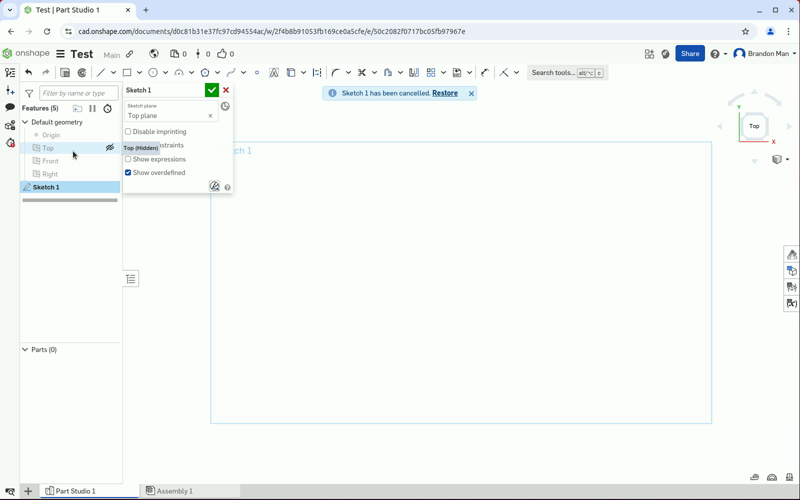
mouse_move(73, 352)
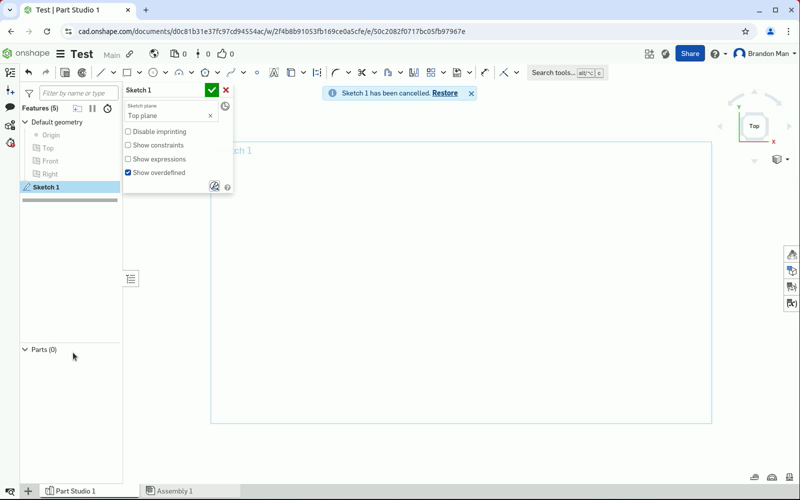
key(y)
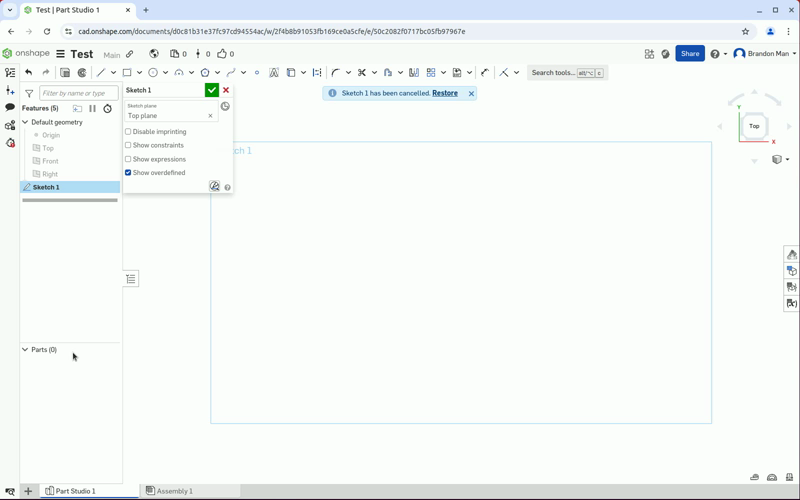
key(l)
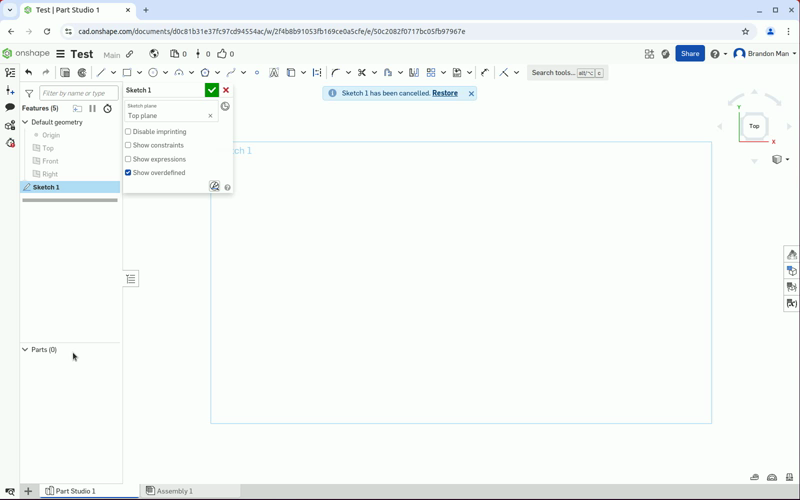
key_down(shift)
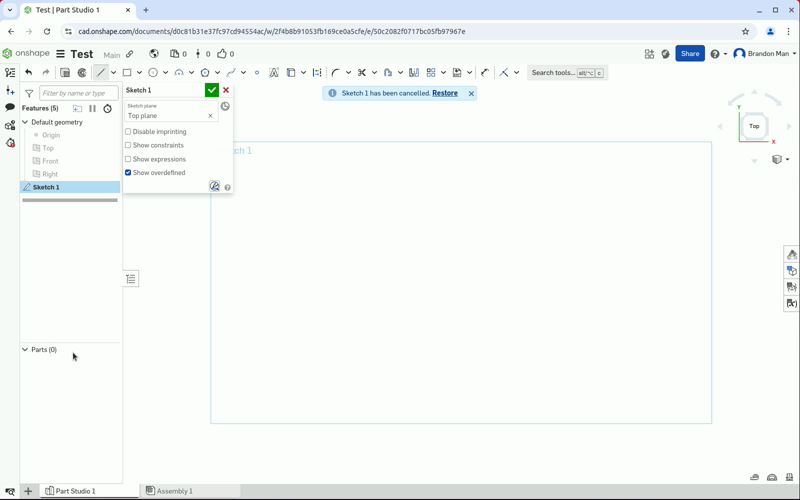
mouse_move(376, 339)
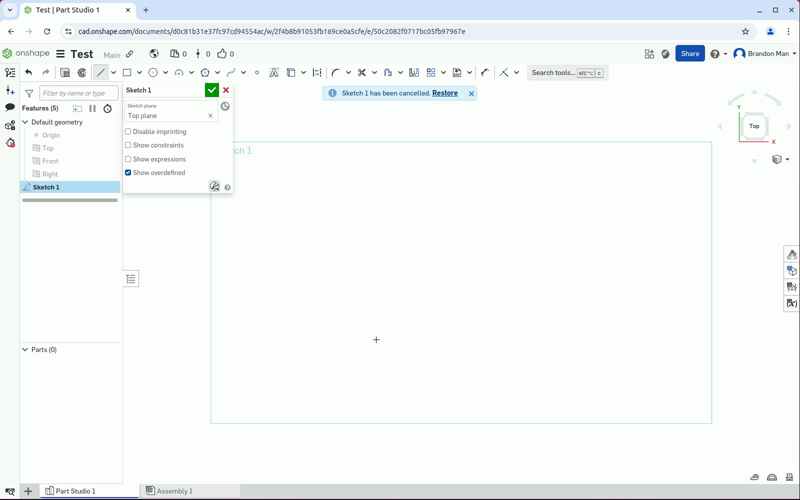
click(376, 339)
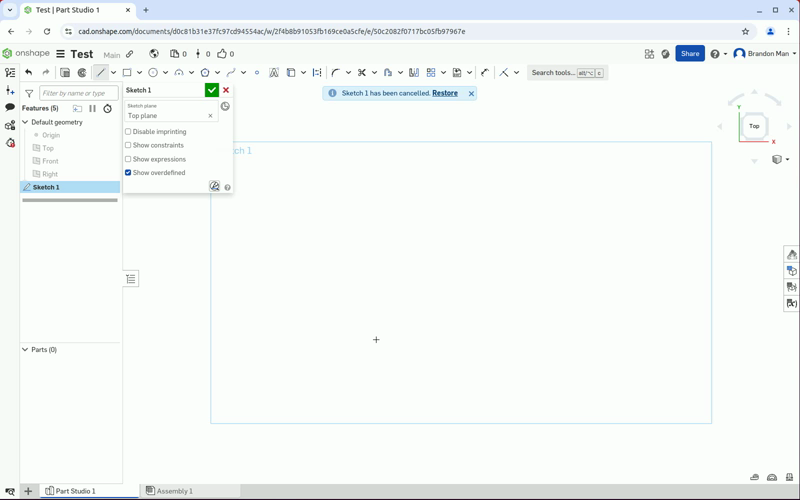
key_up(shift)
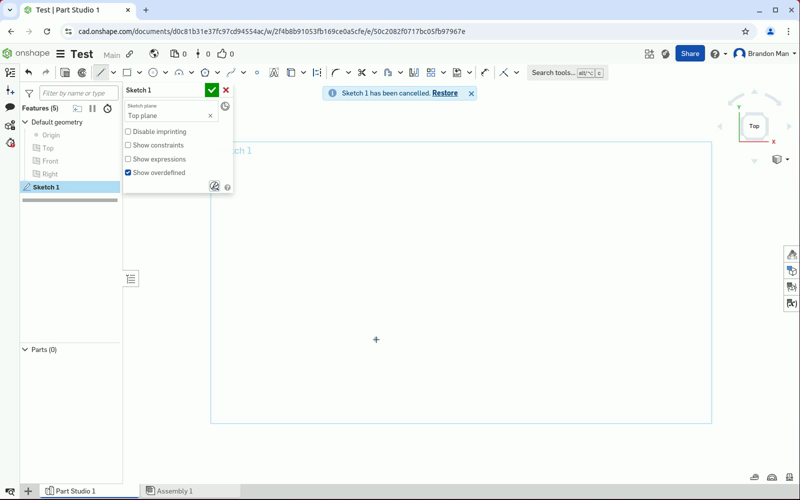
key_down(shift)
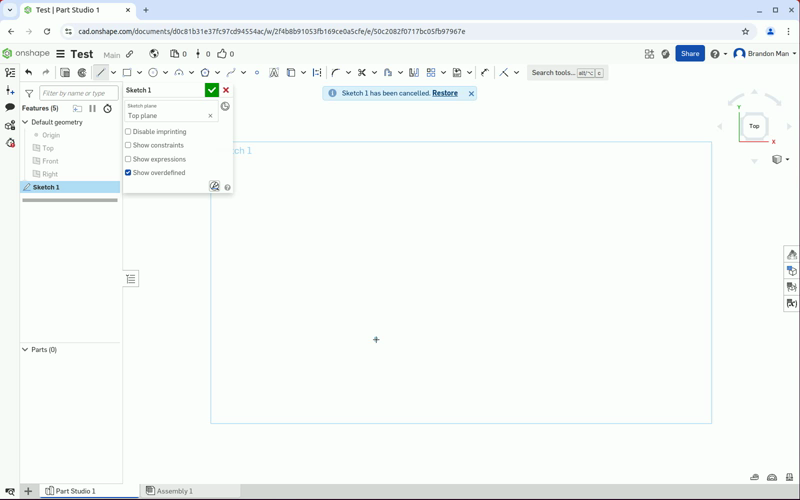
mouse_move(544, 339)
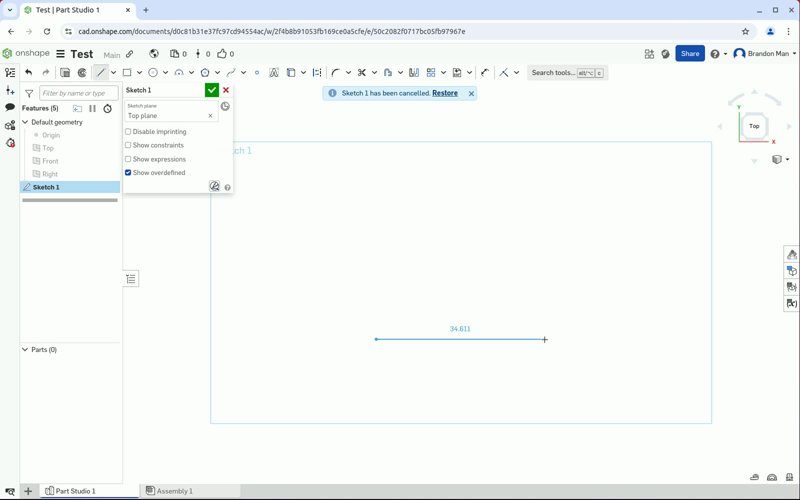
click(544, 339)
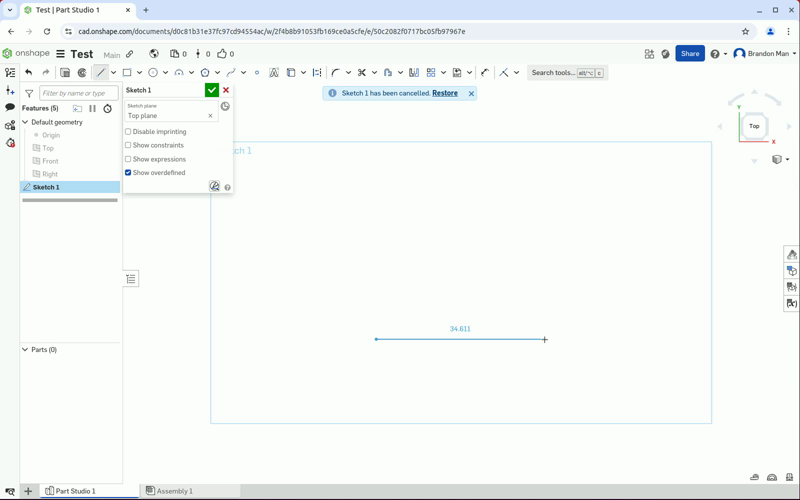
key_up(shift)
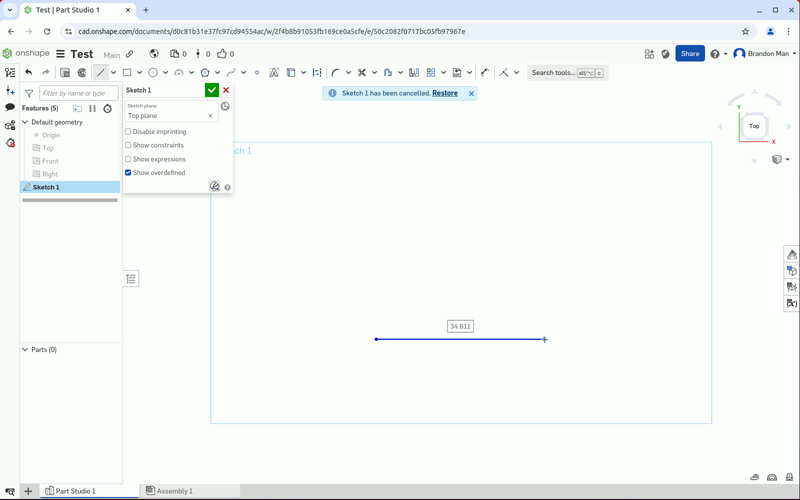
key_down(shift)
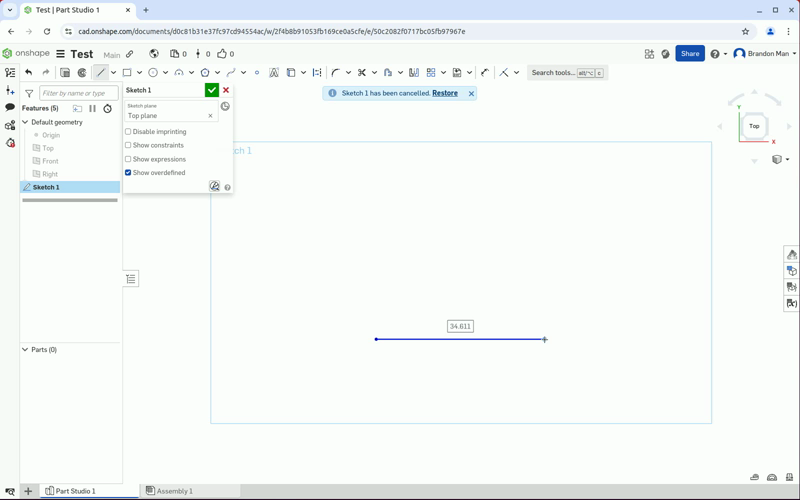
mouse_move(544, 227)
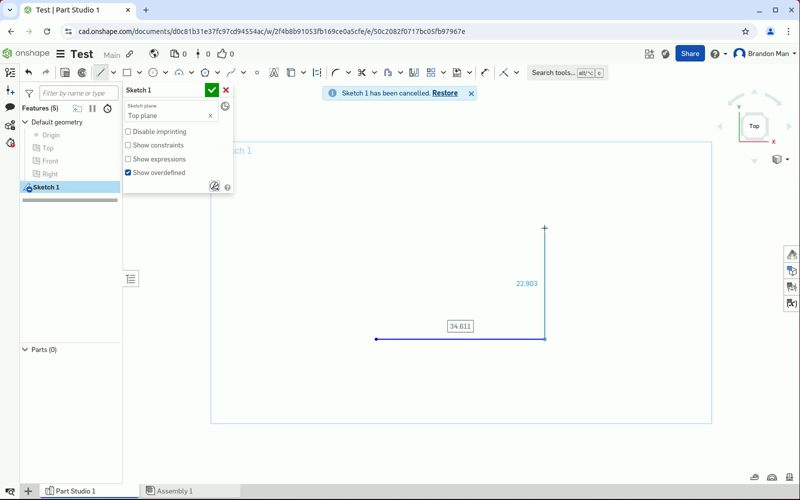
click(544, 227)
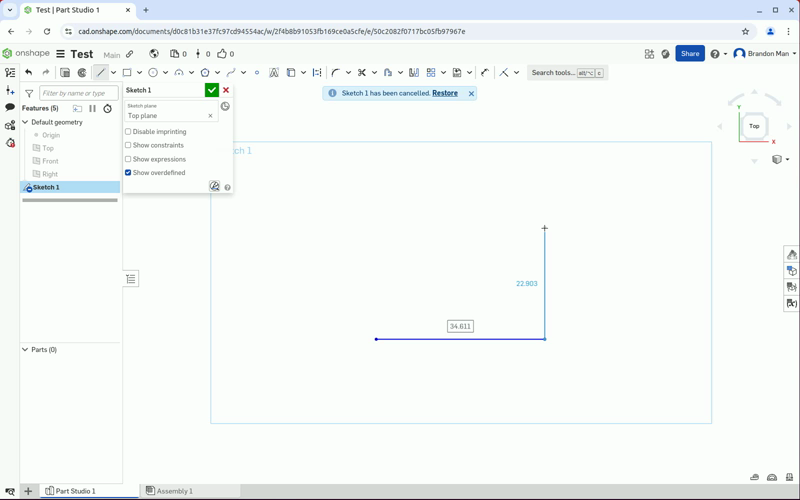
key_up(shift)
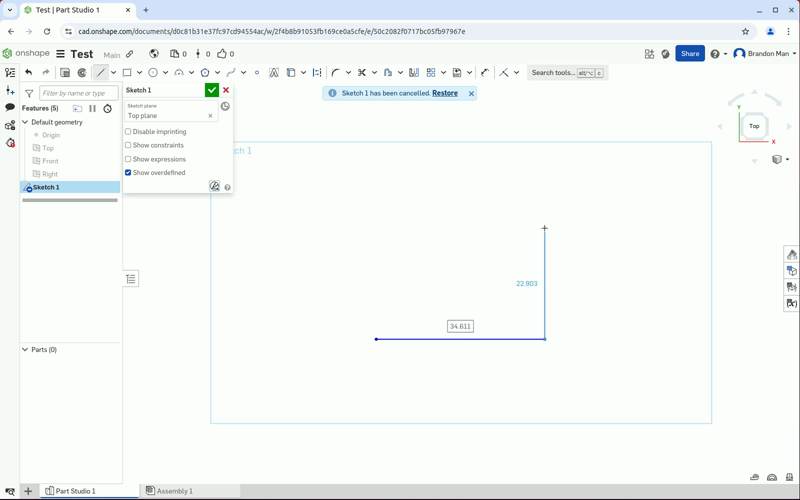
key_down(shift)
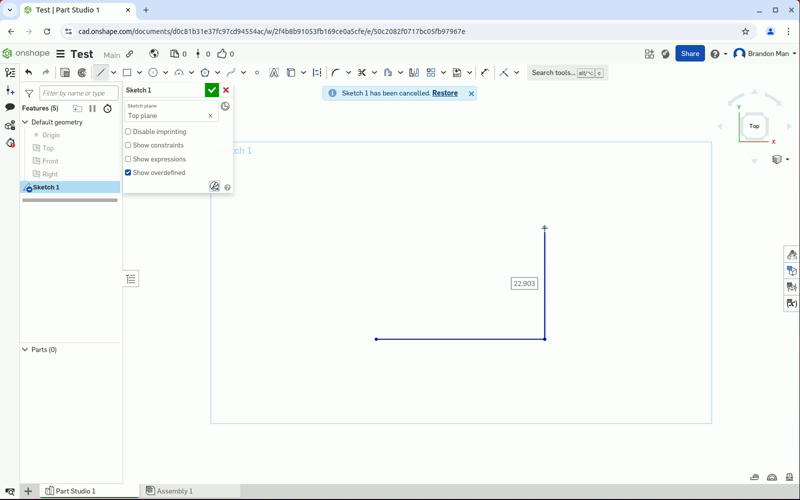
mouse_move(376, 227)
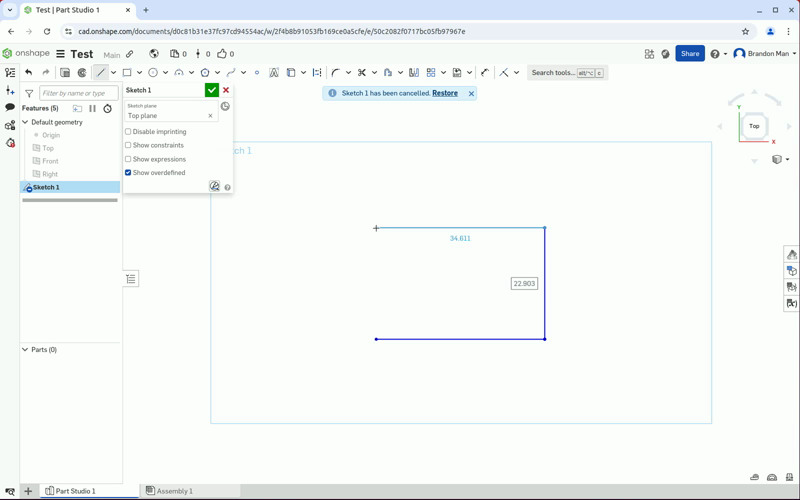
click(376, 227)
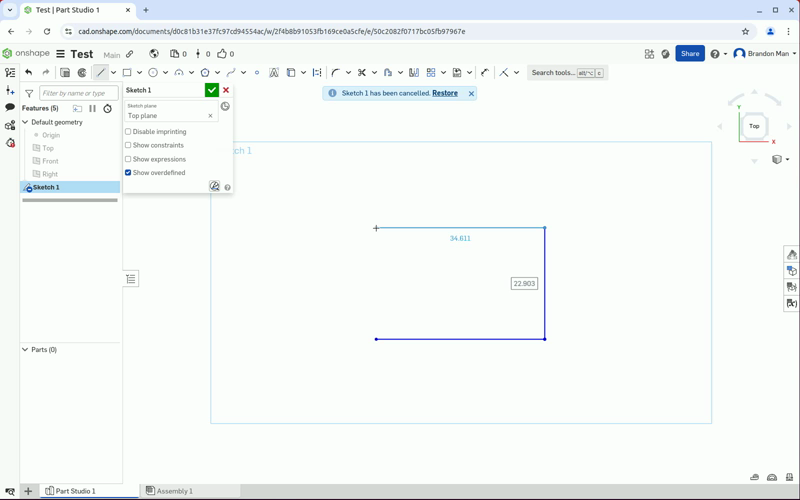
key_up(shift)
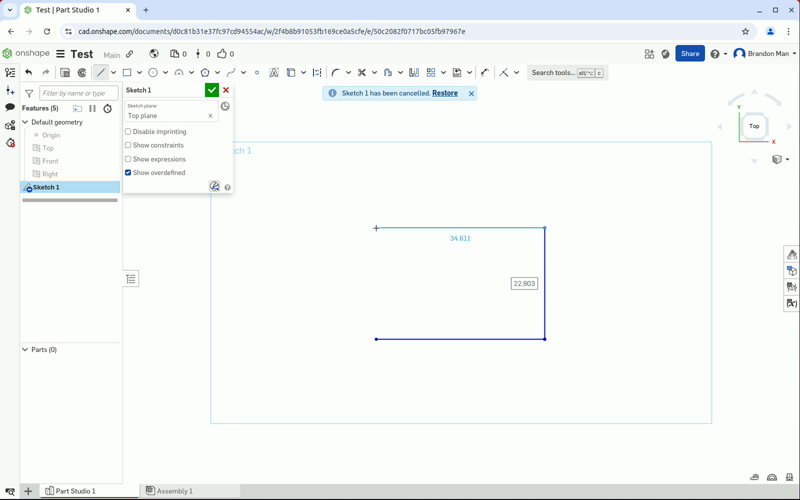
key_down(shift)
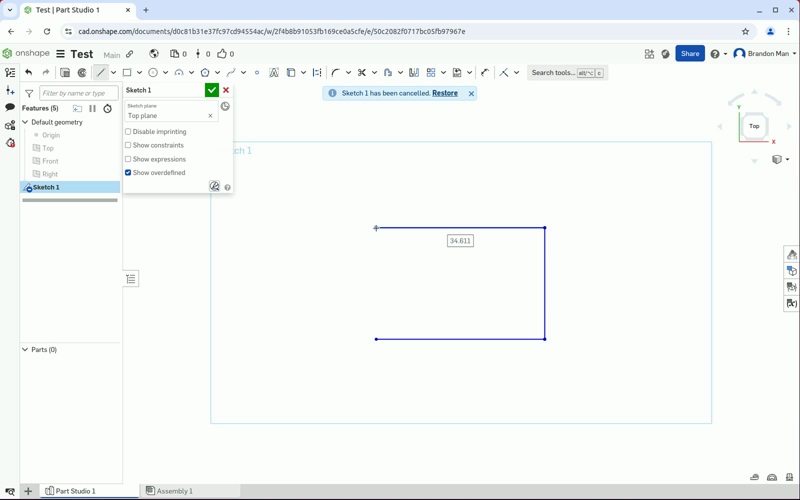
mouse_move(376, 339)
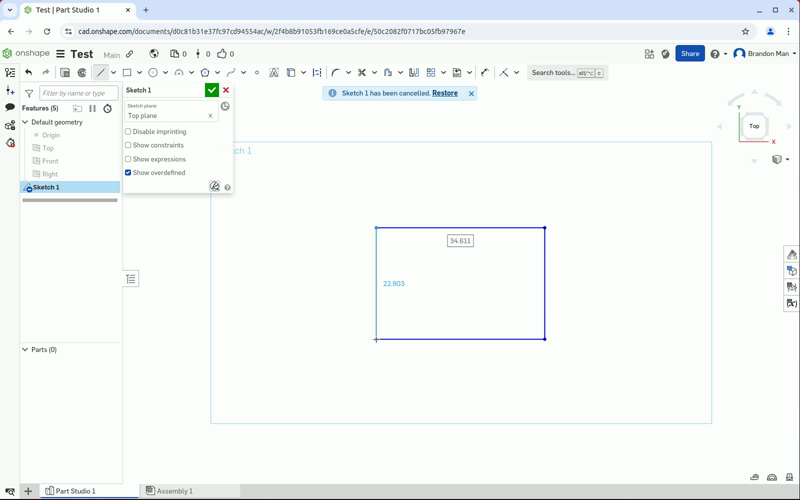
key_up(shift)
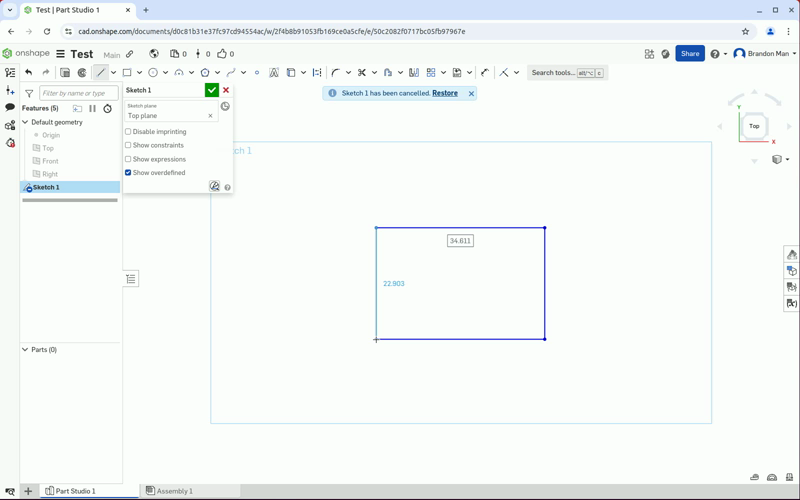
click(376, 339)
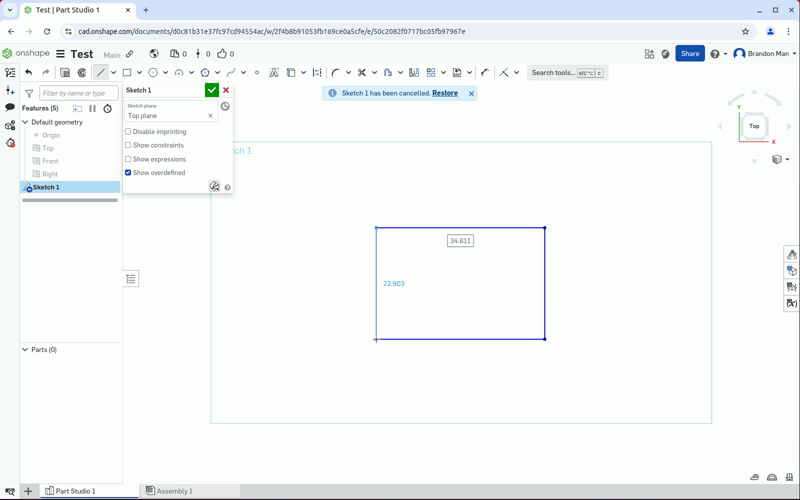
key(esc)
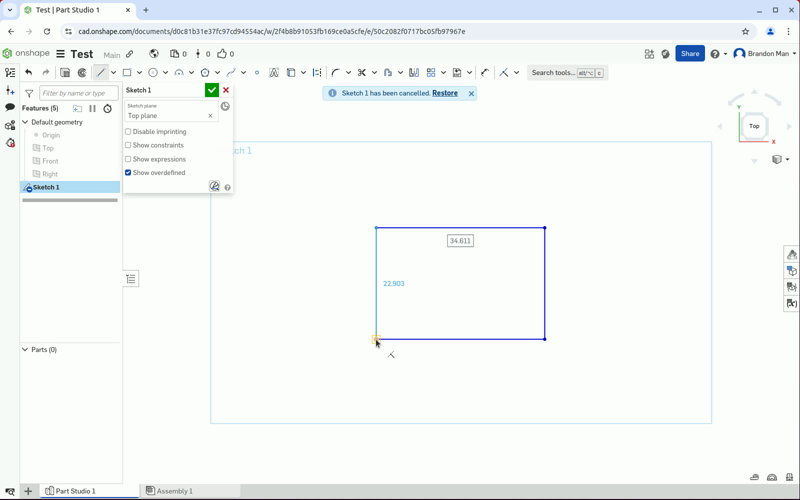
key(c)
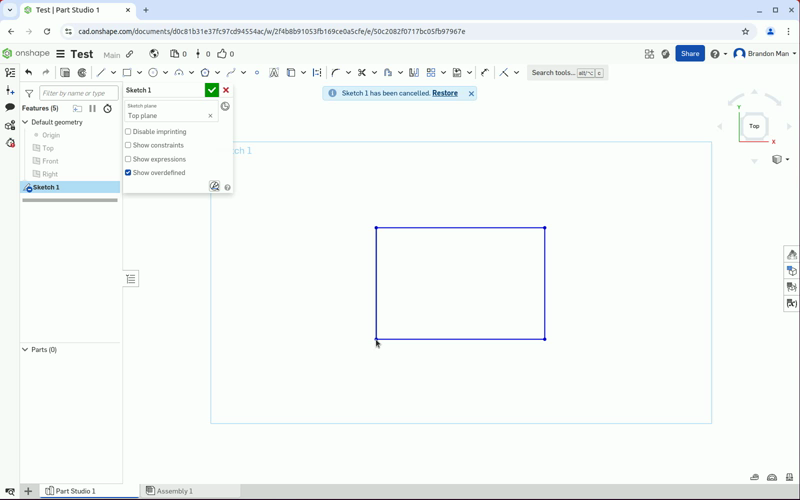
key_down(shift)
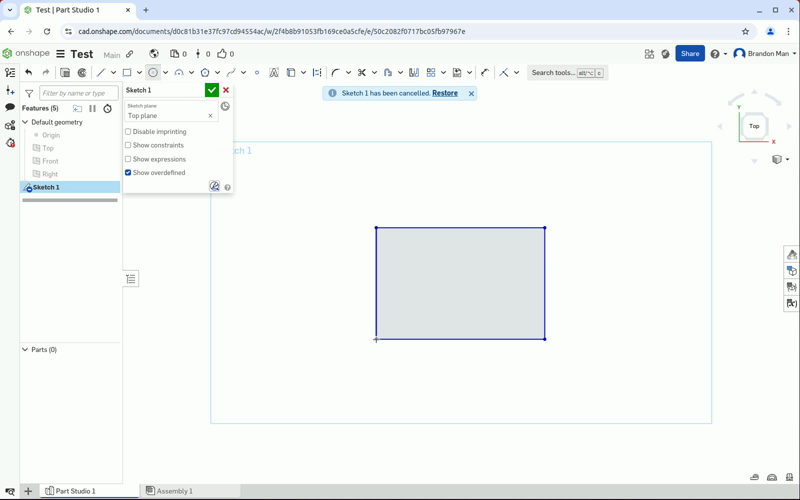
mouse_move(461, 282)
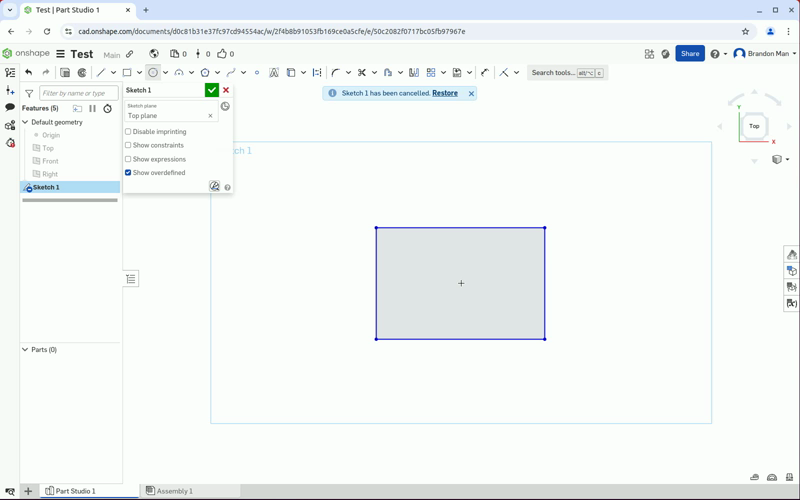
click(461, 282)
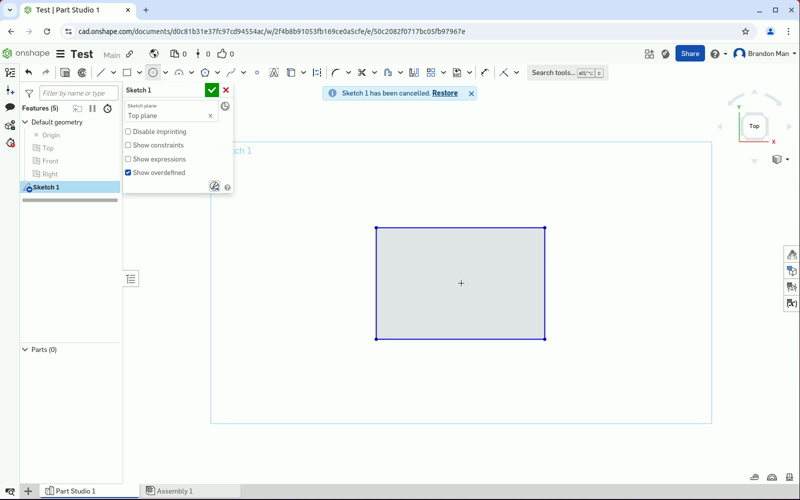
key_up(shift)
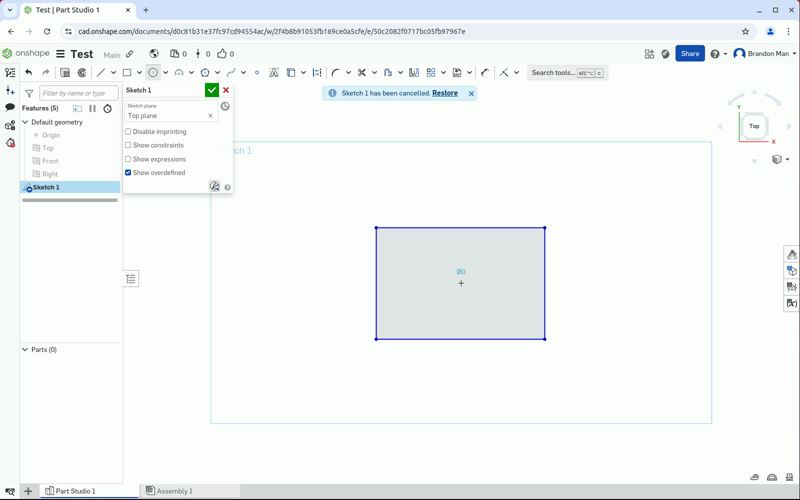
mouse_move(489, 282)
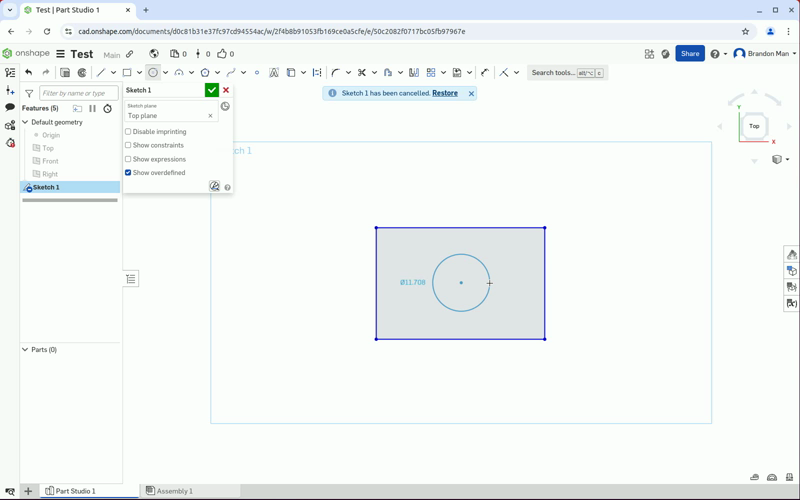
click(489, 282)
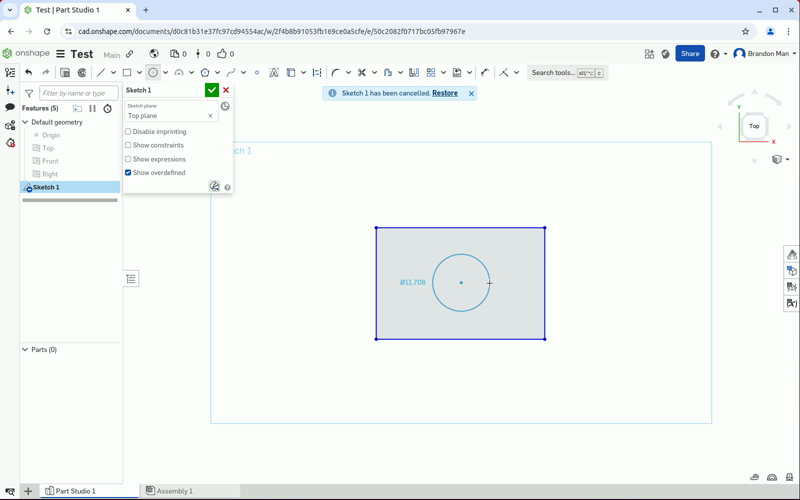
key(esc)
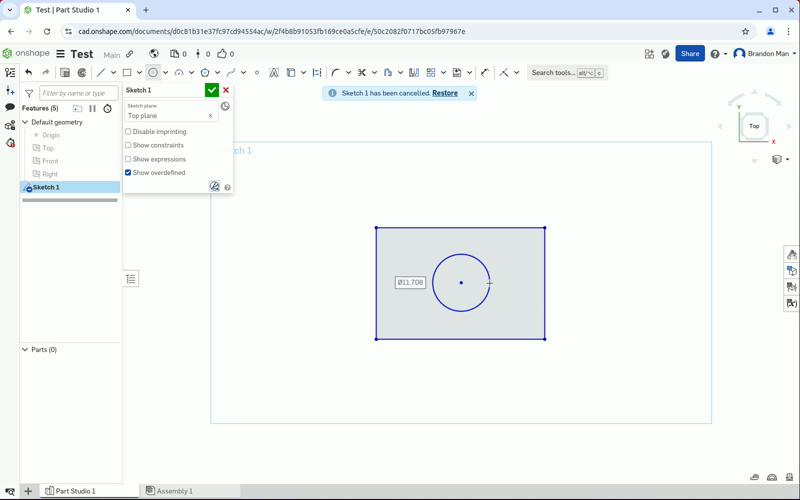
mouse_move(504, 326)
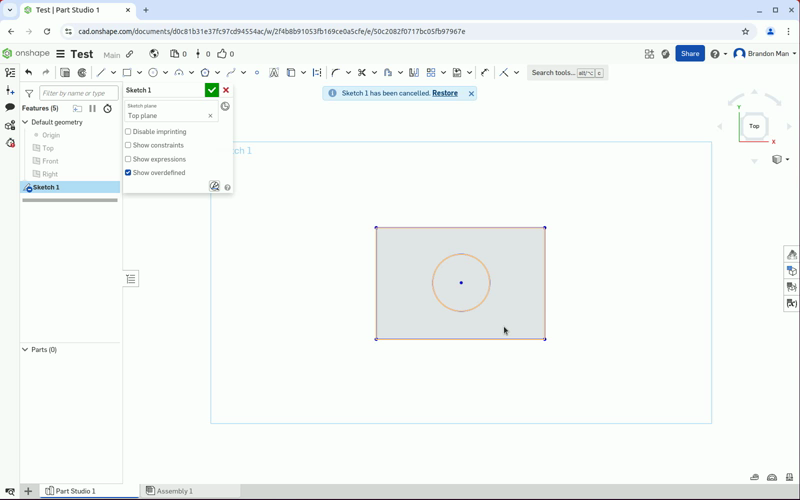
click(504, 326)
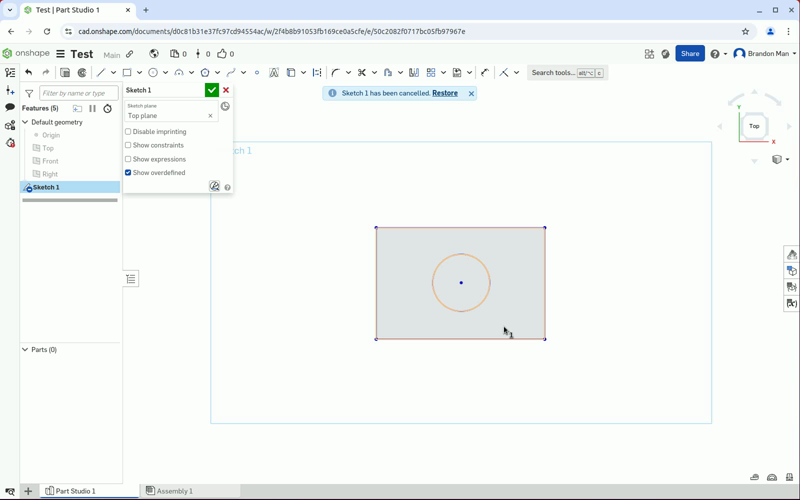
mouse_move(73, 352)
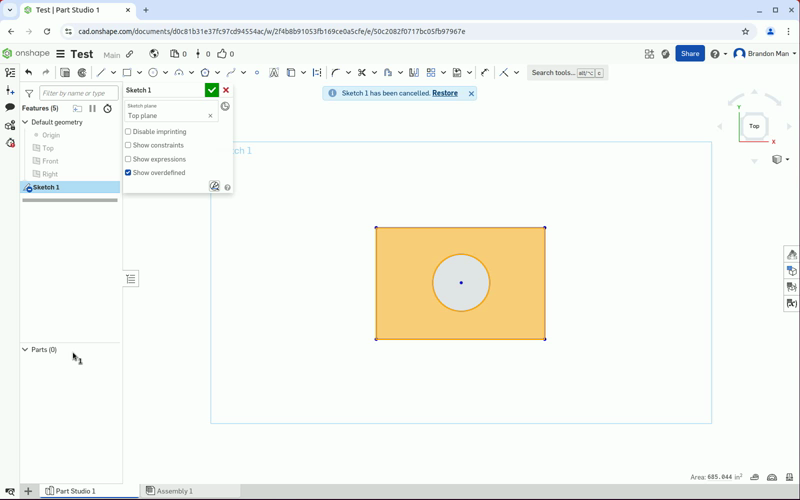
key(shift+y)
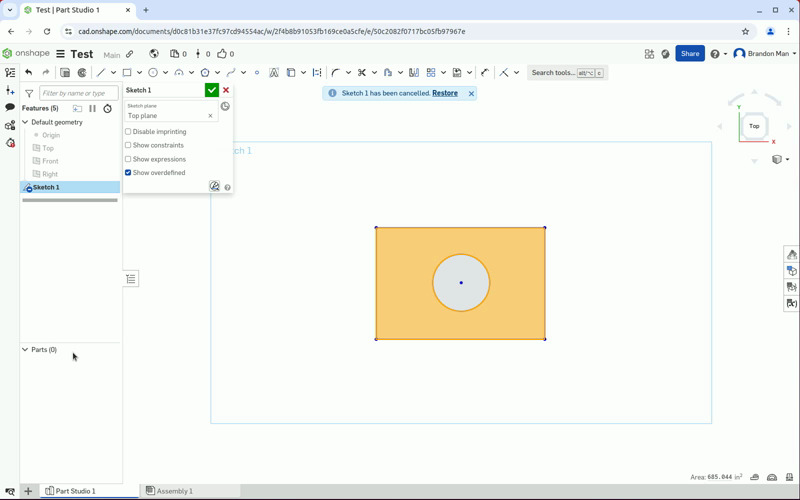
key(shift+e)
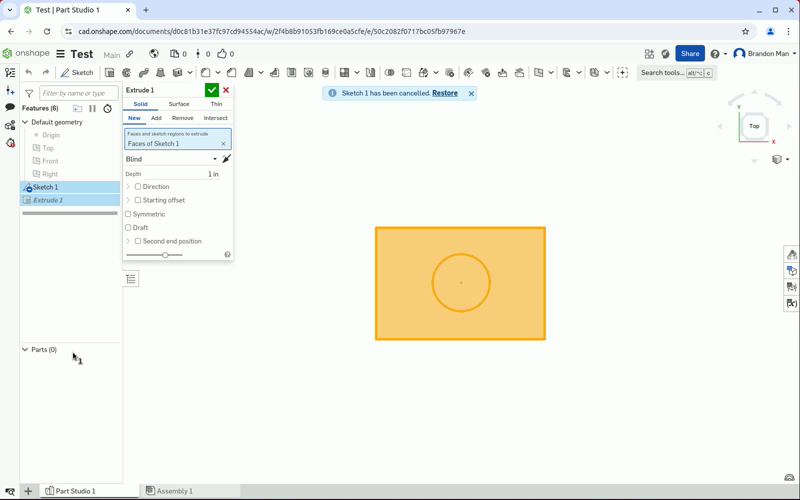
mouse_move(143, 106)
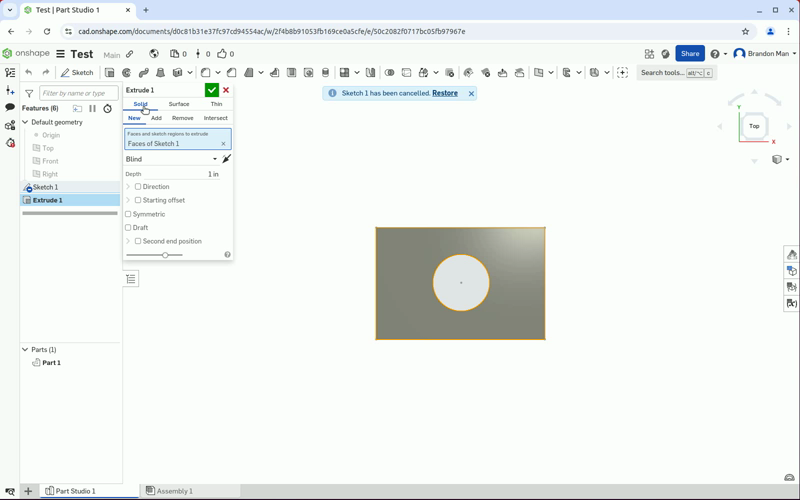
click(143, 106)
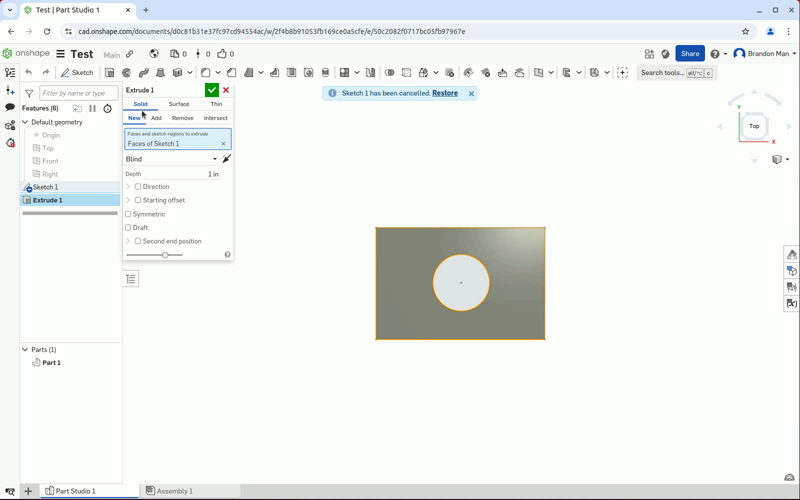
mouse_move(137, 120)
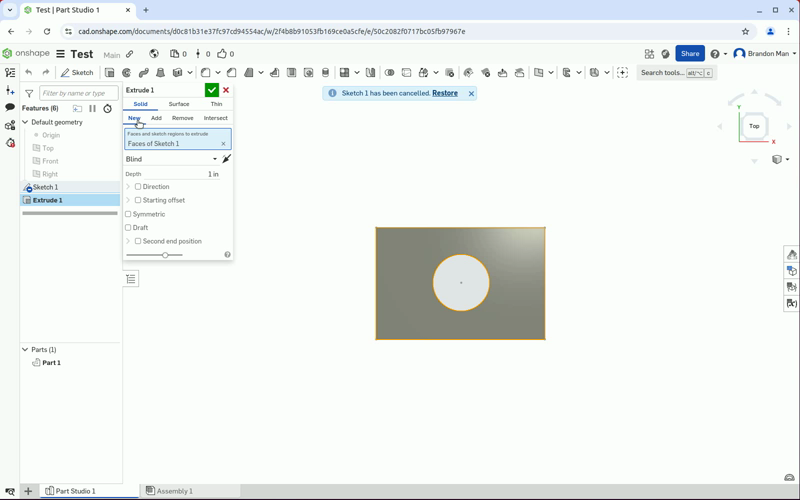
click(137, 120)
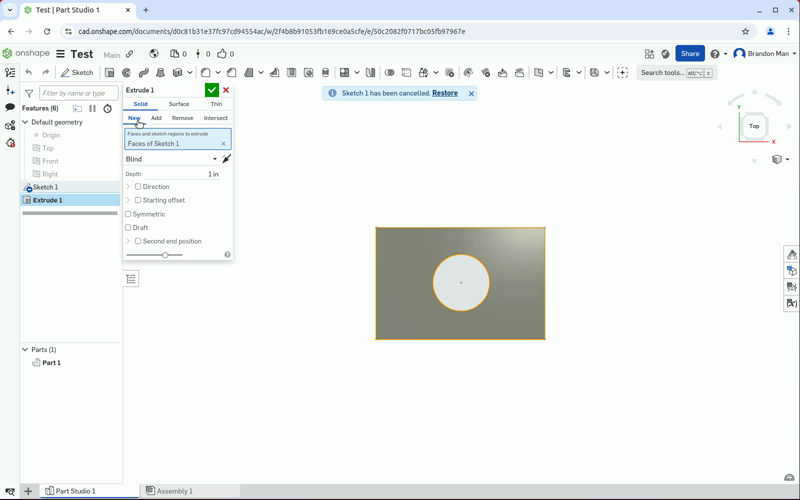
key(tab, 4)
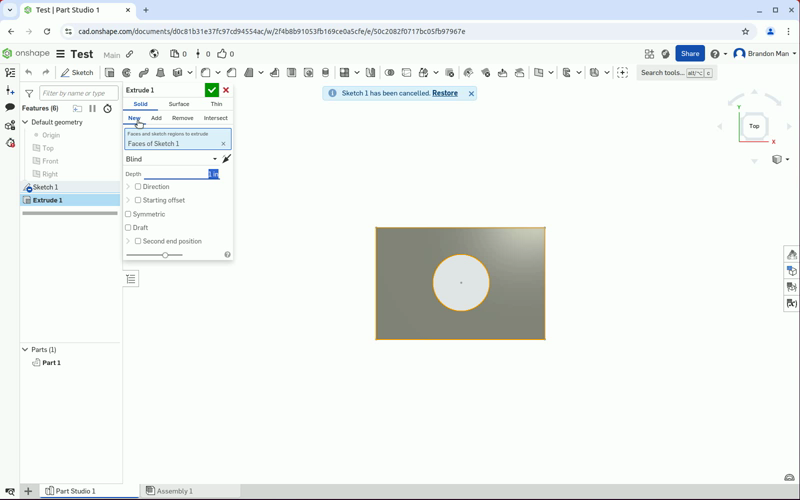
text(5.777)
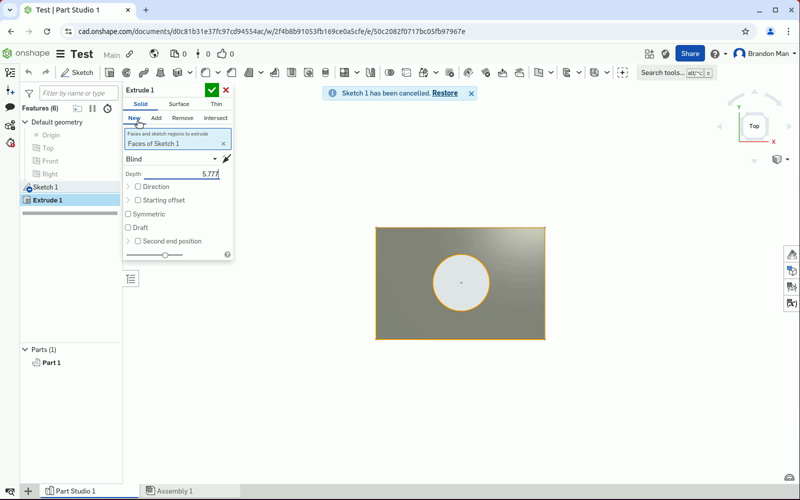
key(enter)
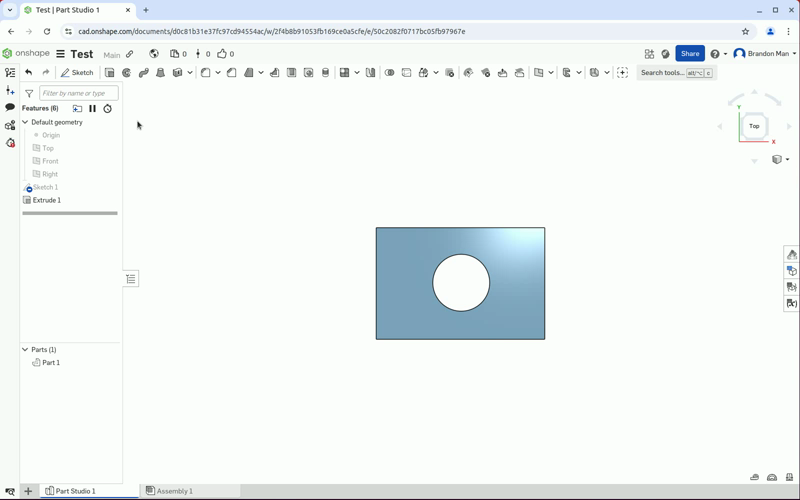
key(shift+h)
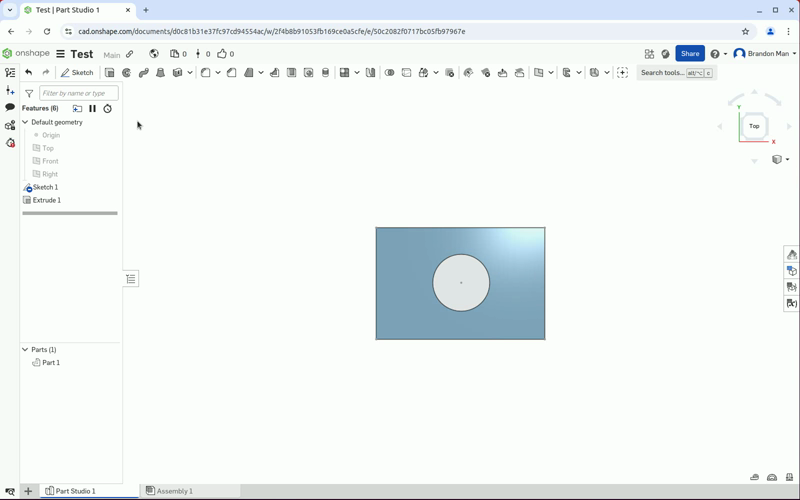
key(shift+h)
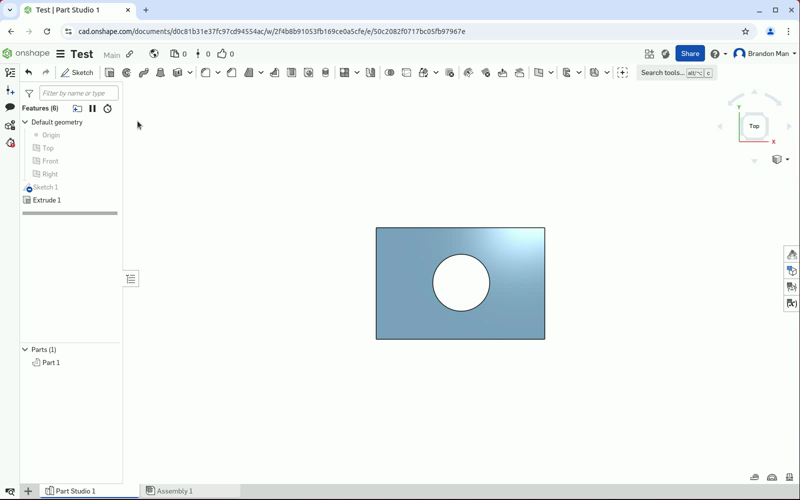
mouse_move(73, 189)
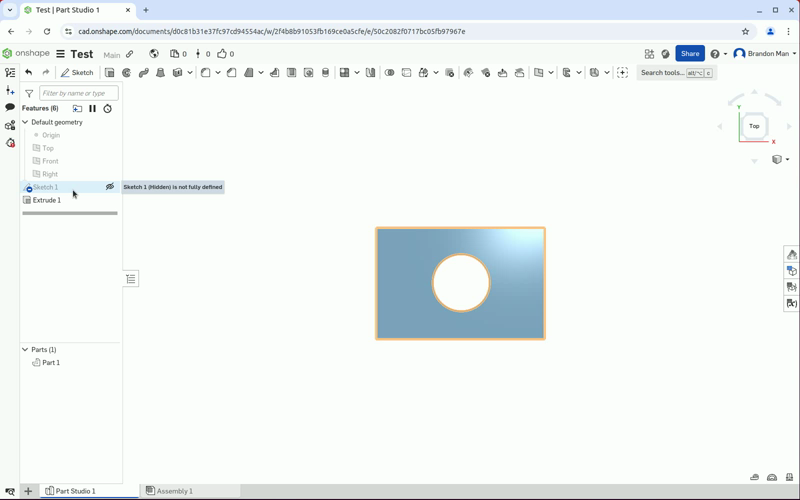
click(73, 189)
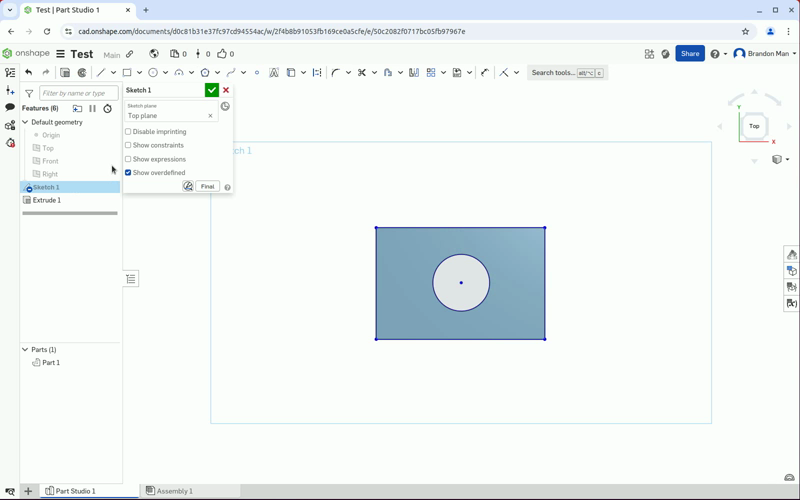
mouse_move(229, 92)
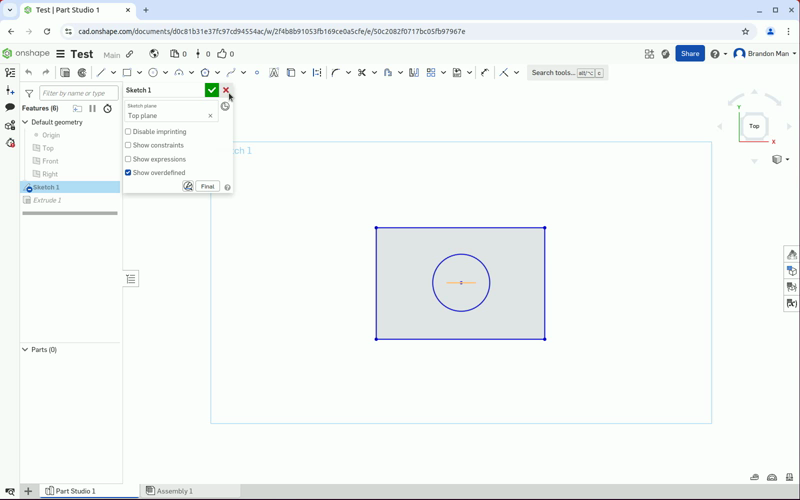
click(229, 92)
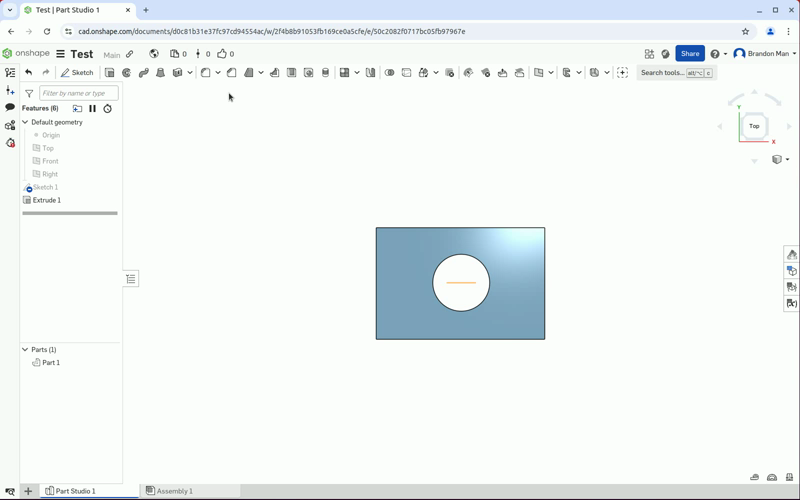
mouse_move(541, 75)
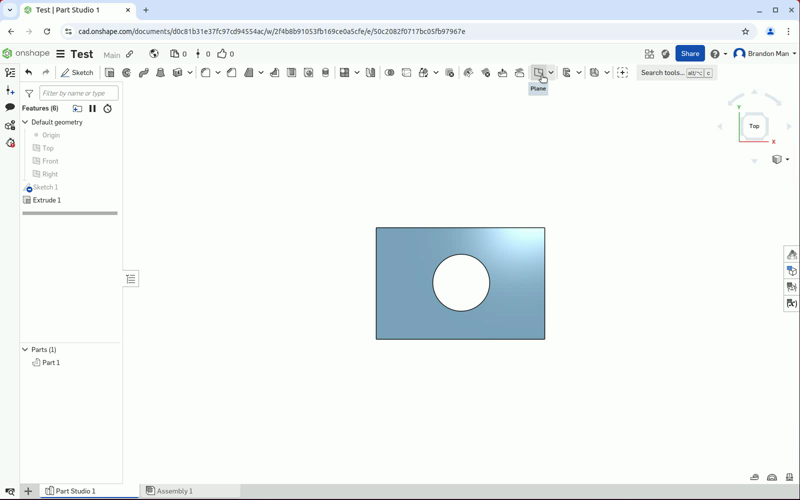
click(541, 75)
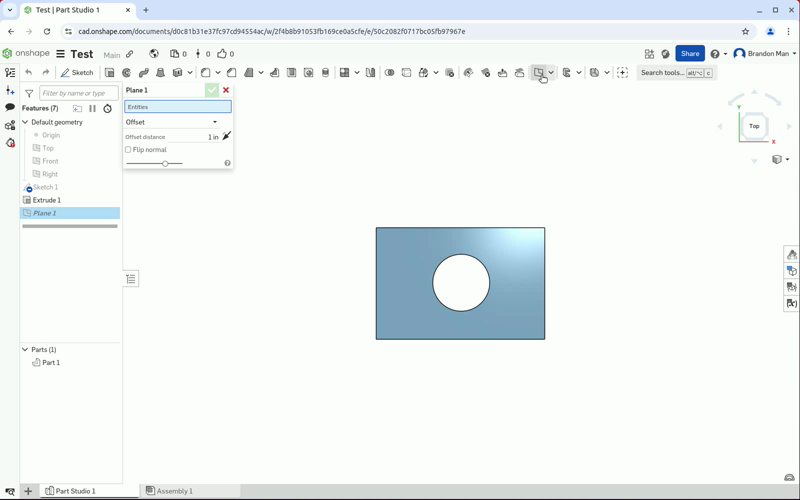
mouse_move(73, 150)
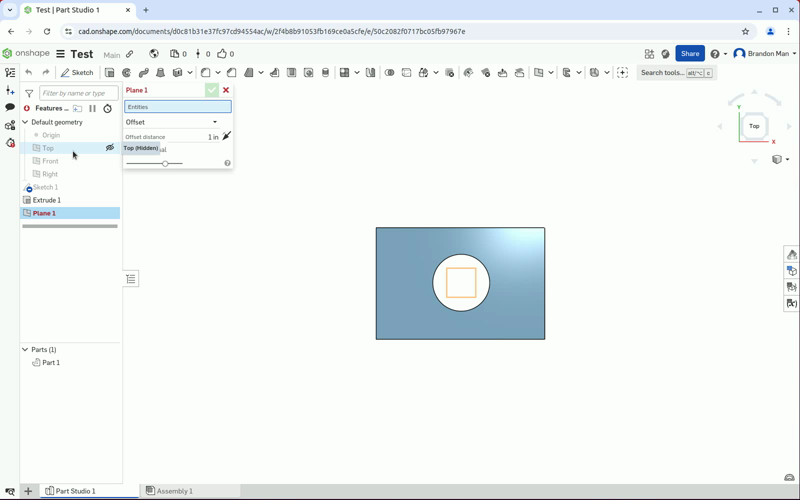
click(73, 150)
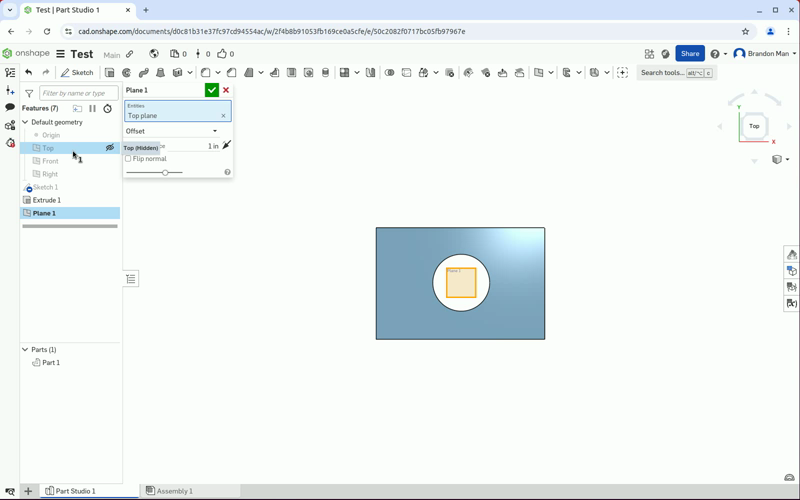
key(tab, 2)
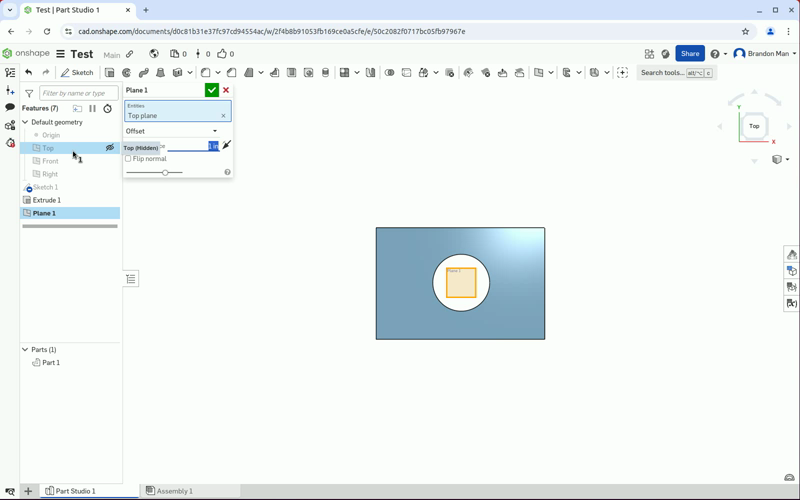
text(5.792)
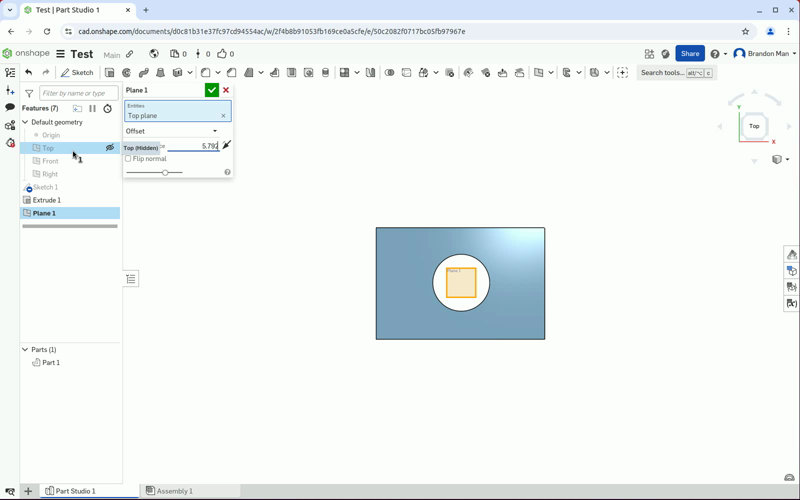
key(enter, 2)
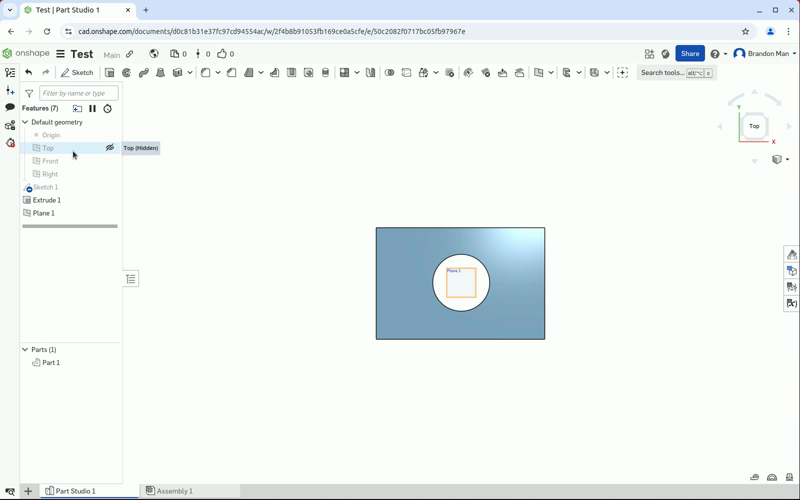
key(shift+s)
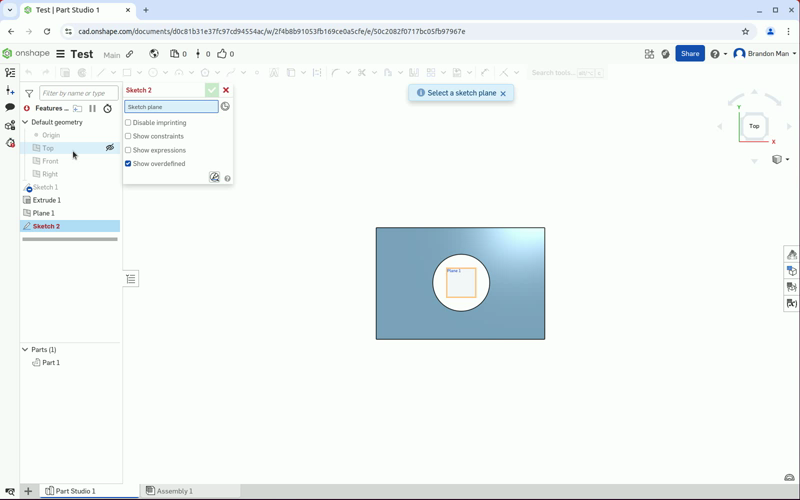
mouse_move(73, 215)
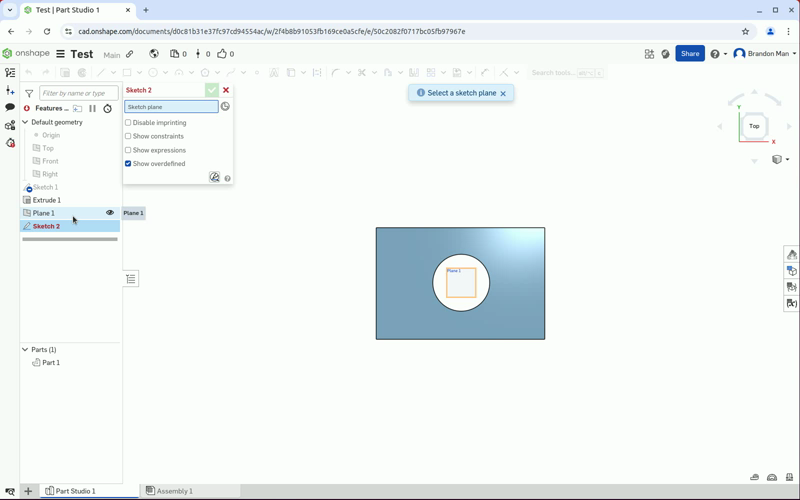
click(73, 215)
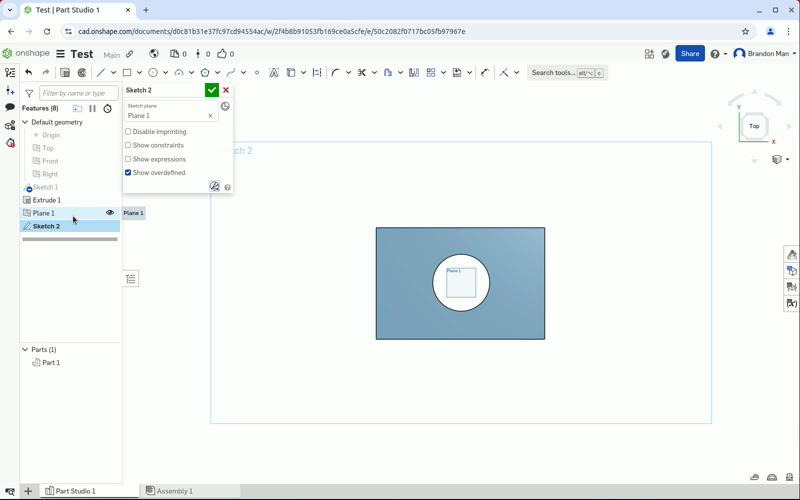
mouse_move(73, 352)
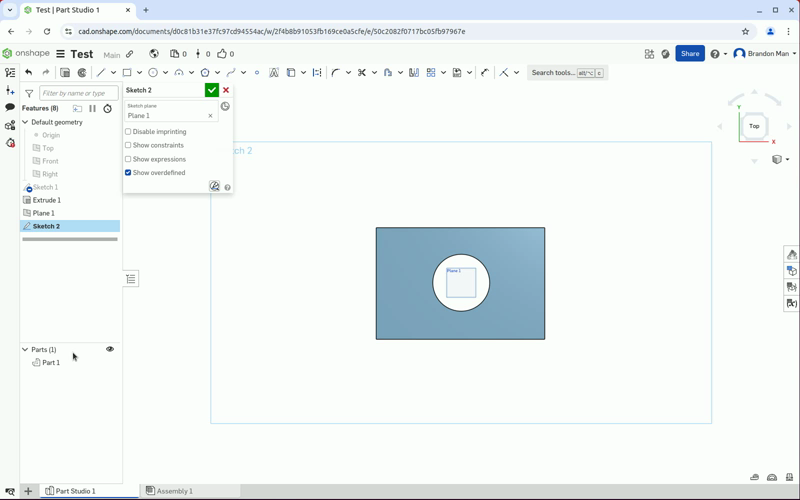
key(y)
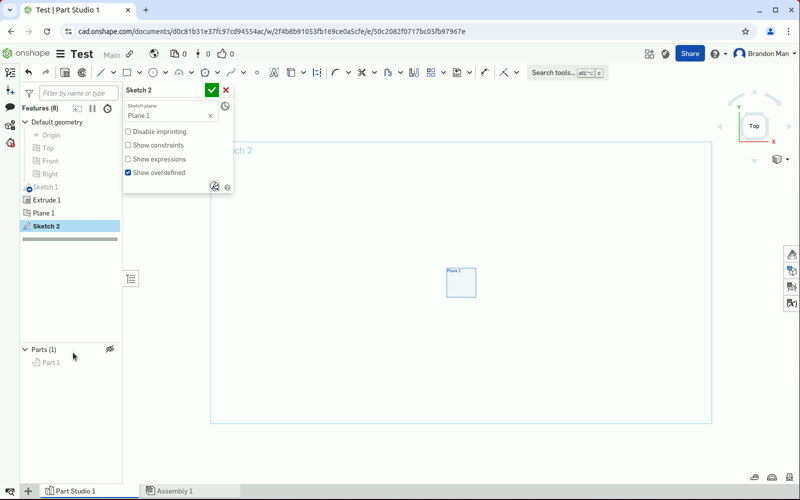
key(l)
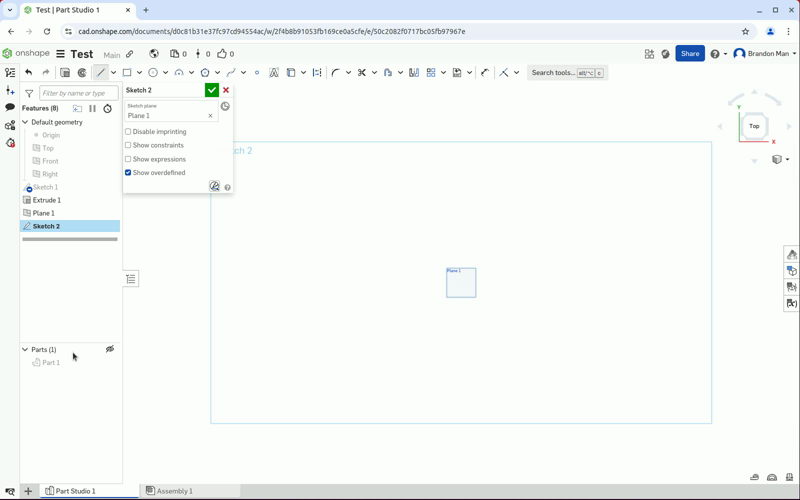
key_down(shift)
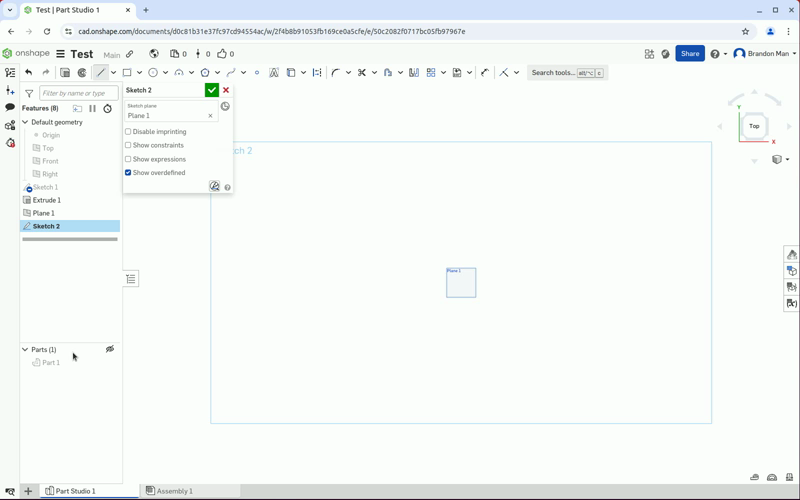
mouse_move(382, 339)
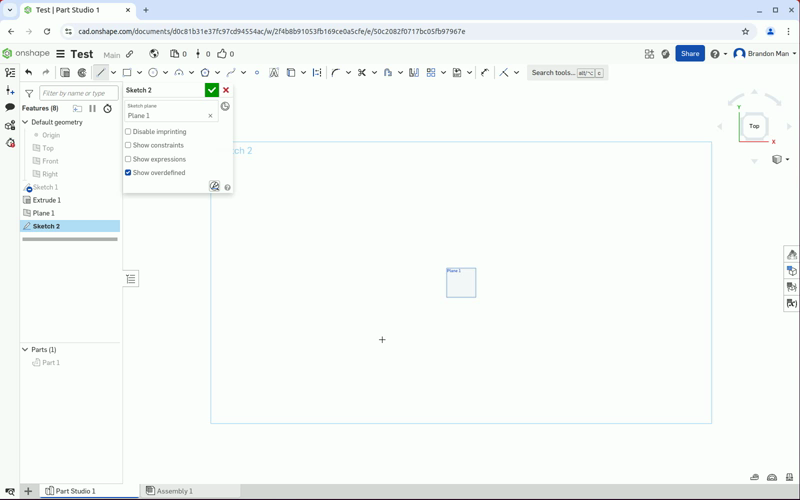
click(382, 339)
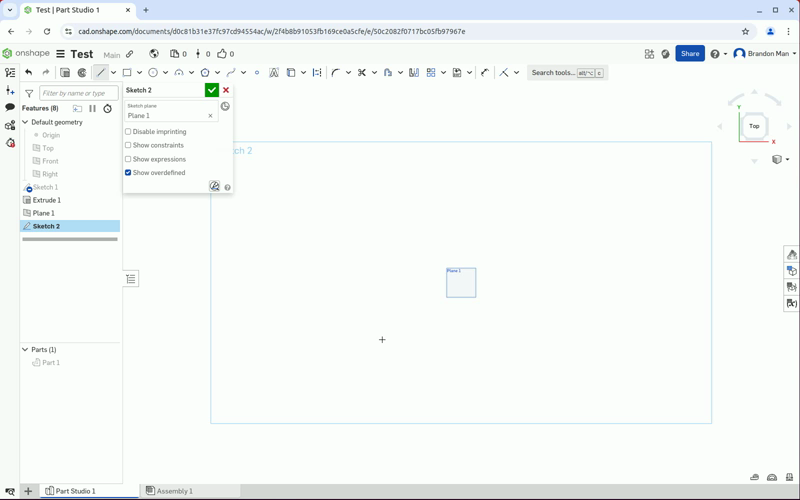
key_up(shift)
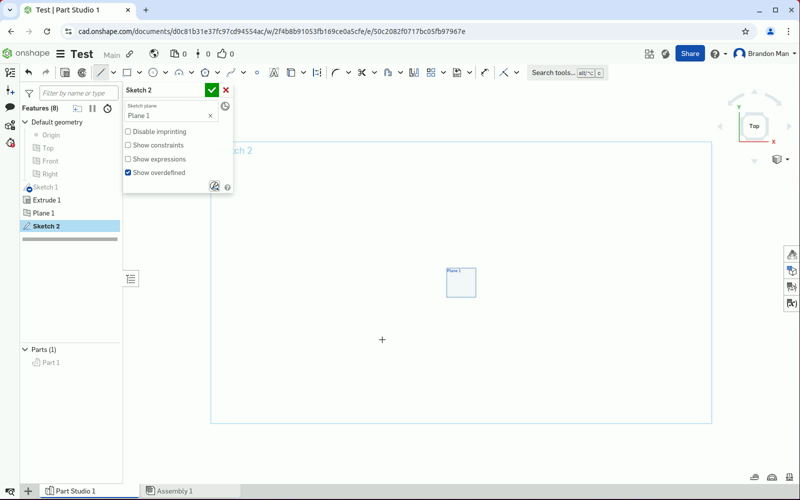
key_down(shift)
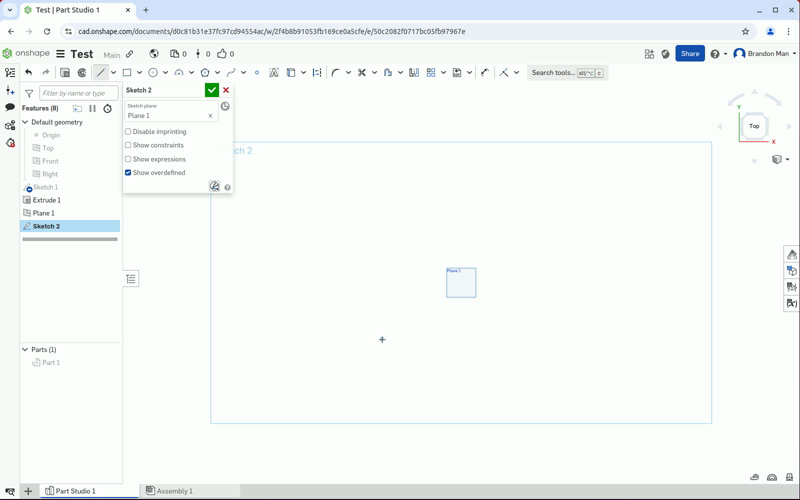
mouse_move(412, 339)
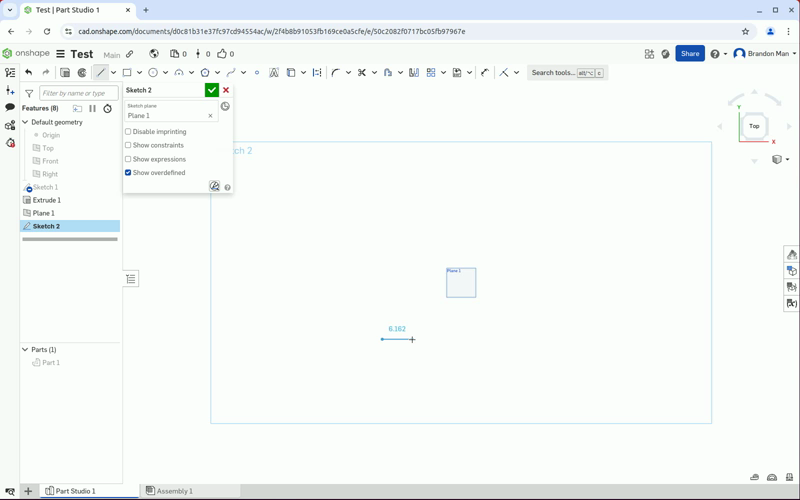
mouse_move(396, 339)
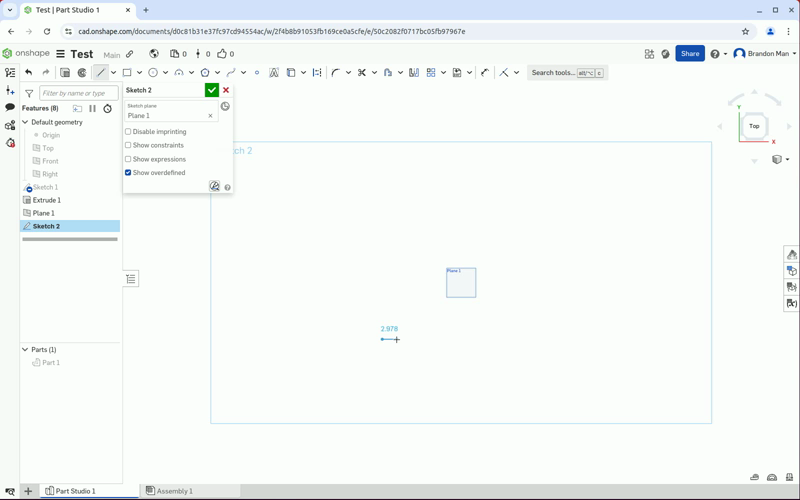
click(396, 339)
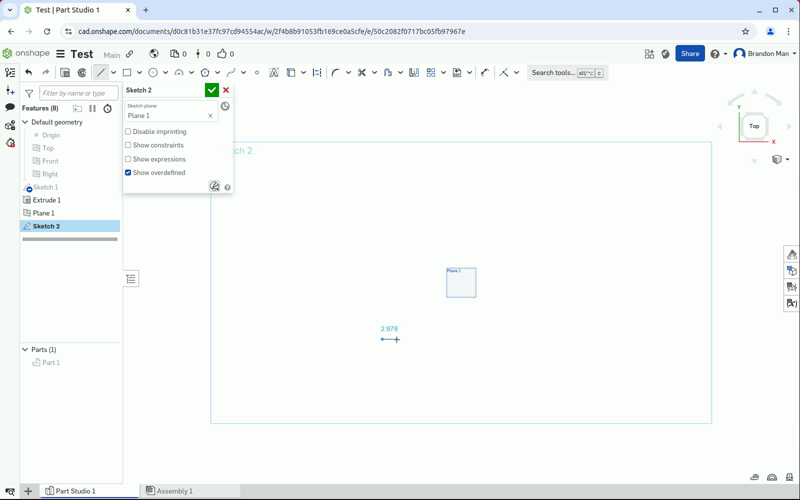
key_up(shift)
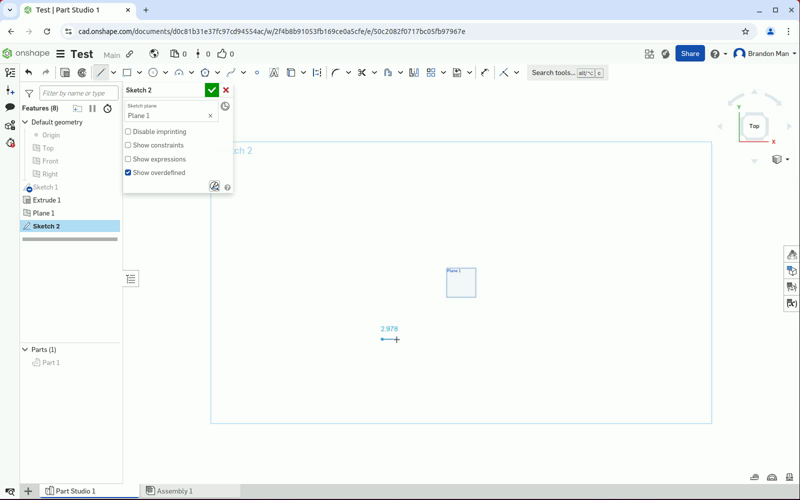
key_down(shift)
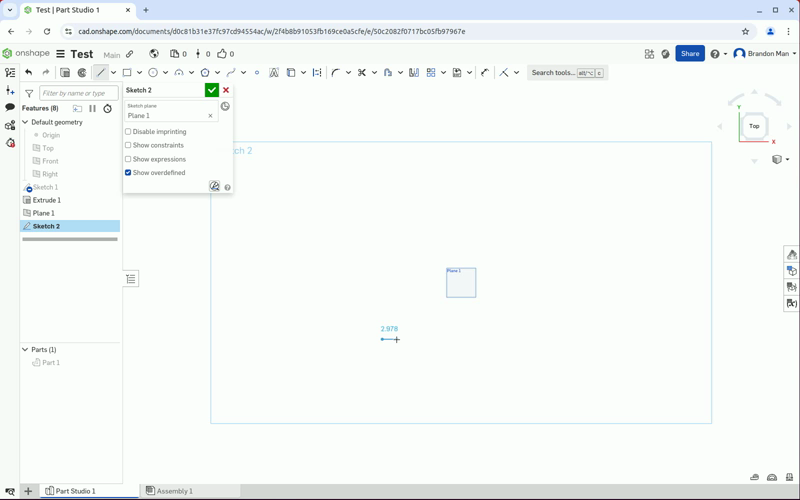
mouse_move(396, 226)
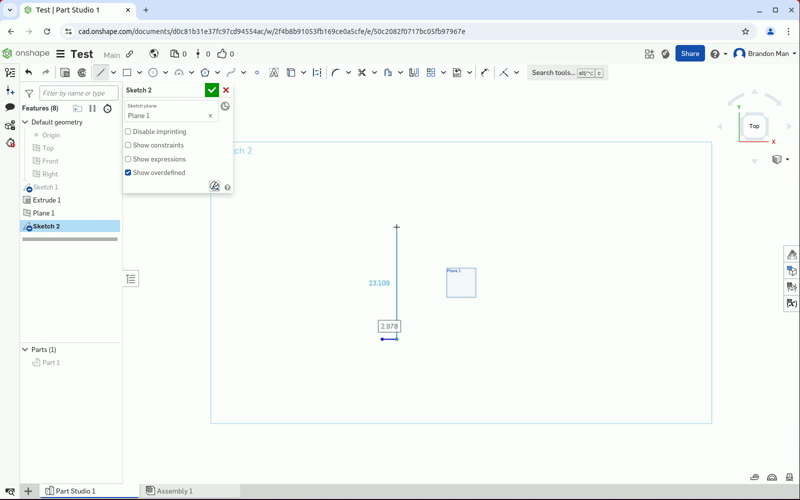
click(396, 226)
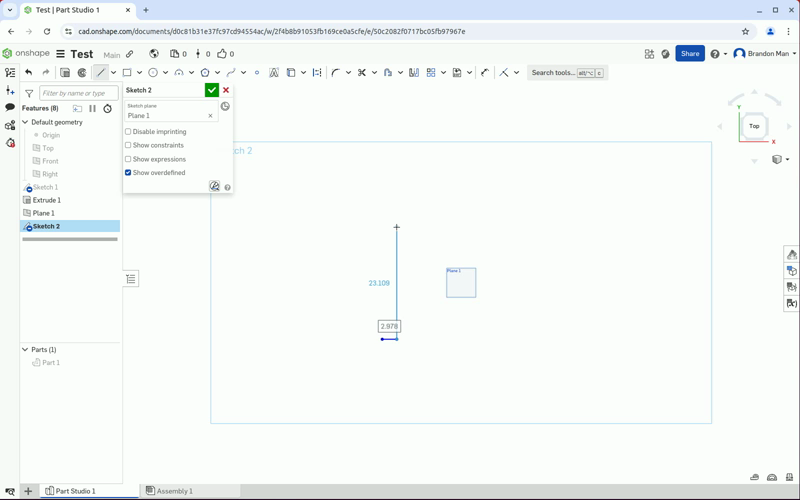
key_up(shift)
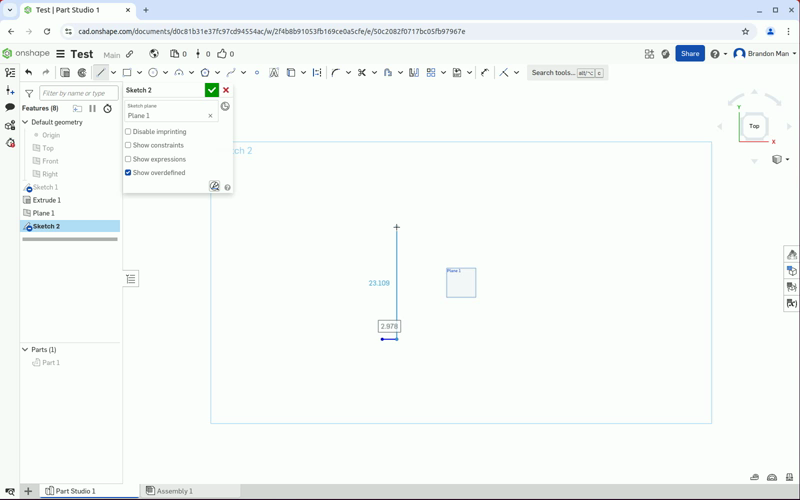
key_down(shift)
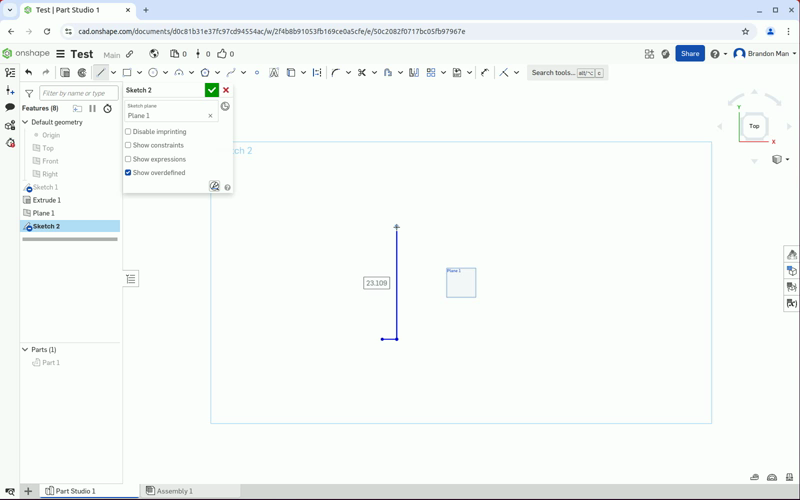
mouse_move(426, 226)
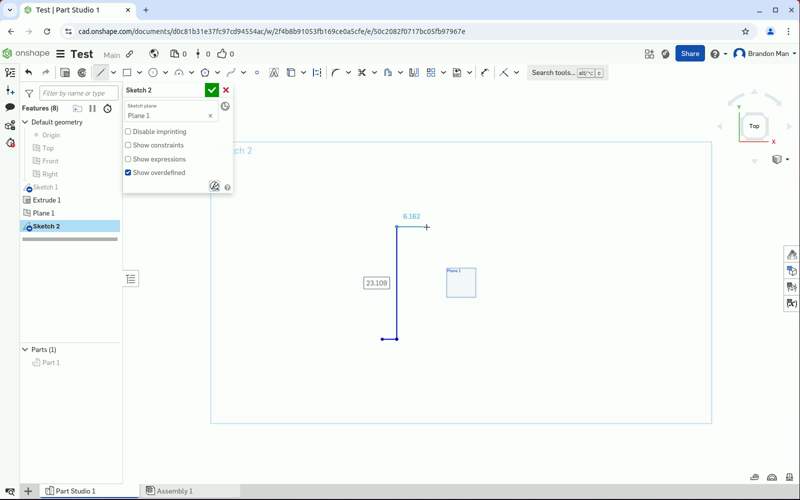
mouse_move(382, 226)
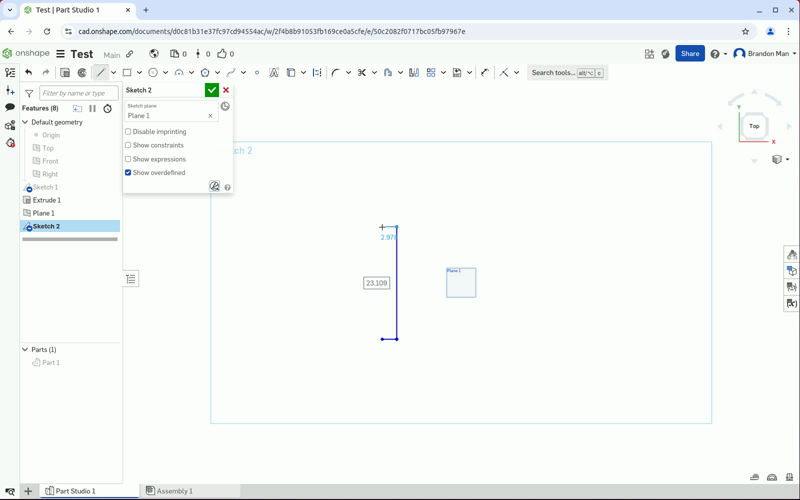
click(382, 226)
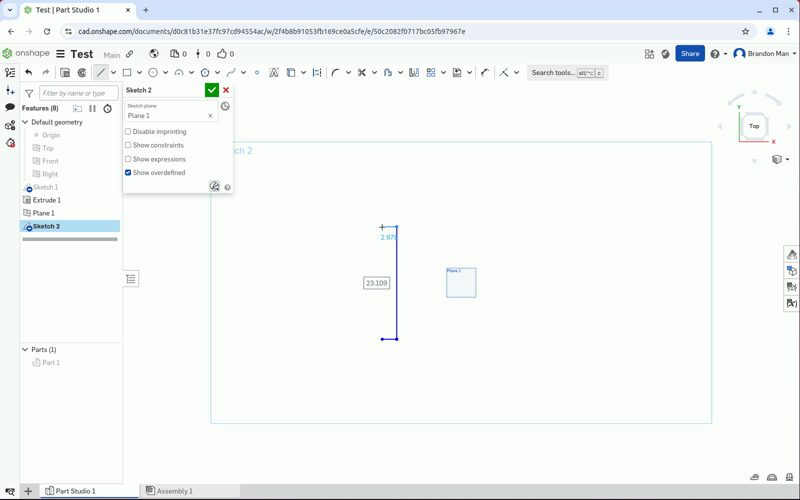
key_up(shift)
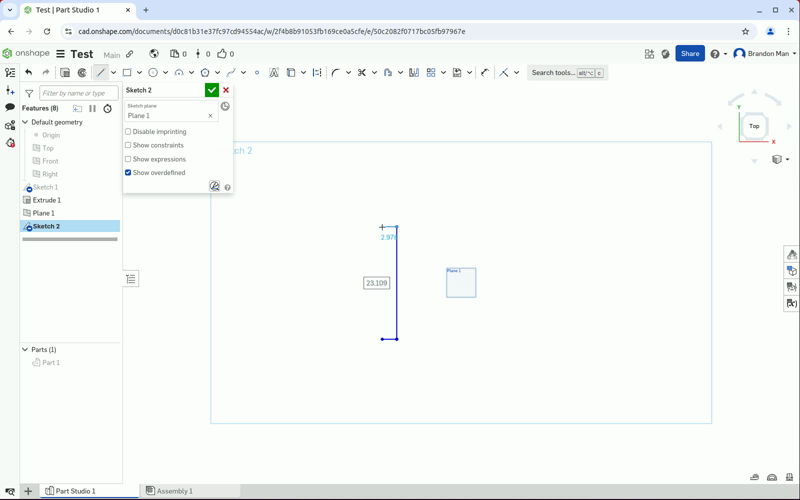
key_down(shift)
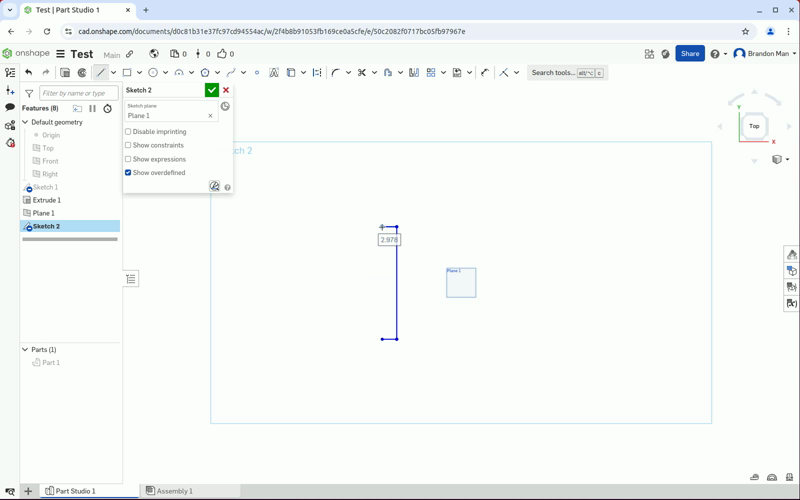
mouse_move(382, 339)
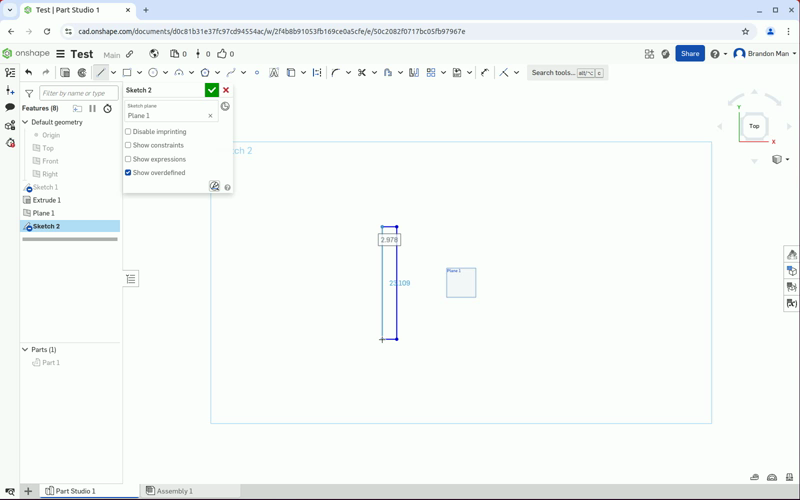
key_up(shift)
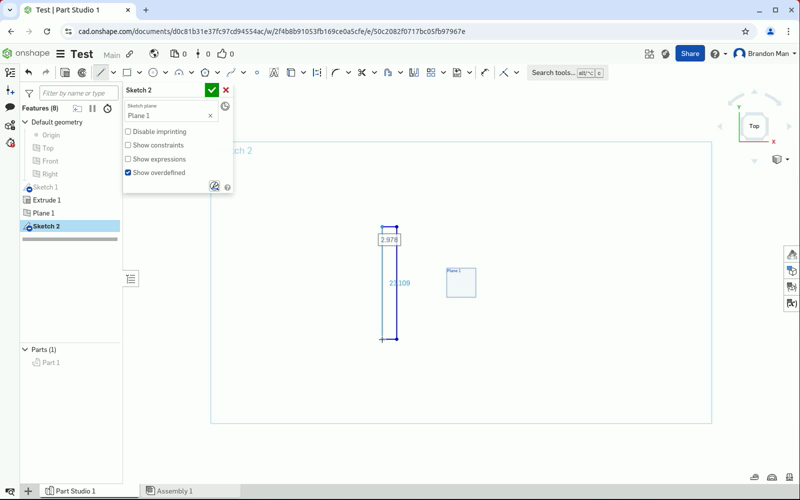
click(382, 339)
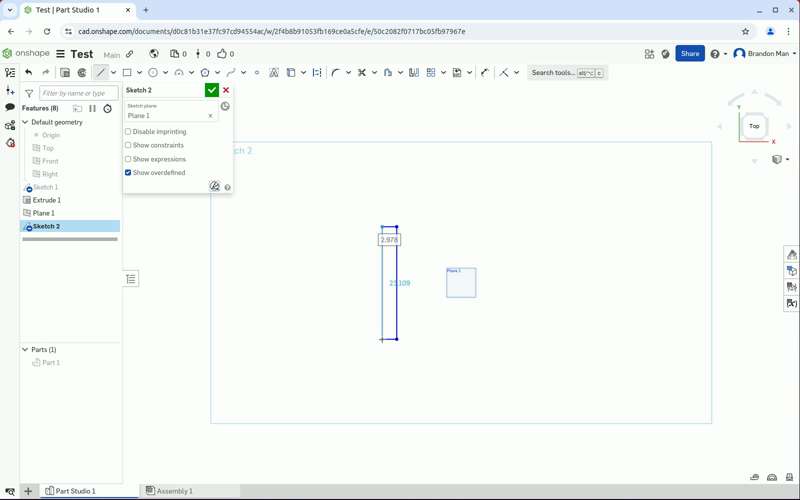
key(esc)
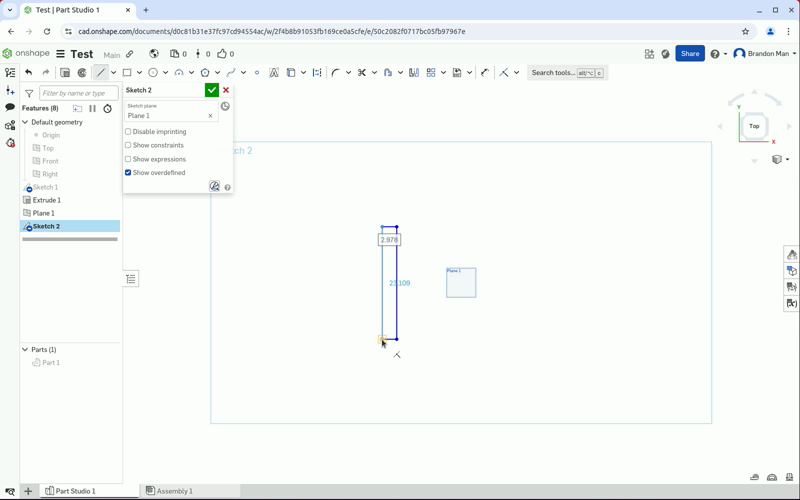
mouse_move(394, 330)
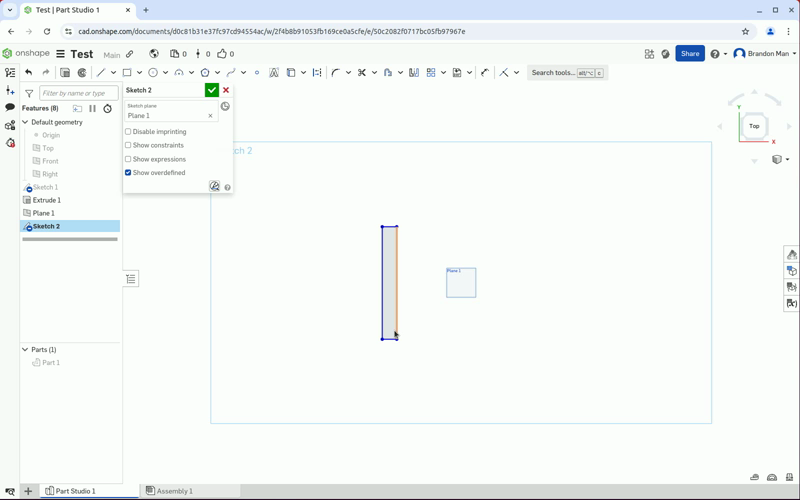
scroll(6)
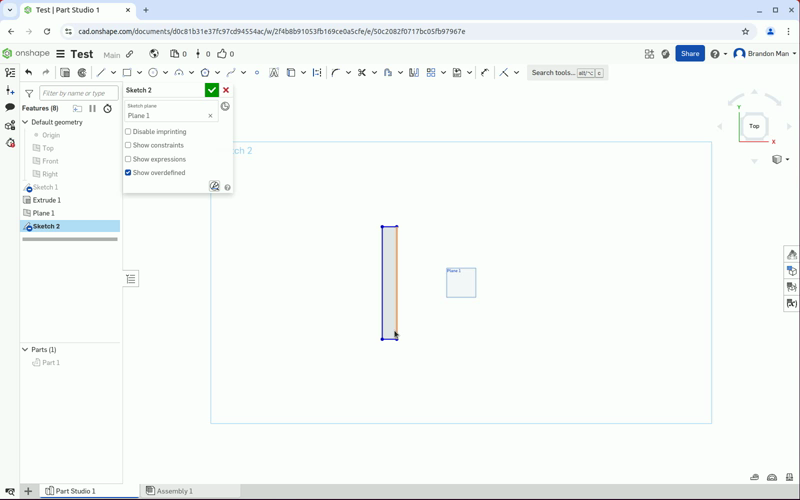
scroll(6)
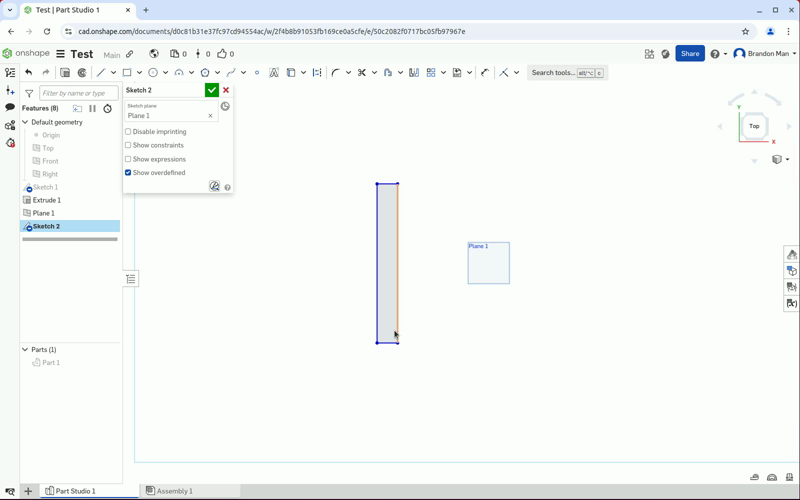
scroll(6)
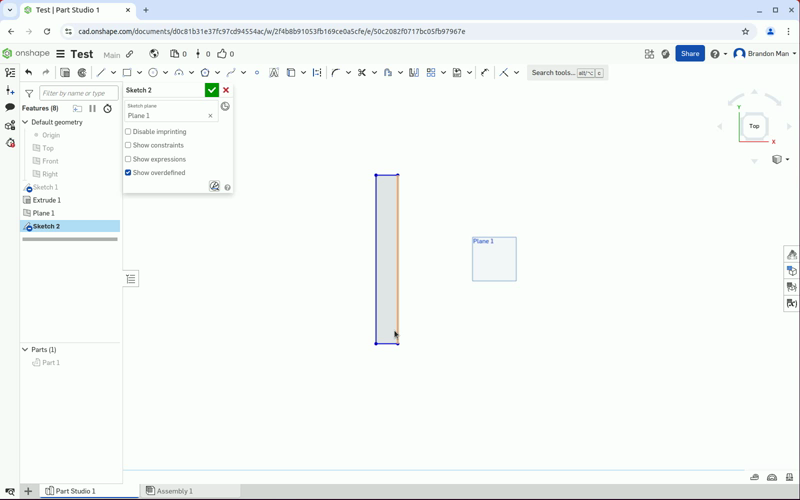
scroll(6)
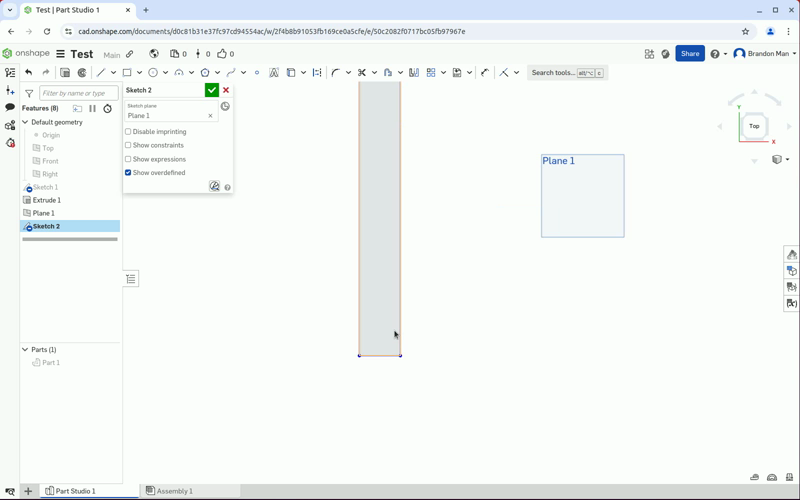
scroll(6)
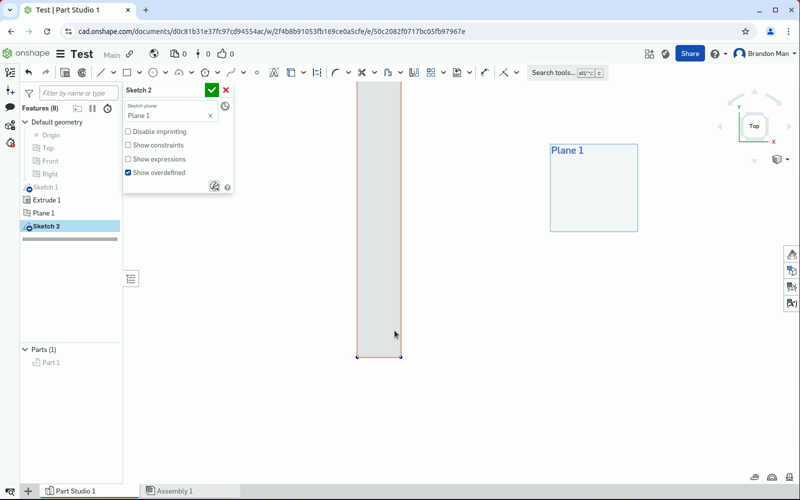
scroll(6)
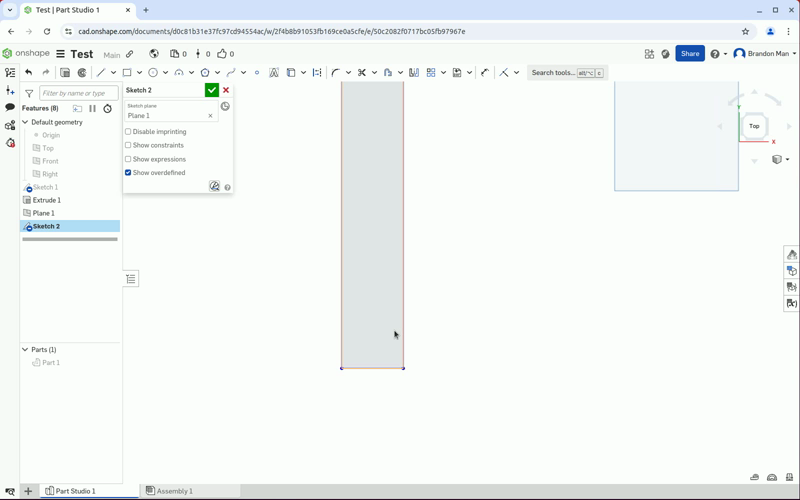
scroll(6)
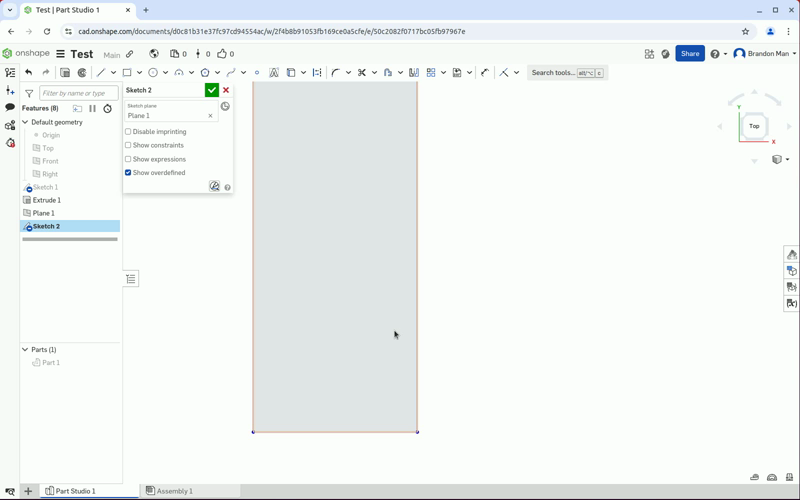
click(394, 330)
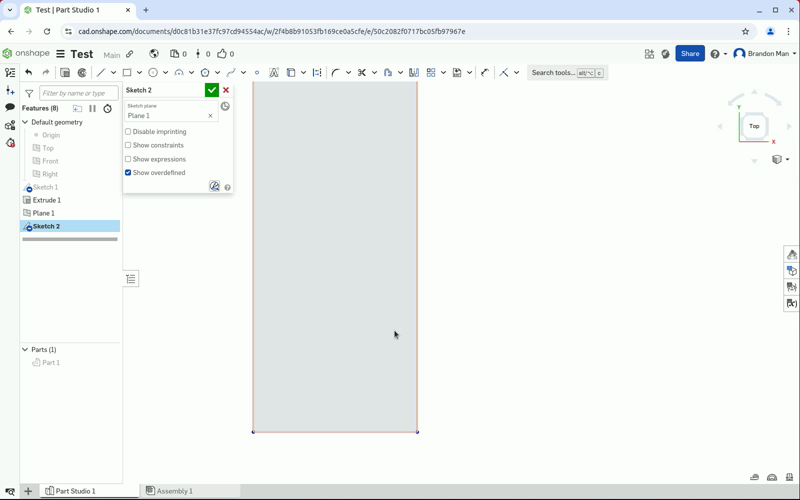
scroll(-6)
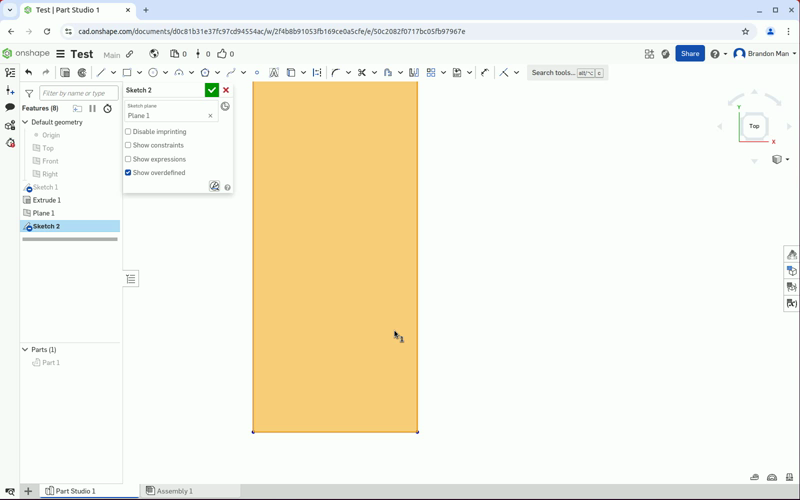
scroll(-6)
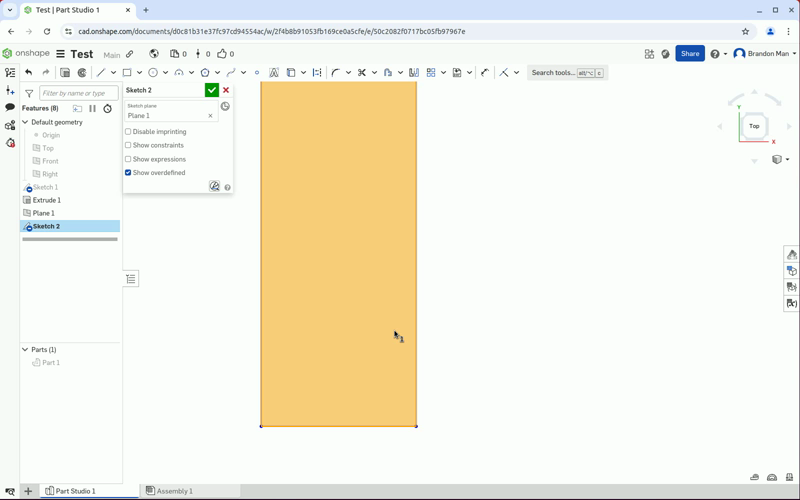
scroll(-6)
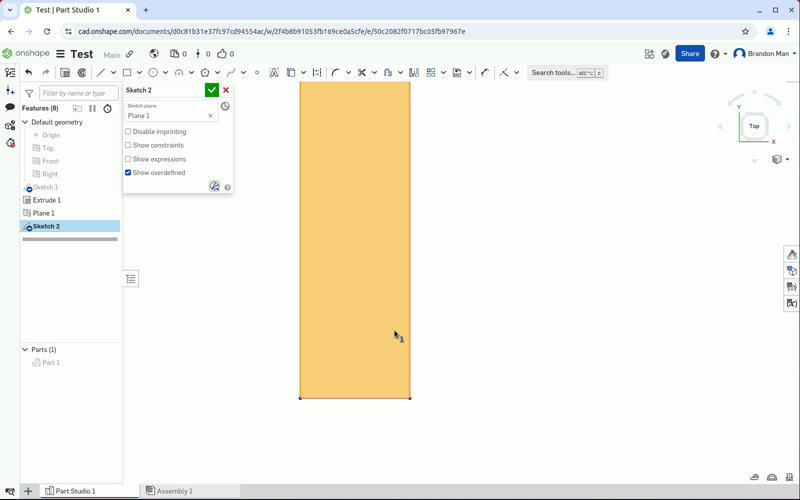
scroll(-6)
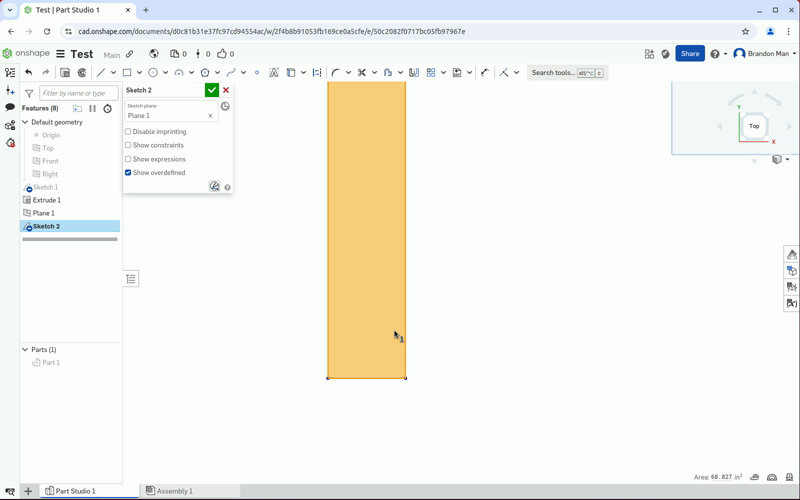
scroll(-6)
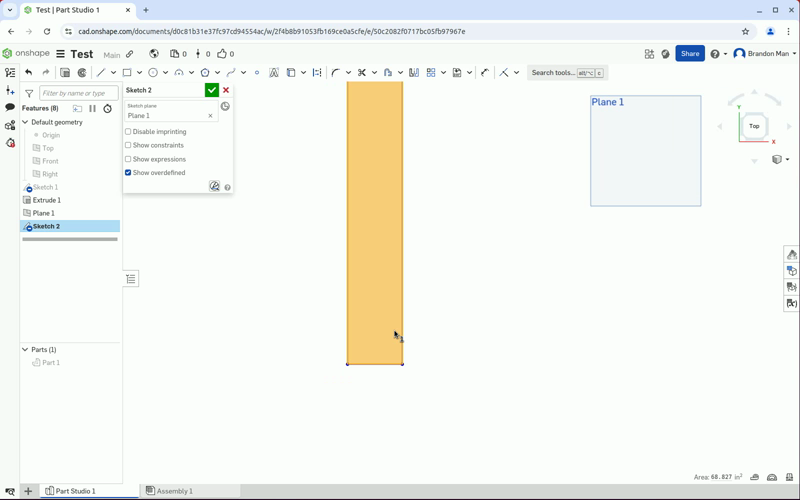
scroll(-6)
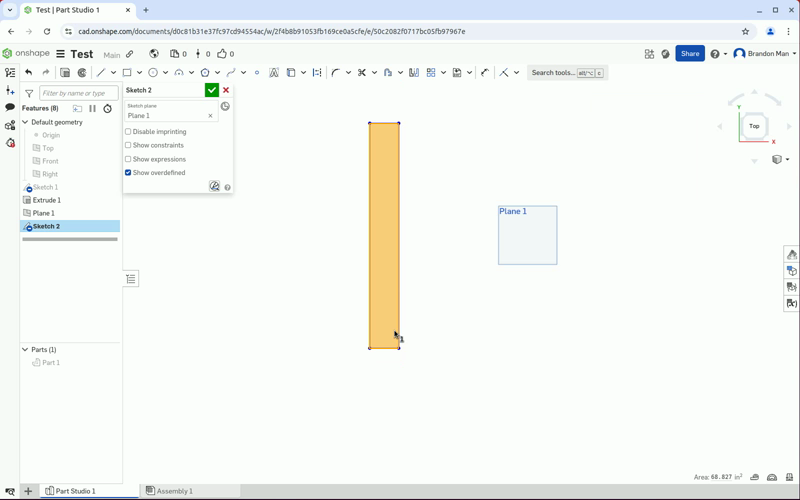
scroll(-6)
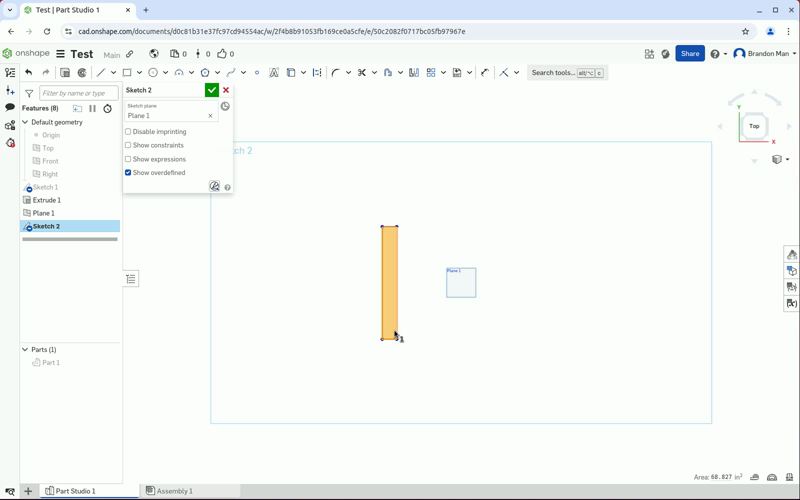
mouse_move(73, 352)
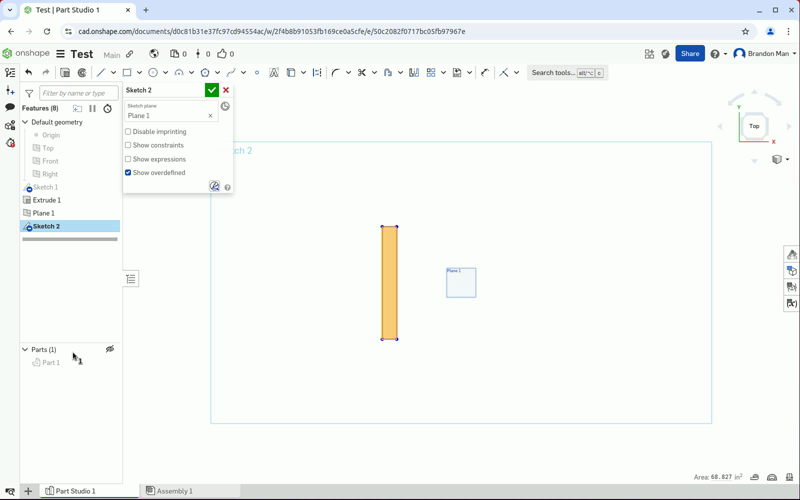
key(shift+y)
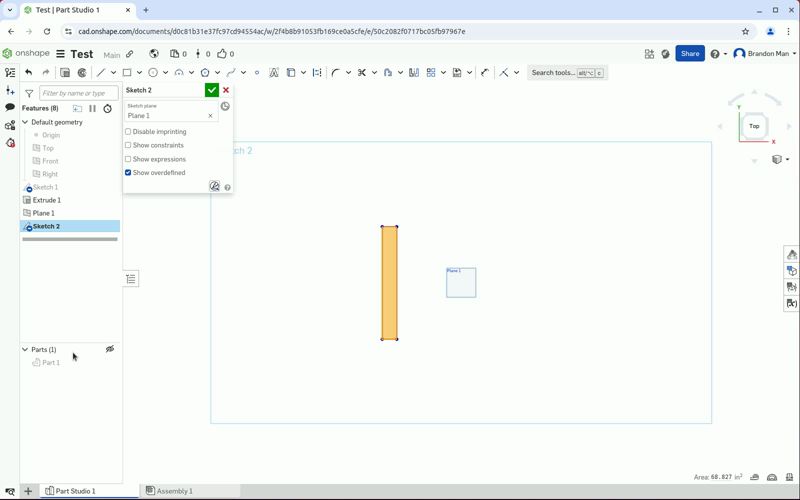
key(shift+e)
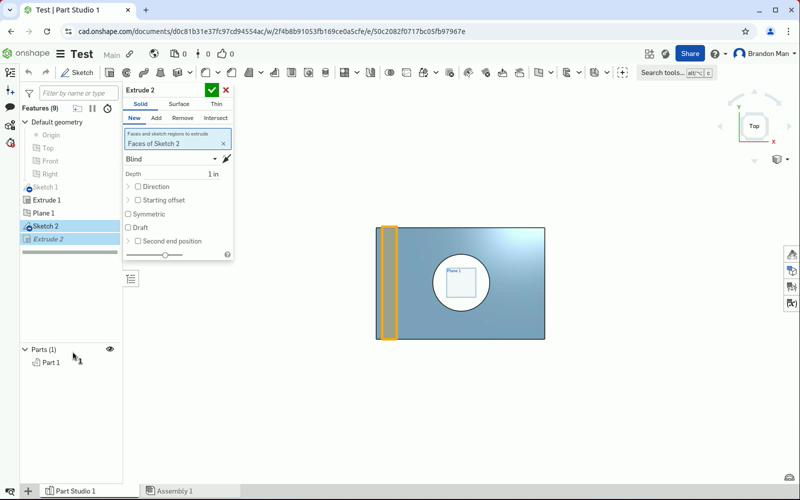
mouse_move(143, 106)
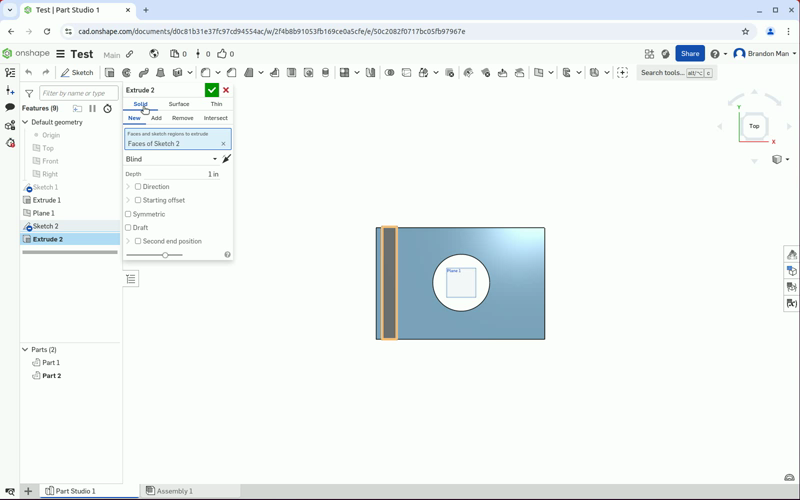
click(143, 106)
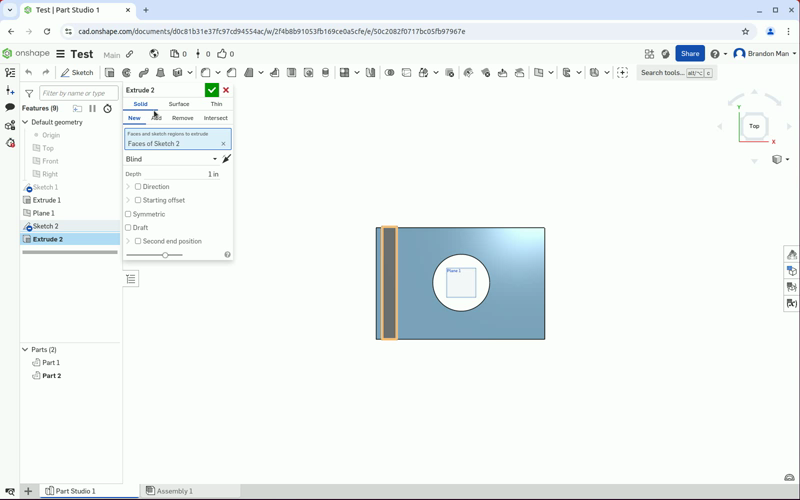
mouse_move(186, 120)
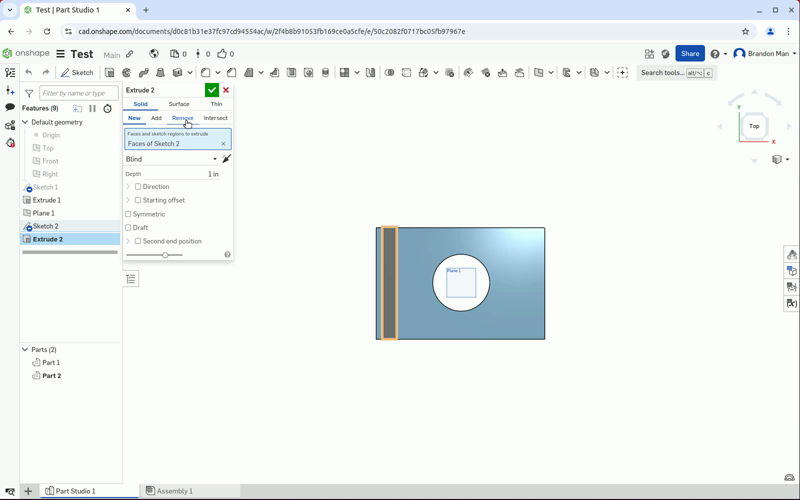
click(186, 120)
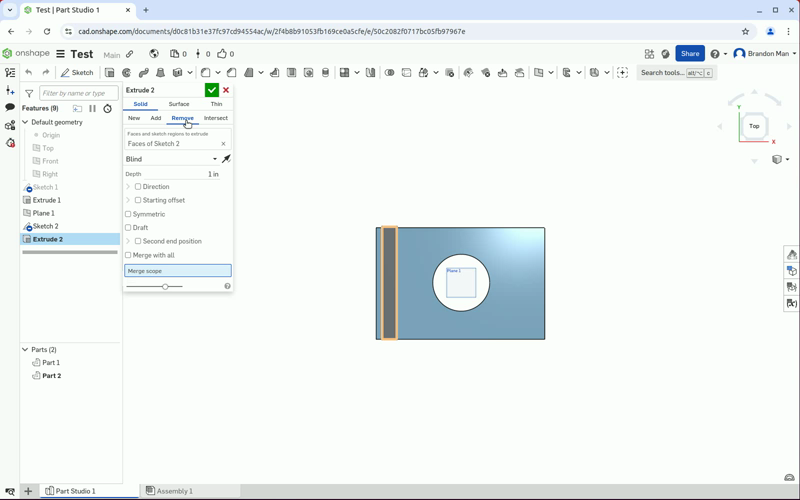
key(tab, 4)
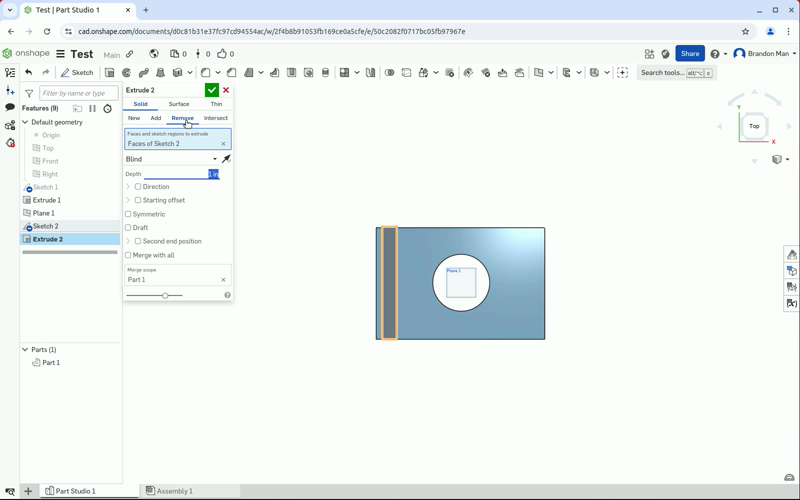
text(1.204)
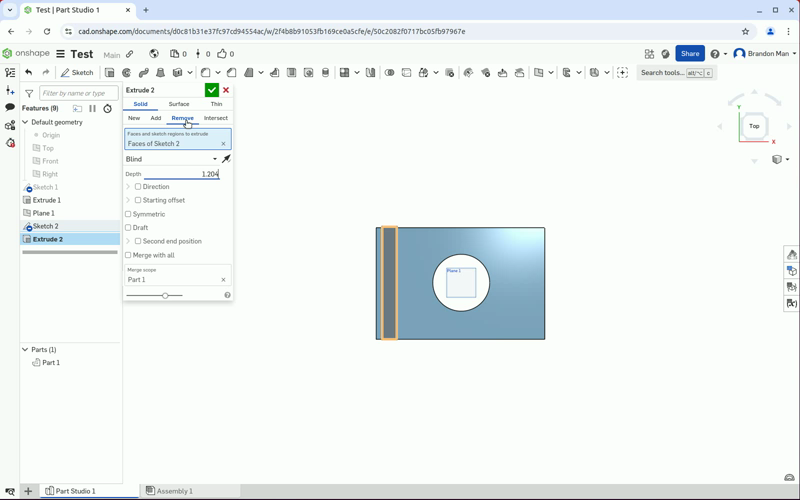
key(tab, 6)
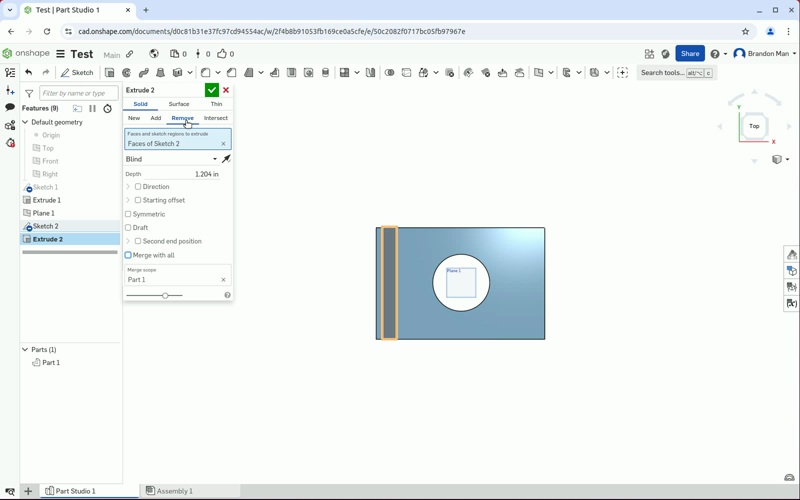
key(space)
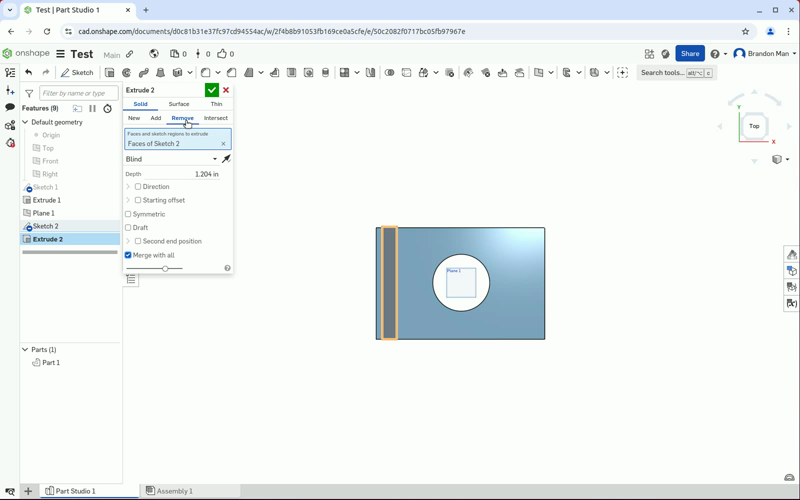
key(enter)
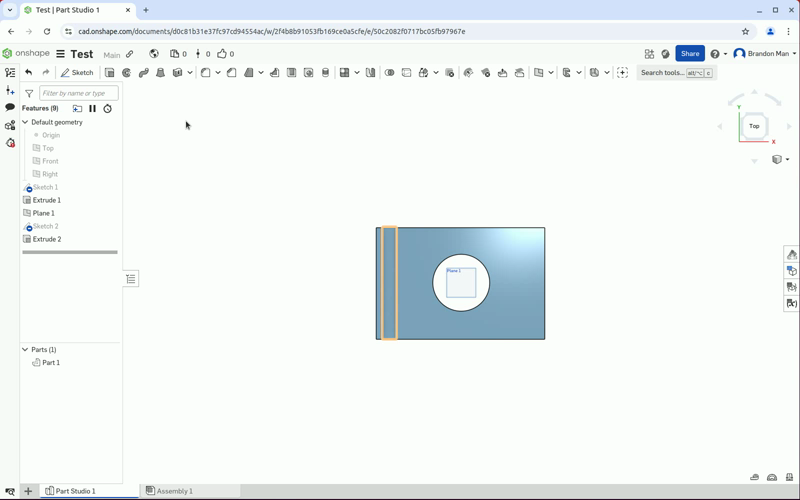
key(shift+h)
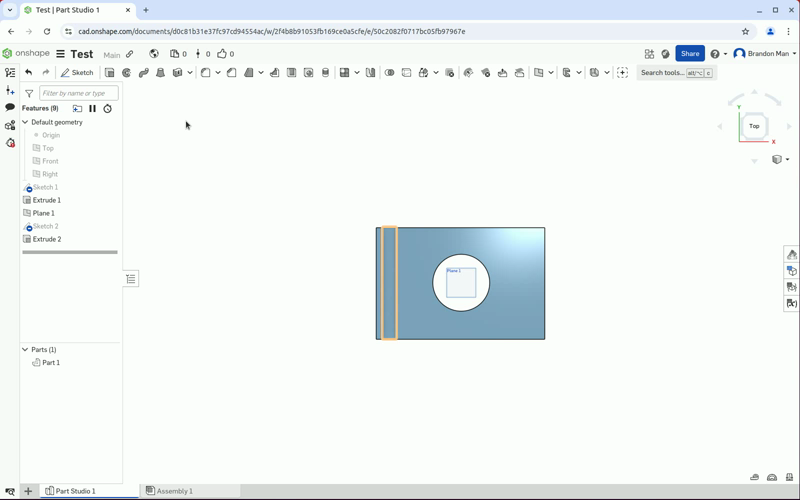
key(shift+h)
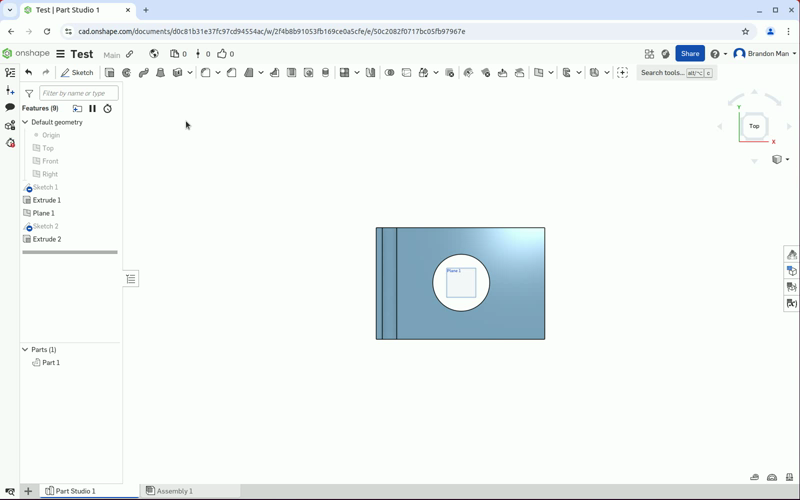
mouse_move(73, 189)
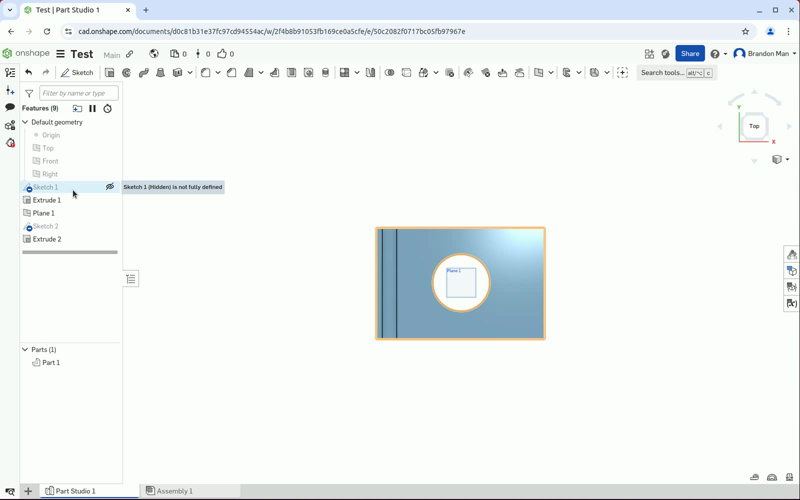
click(73, 189)
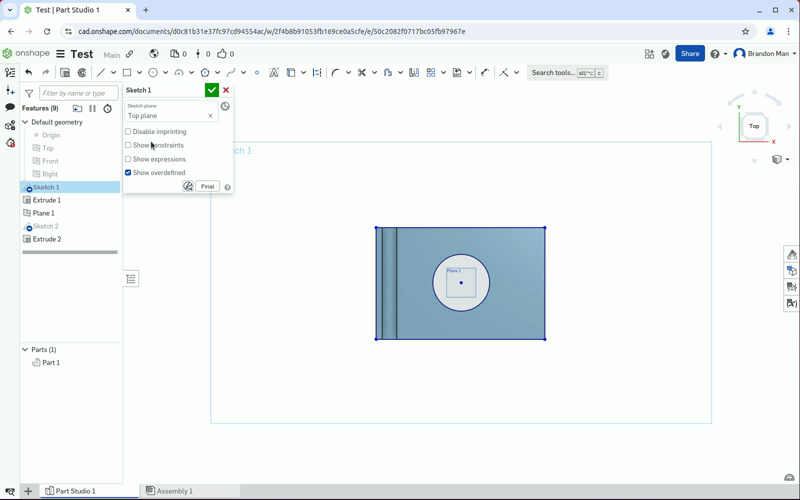
mouse_move(229, 92)
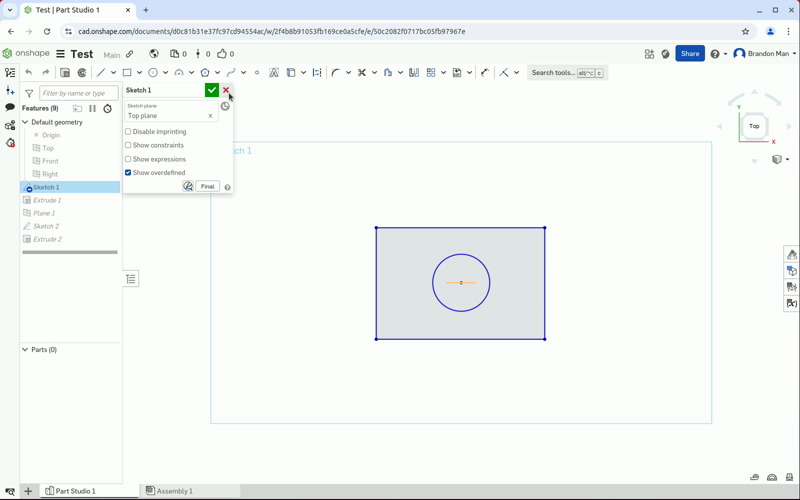
click(229, 92)
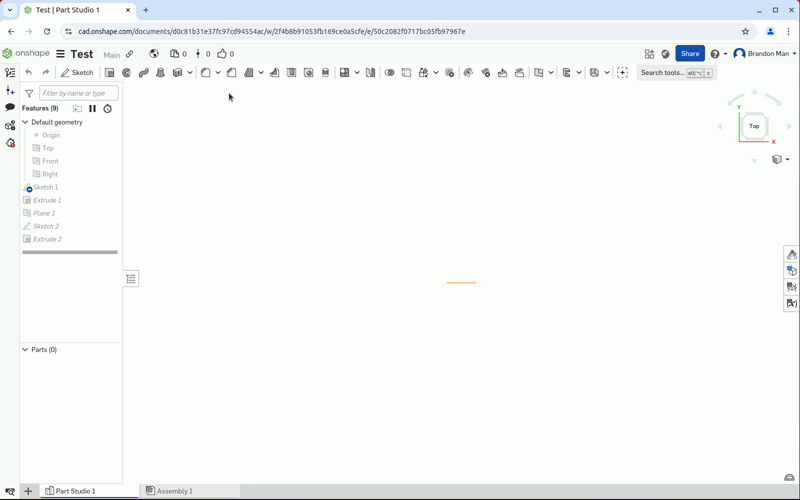
key(shift+s)
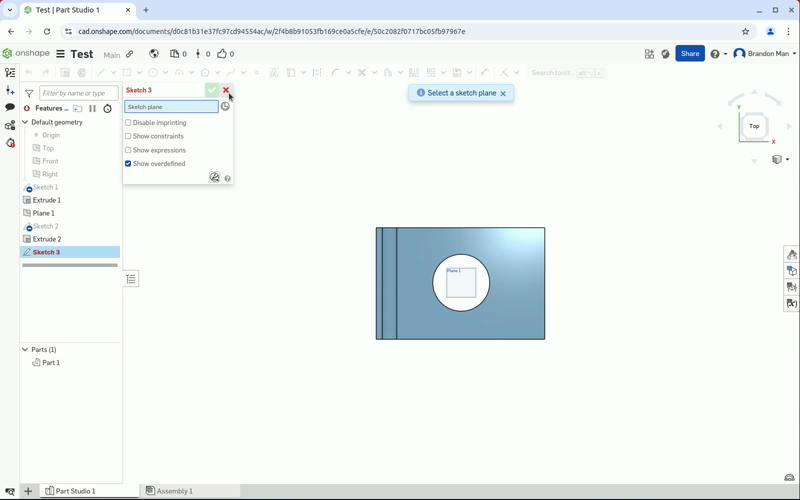
mouse_move(73, 215)
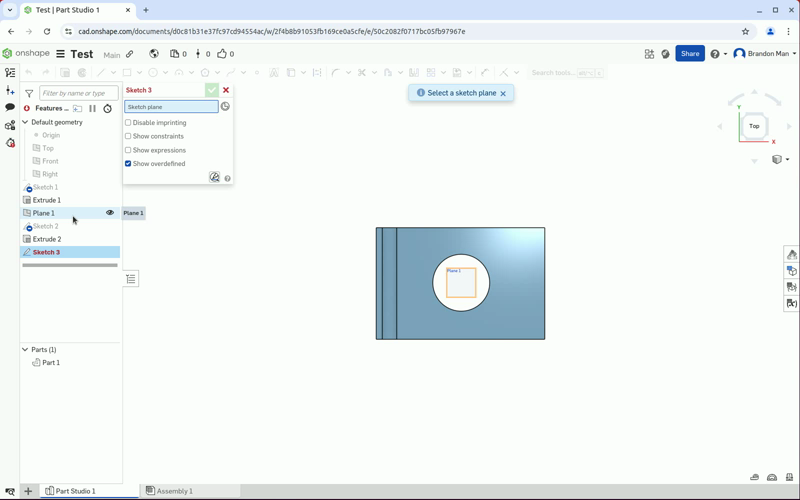
click(73, 215)
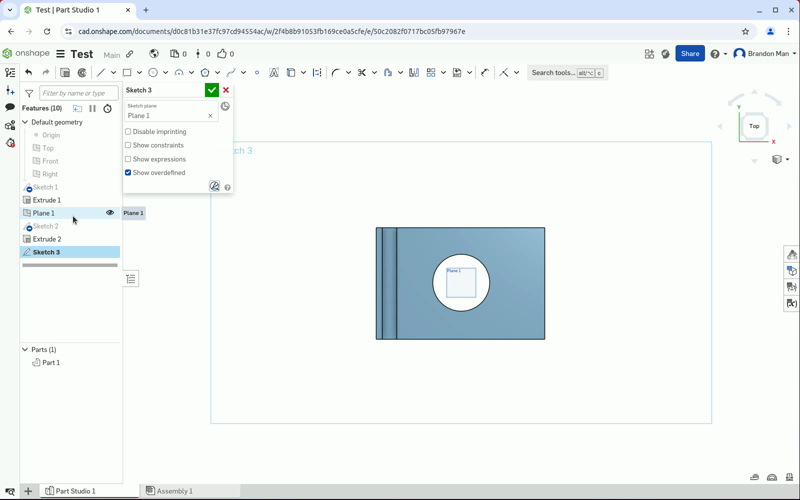
mouse_move(73, 352)
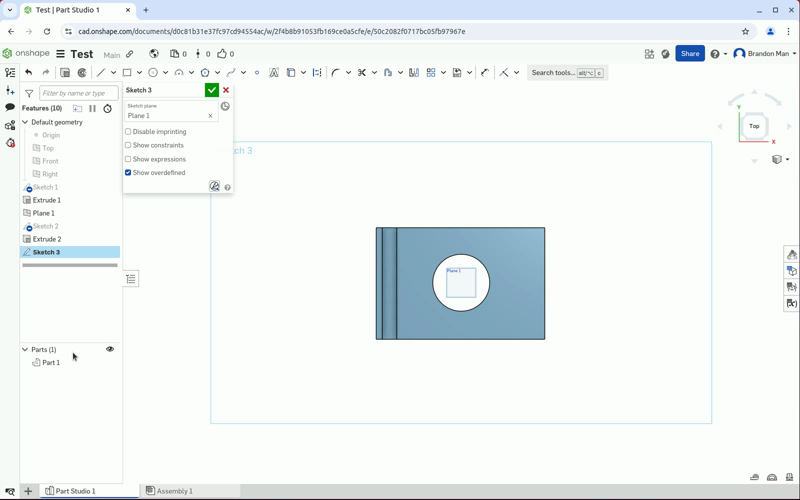
key(y)
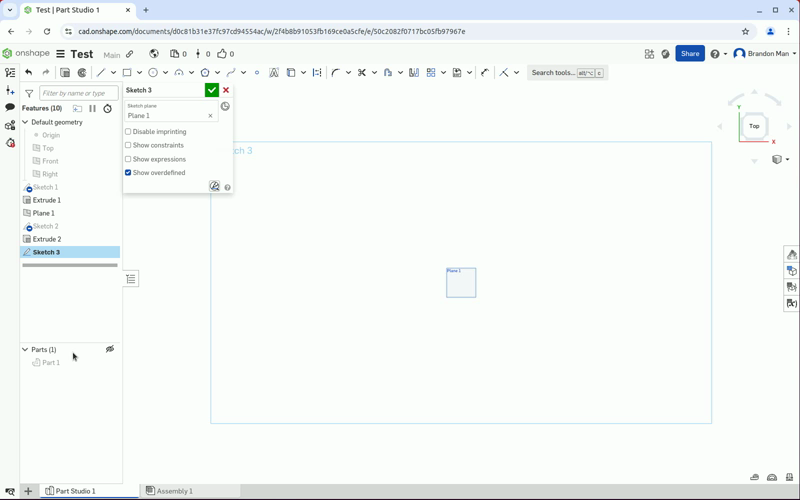
key(l)
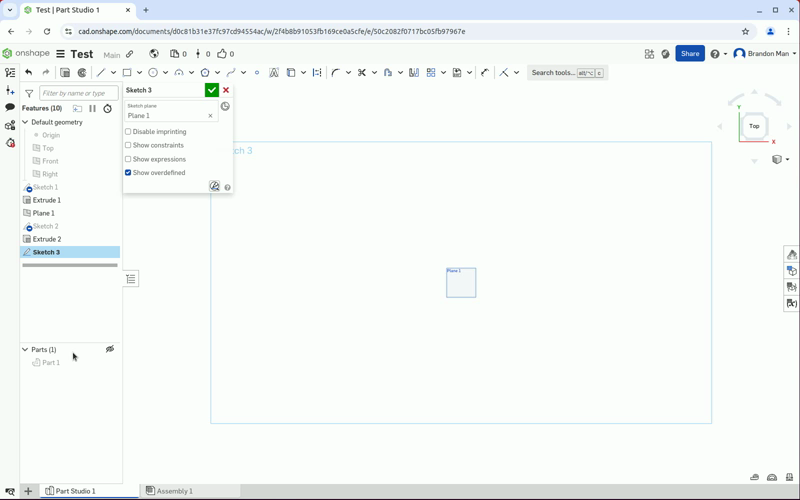
key_down(shift)
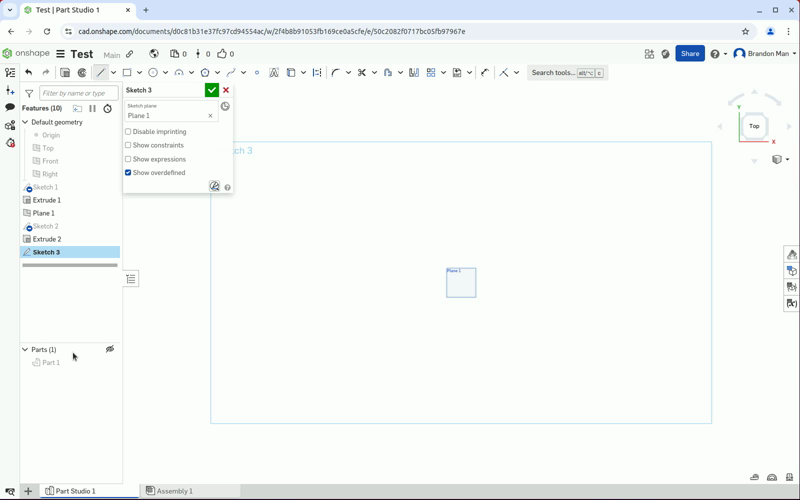
mouse_move(449, 339)
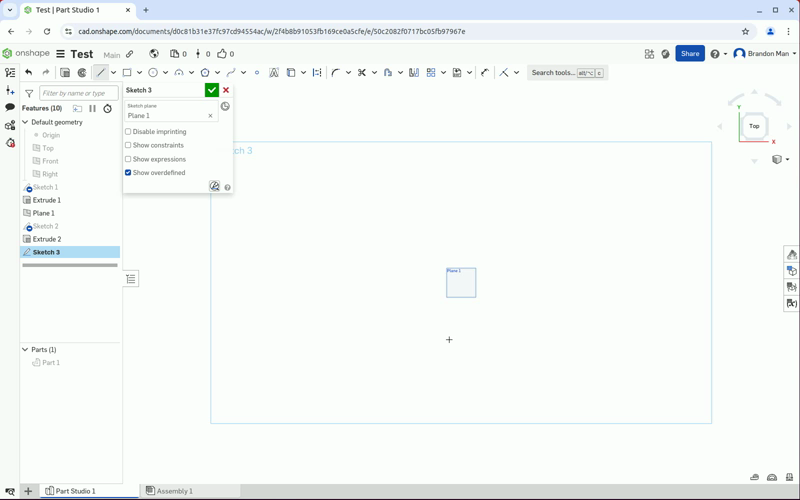
click(449, 339)
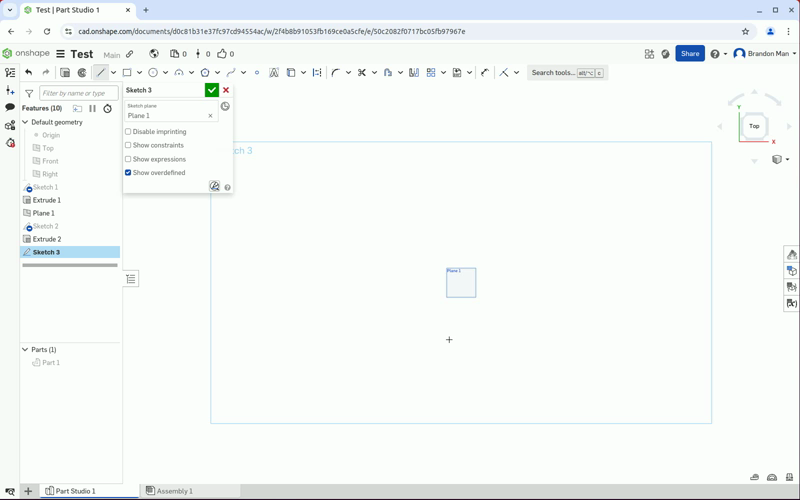
key_up(shift)
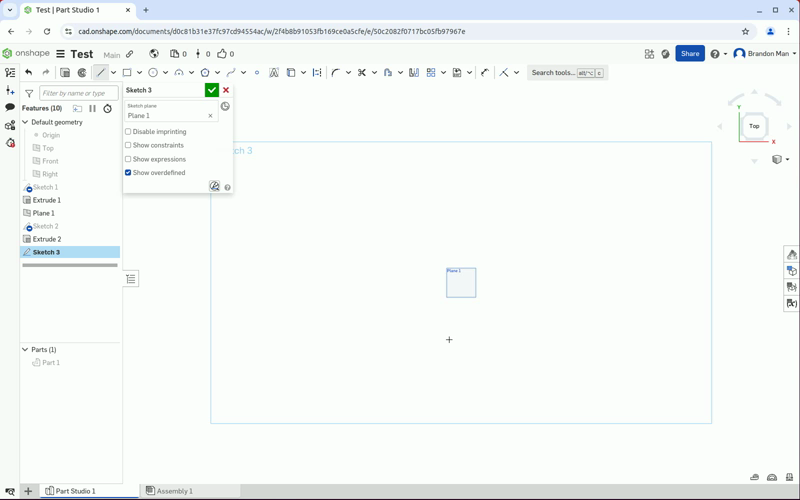
key_down(shift)
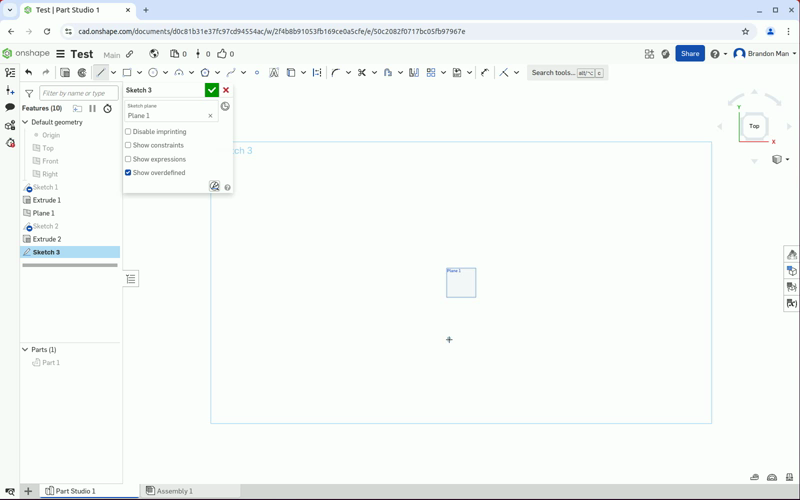
mouse_move(479, 339)
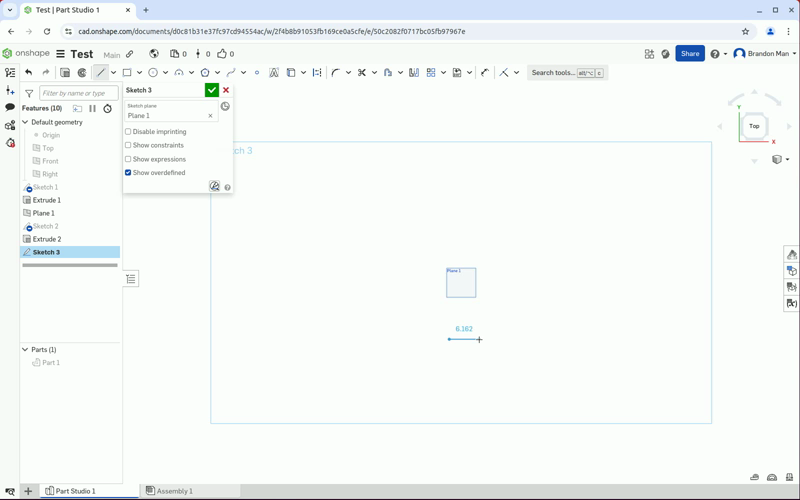
mouse_move(472, 339)
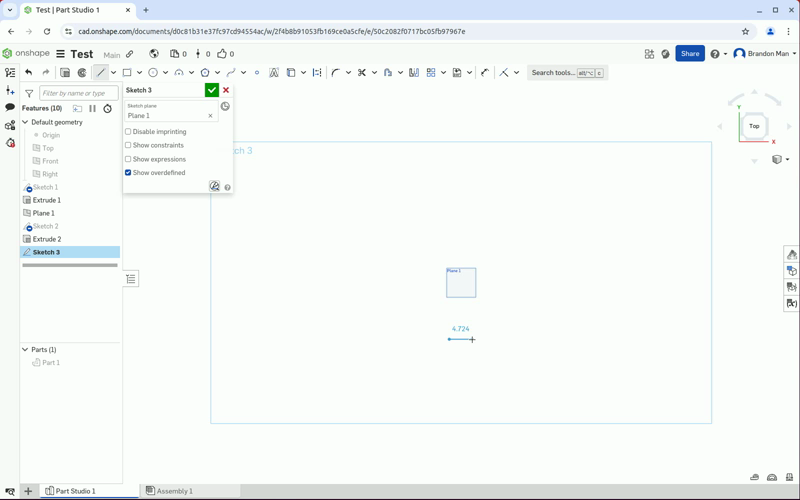
click(472, 339)
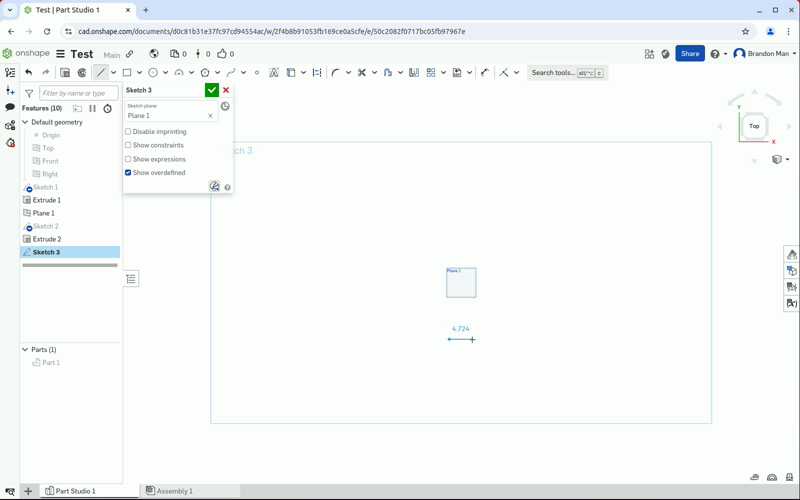
key_up(shift)
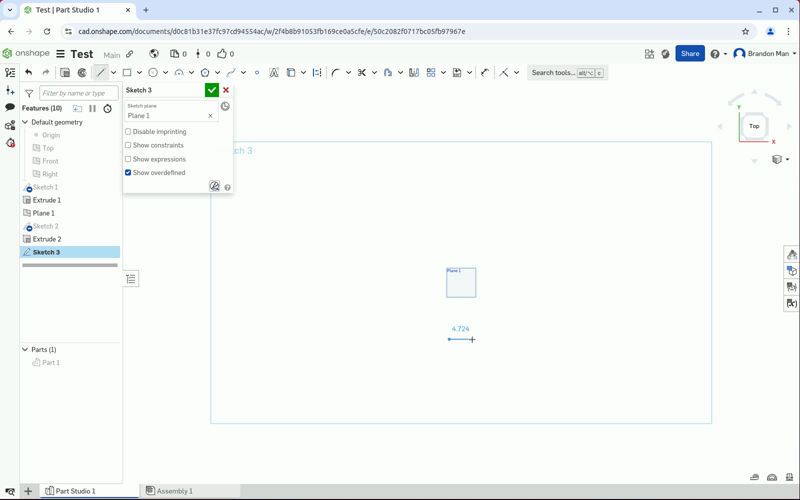
key_down(shift)
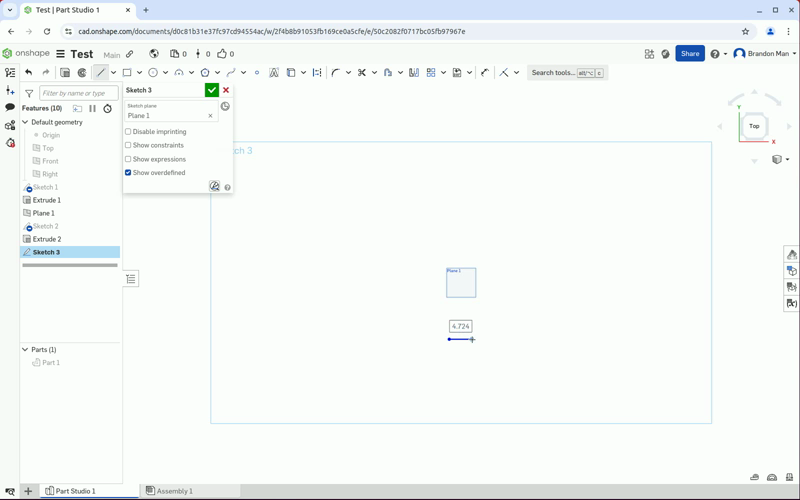
mouse_move(502, 339)
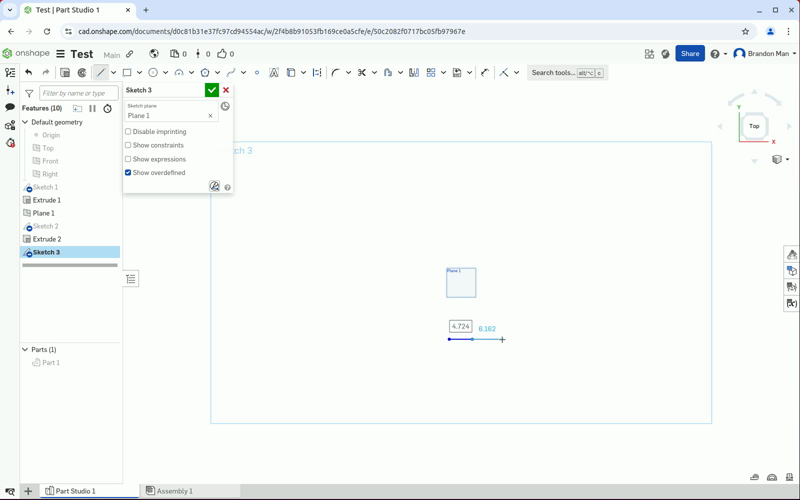
mouse_move(472, 307)
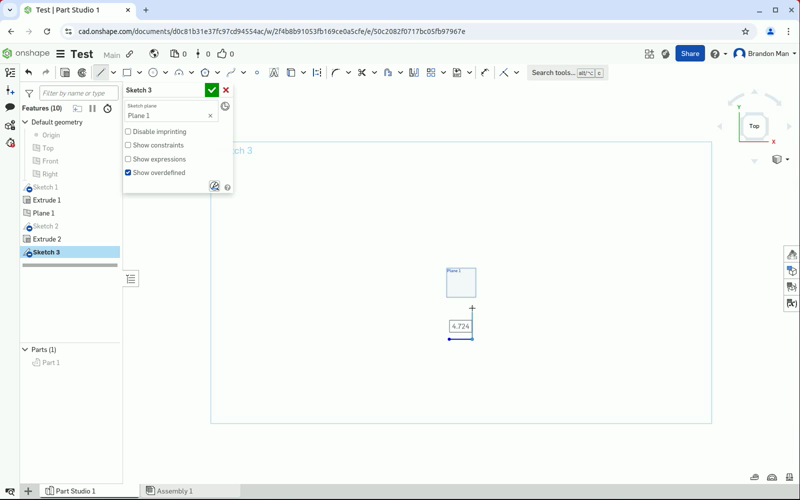
click(472, 307)
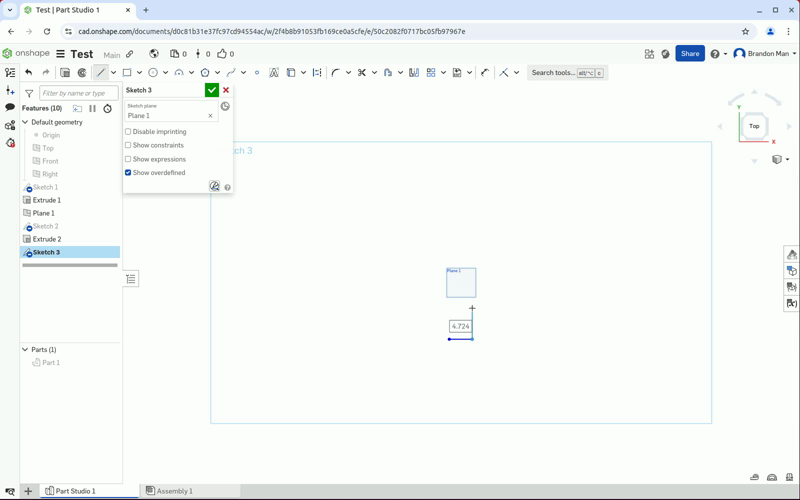
key_up(shift)
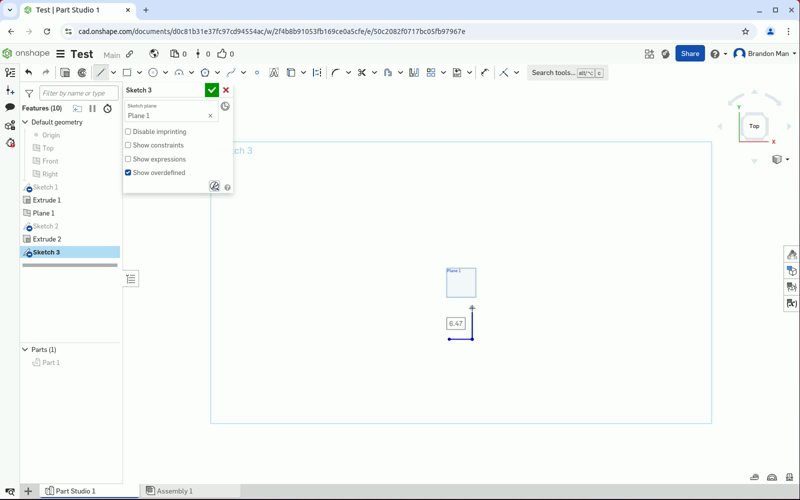
key(esc)
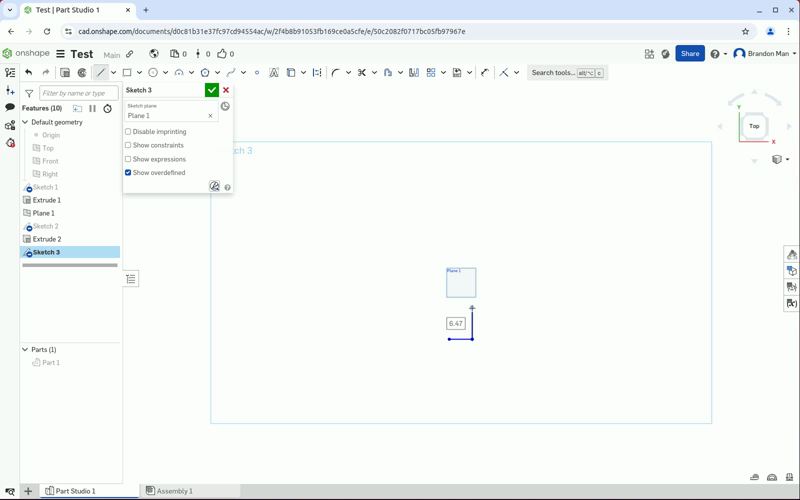
key(a)
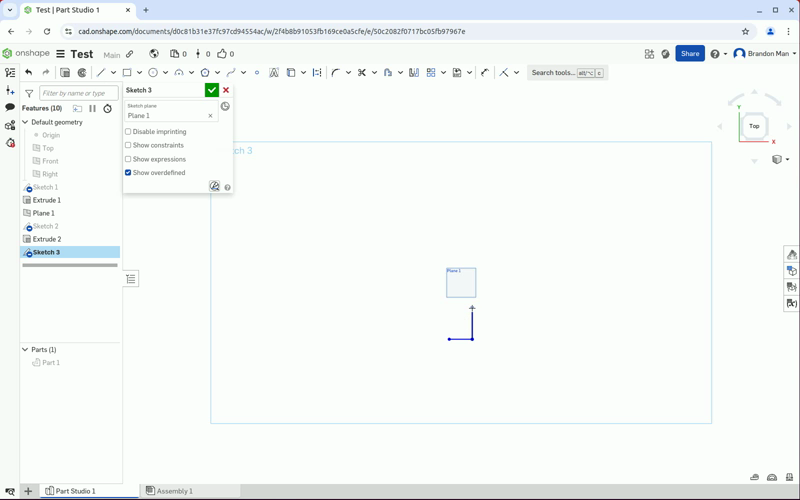
mouse_move(472, 307)
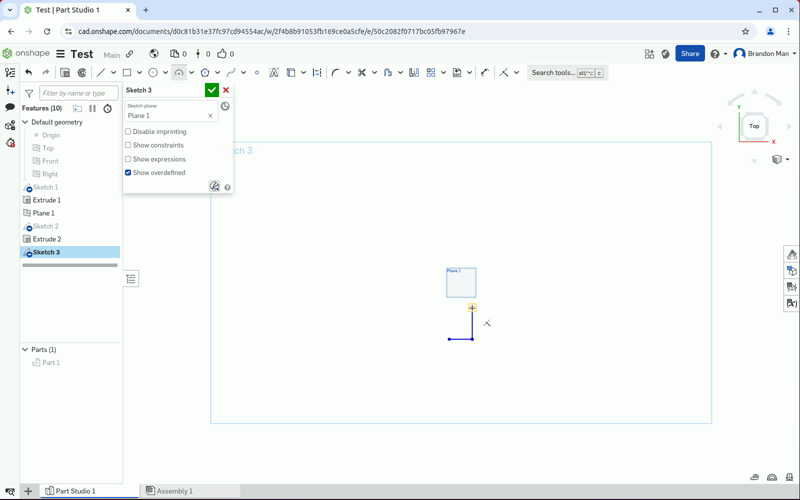
click(472, 307)
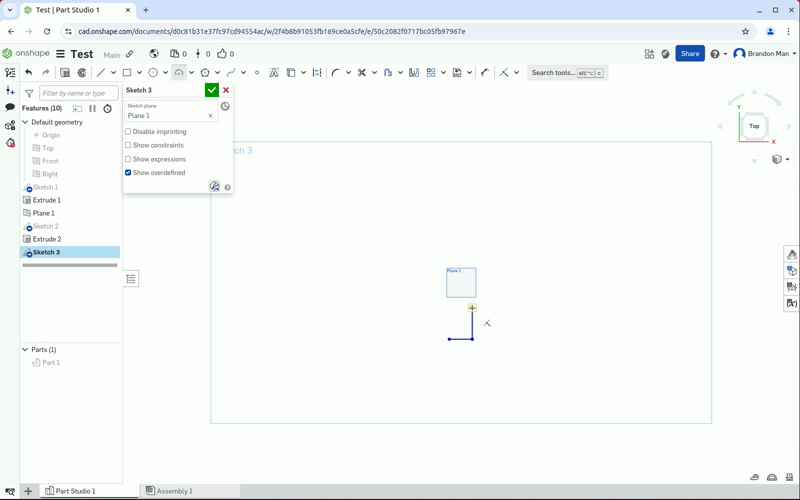
key_down(shift)
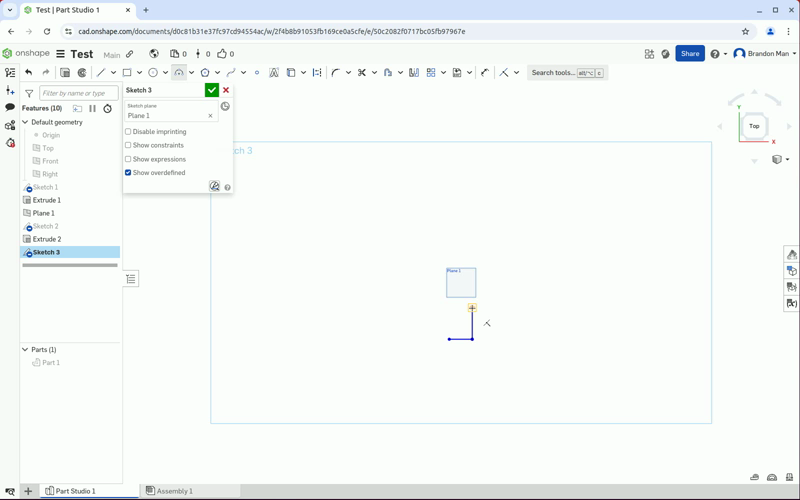
mouse_move(449, 307)
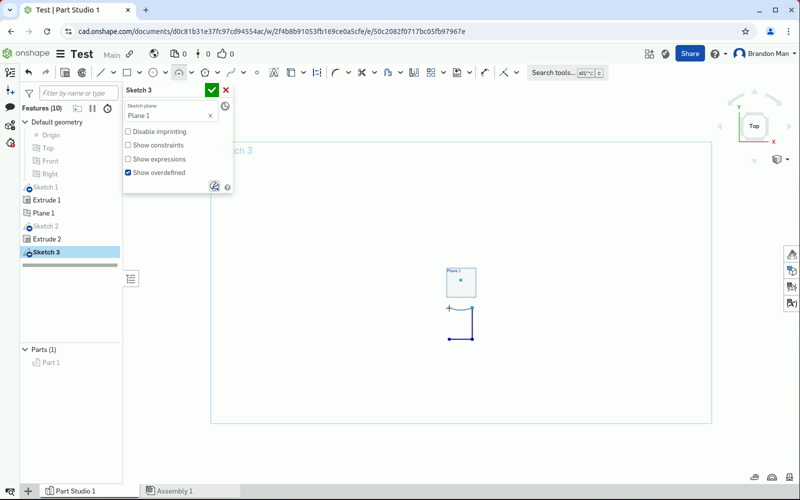
click(449, 307)
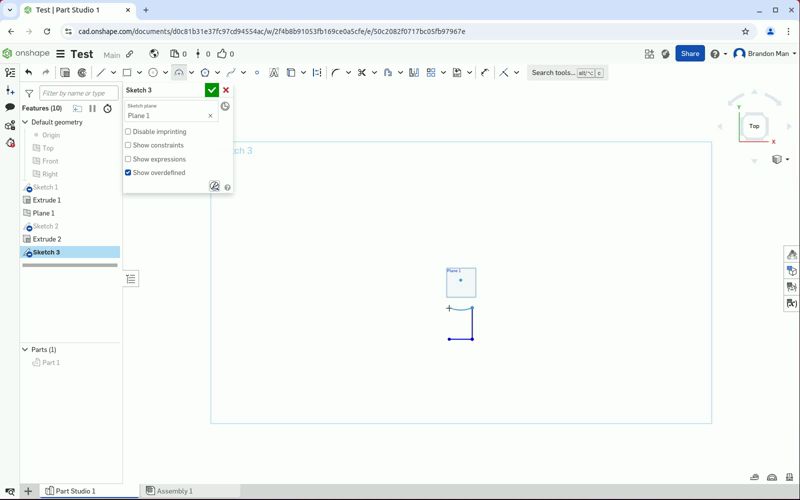
mouse_move(460, 310)
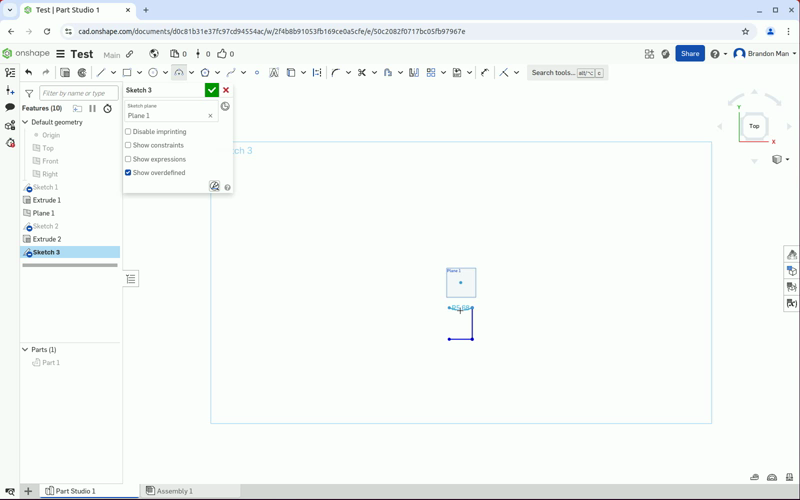
click(460, 310)
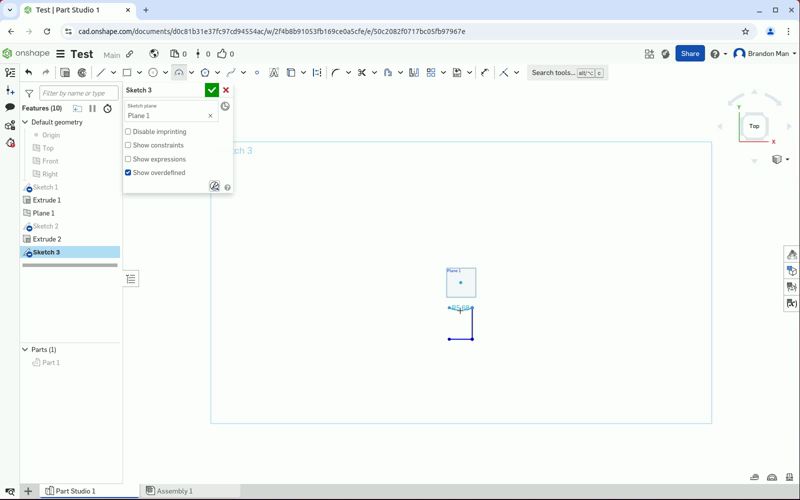
key_up(shift)
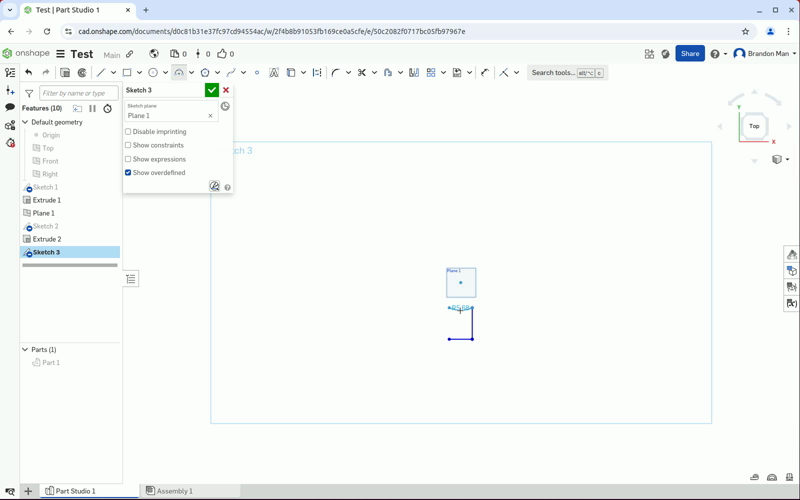
key(esc)
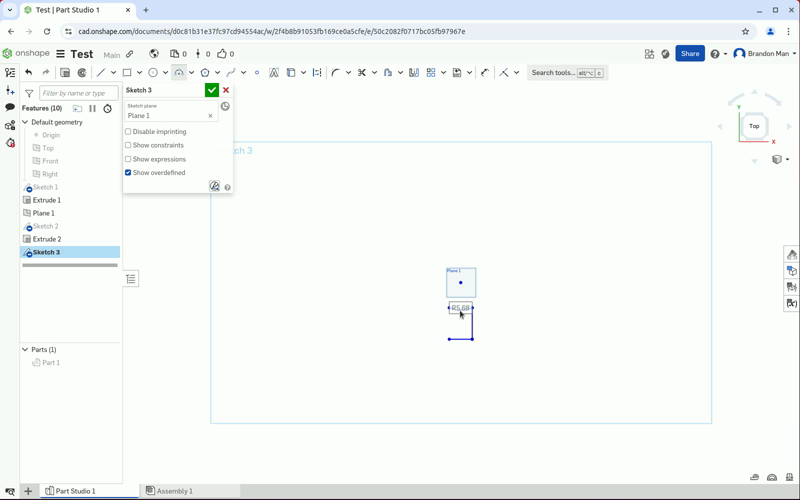
key(l)
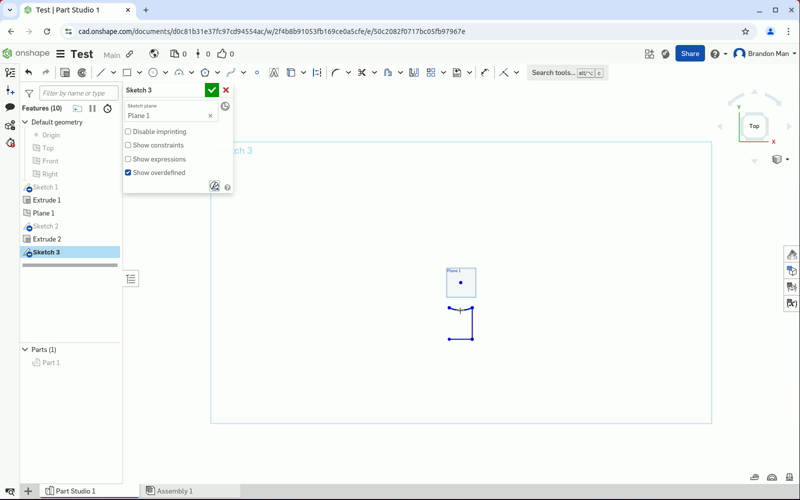
mouse_move(449, 307)
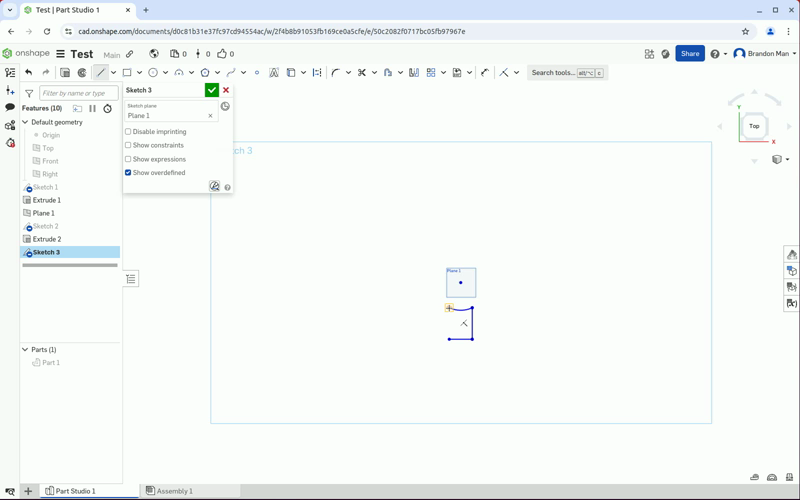
click(449, 307)
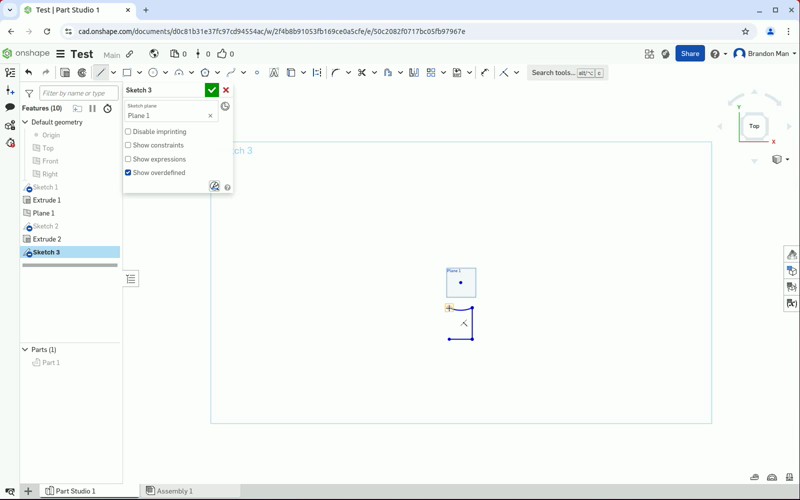
mouse_move(479, 307)
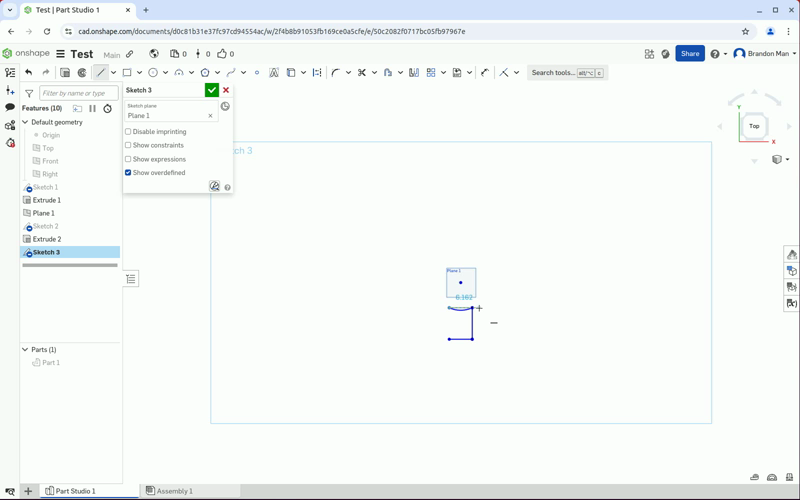
key_down(shift)
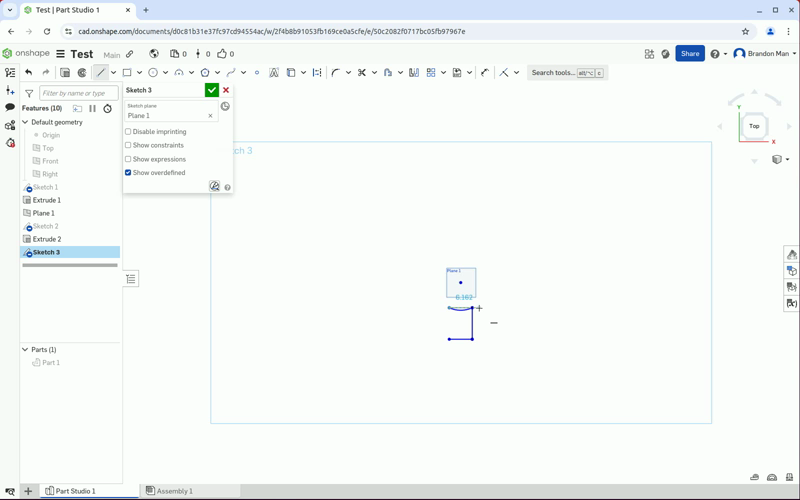
mouse_move(449, 339)
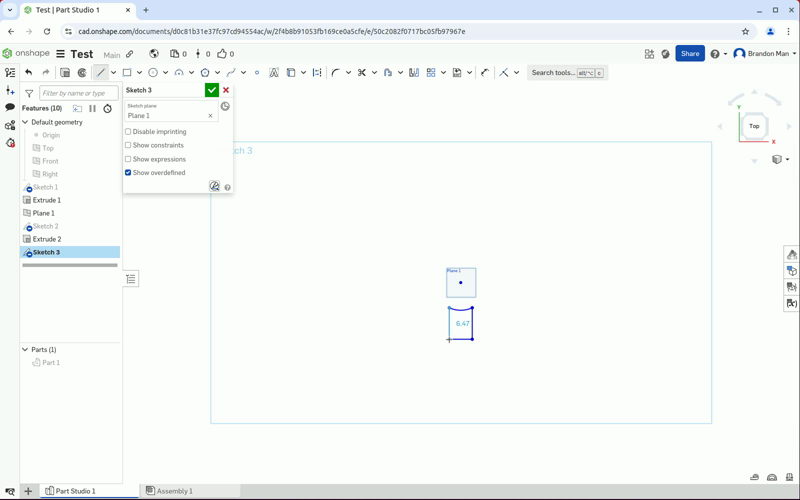
key_up(shift)
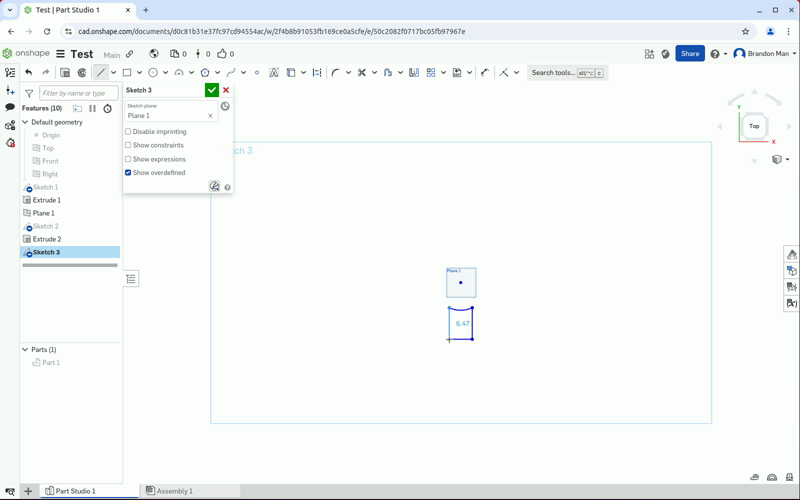
click(449, 339)
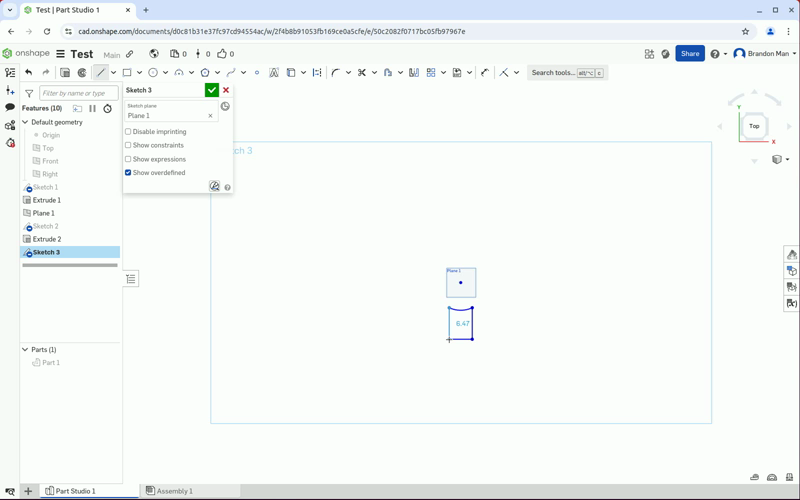
key(esc)
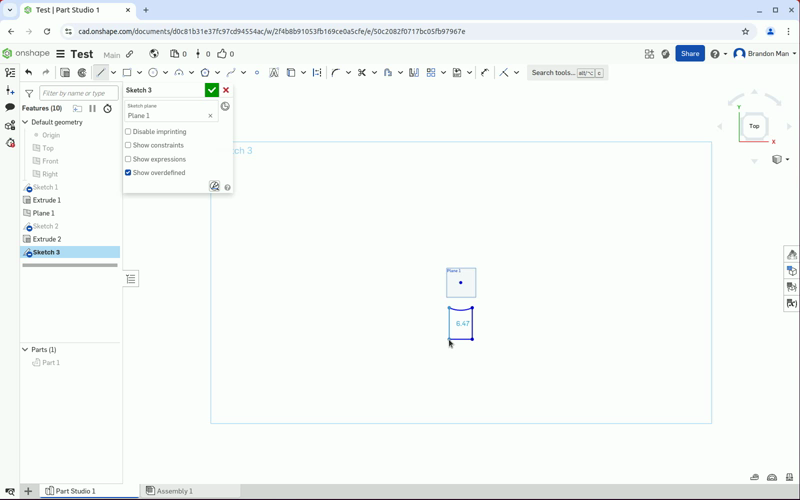
mouse_move(468, 314)
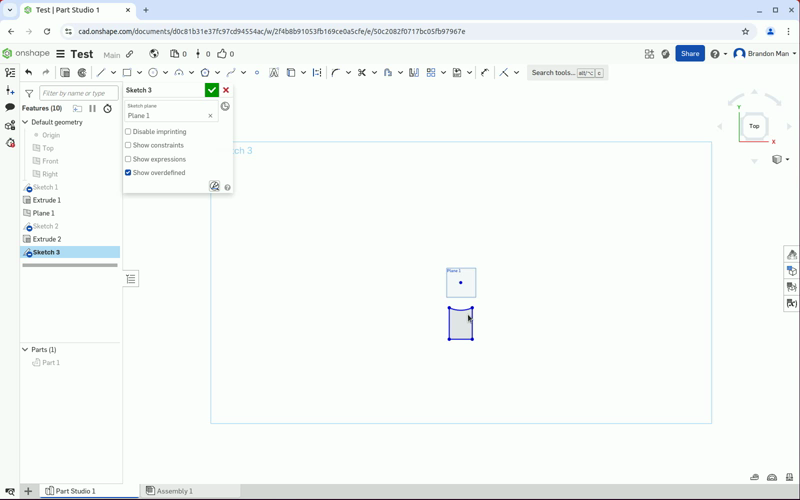
scroll(6)
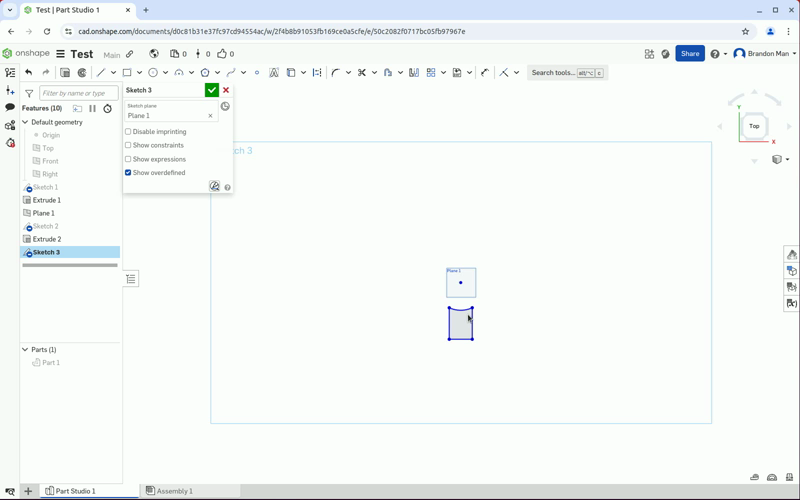
scroll(6)
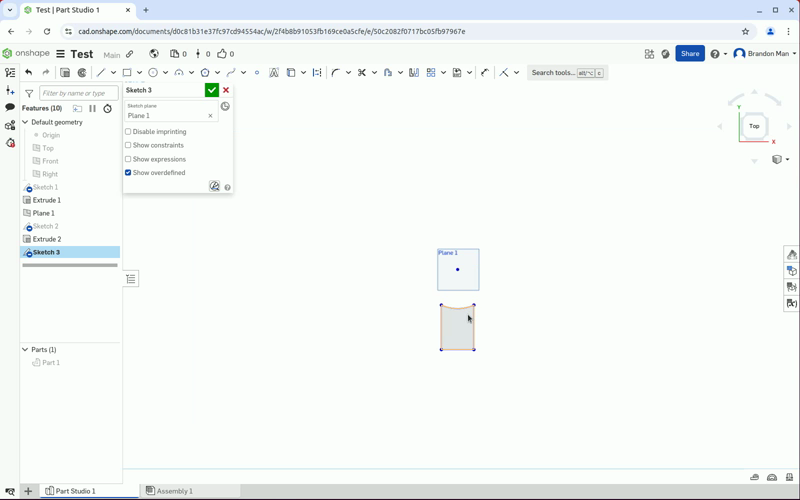
scroll(6)
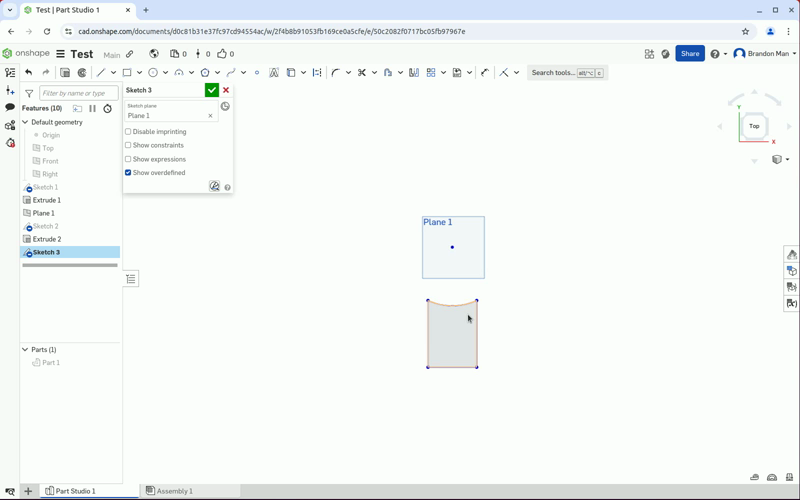
scroll(6)
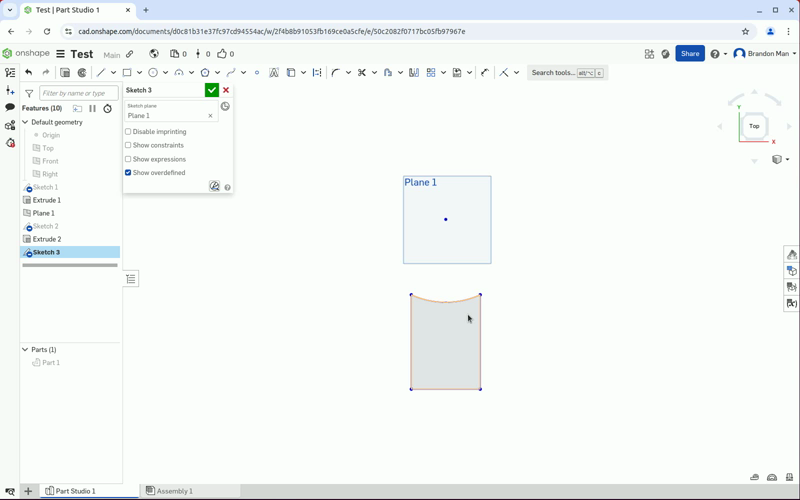
scroll(6)
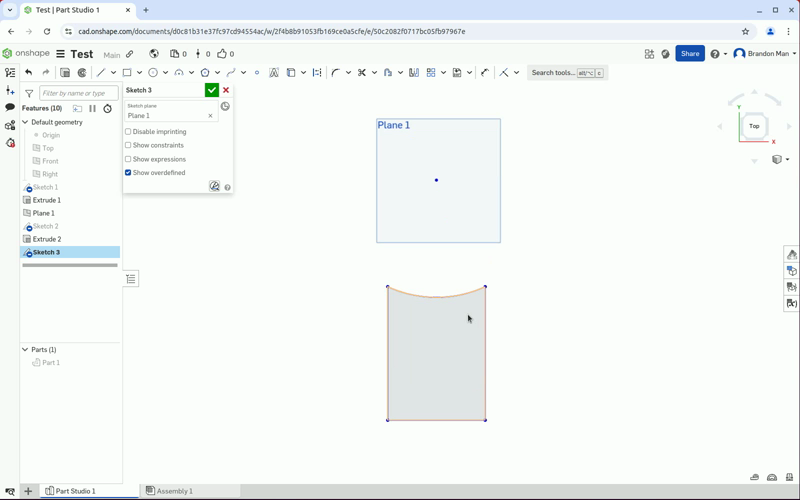
scroll(6)
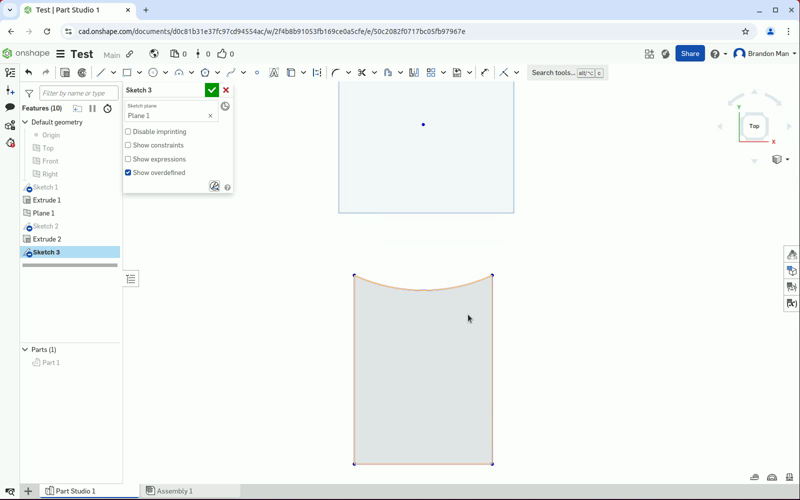
scroll(6)
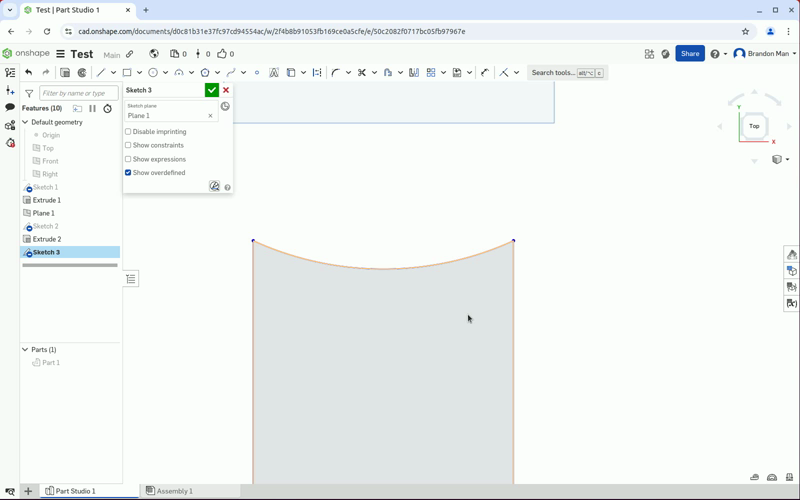
click(468, 314)
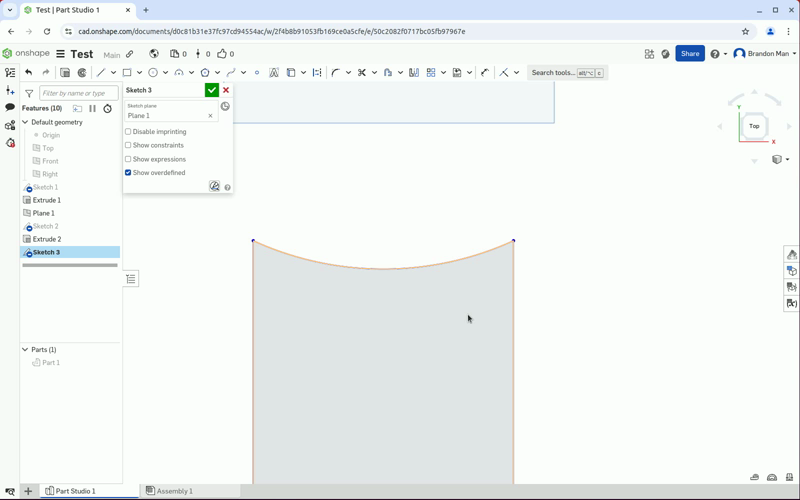
scroll(-6)
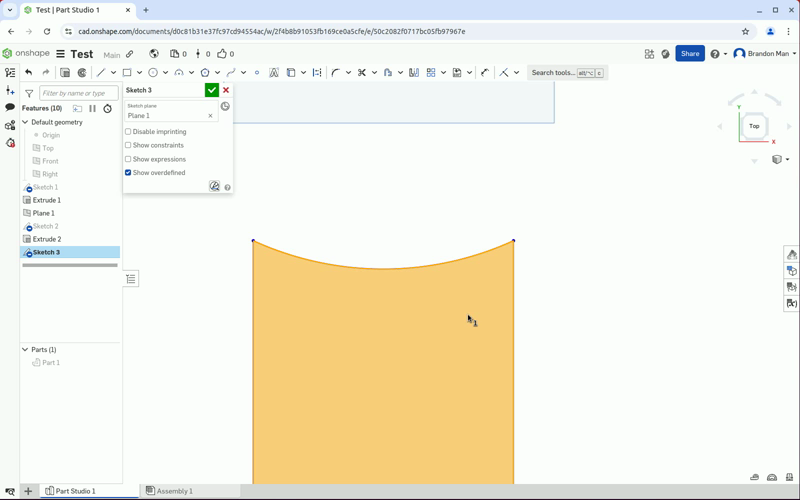
scroll(-6)
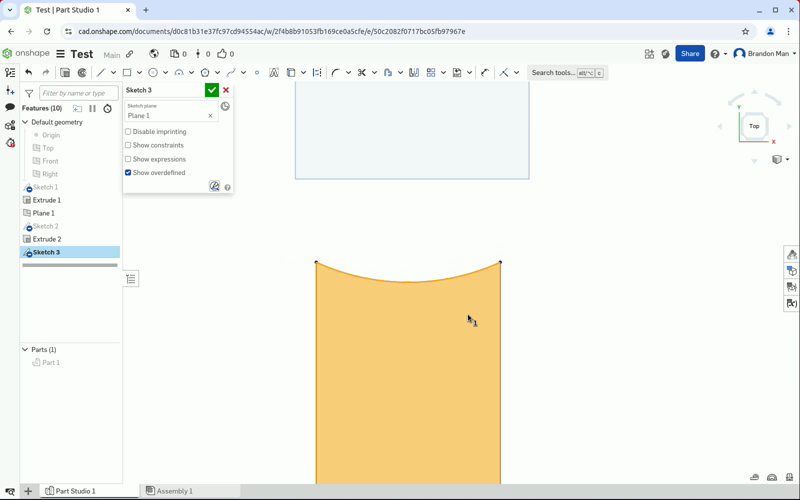
scroll(-6)
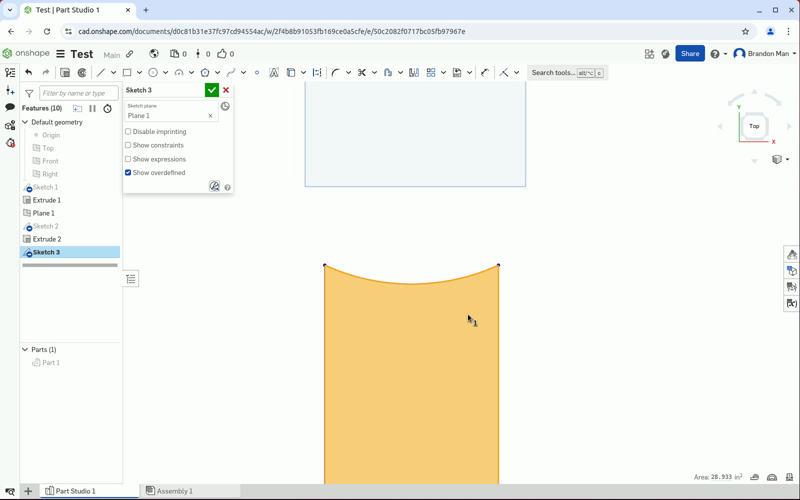
scroll(-6)
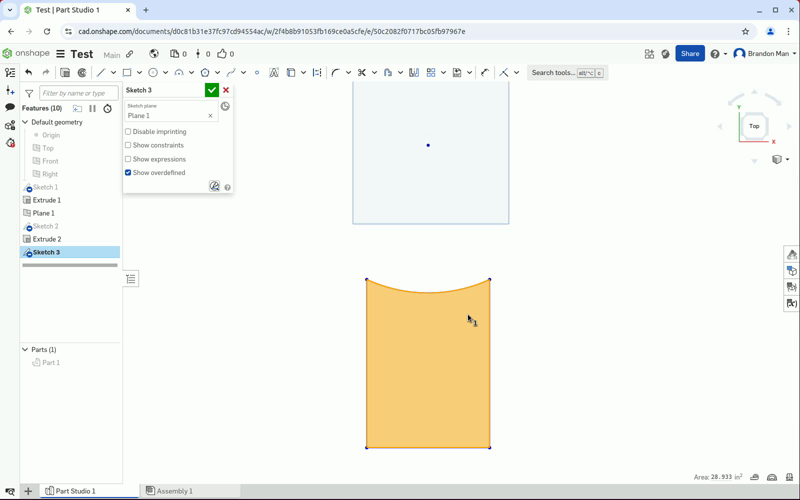
scroll(-6)
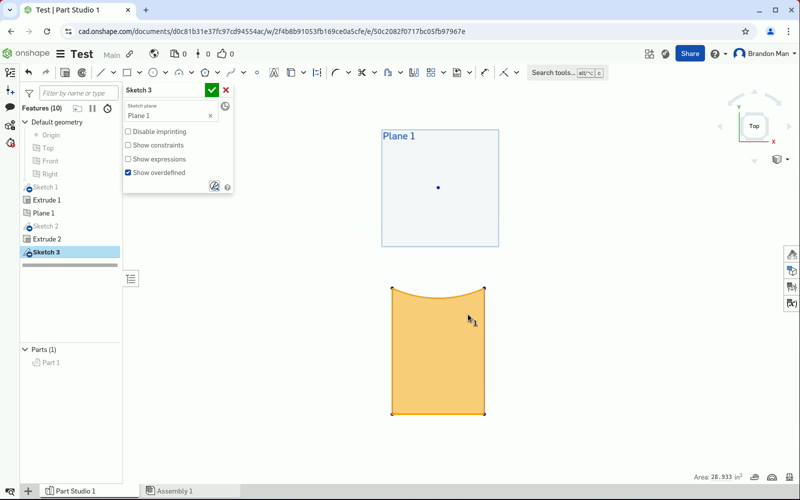
scroll(-6)
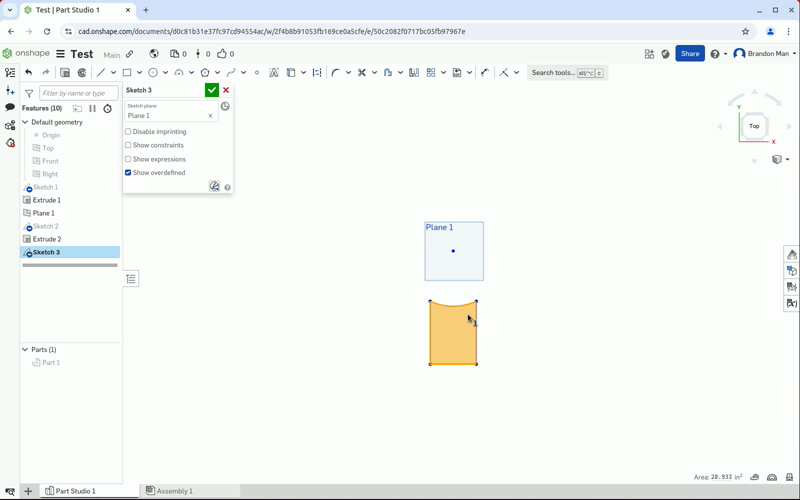
scroll(-6)
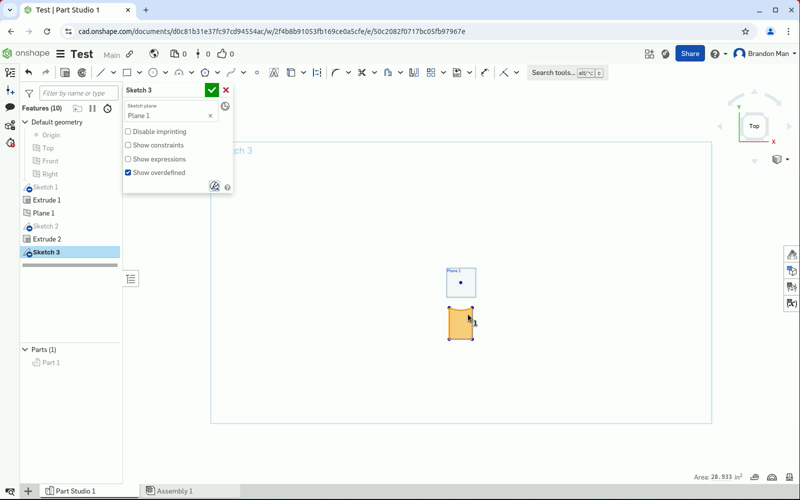
mouse_move(73, 352)
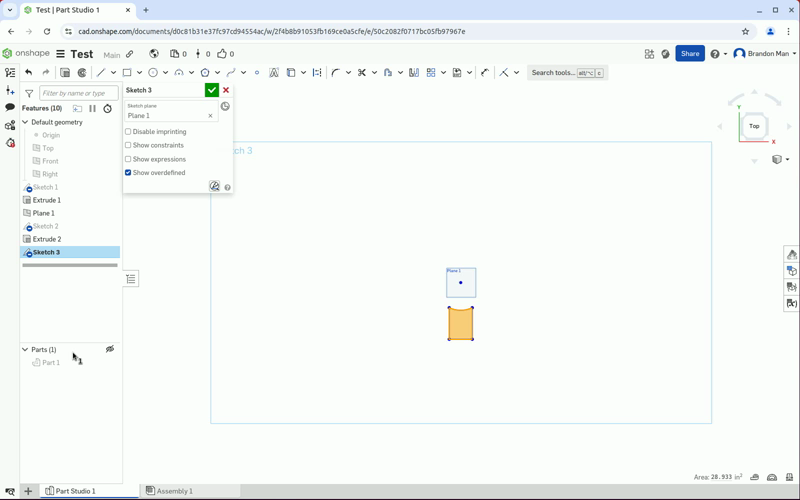
key(shift+y)
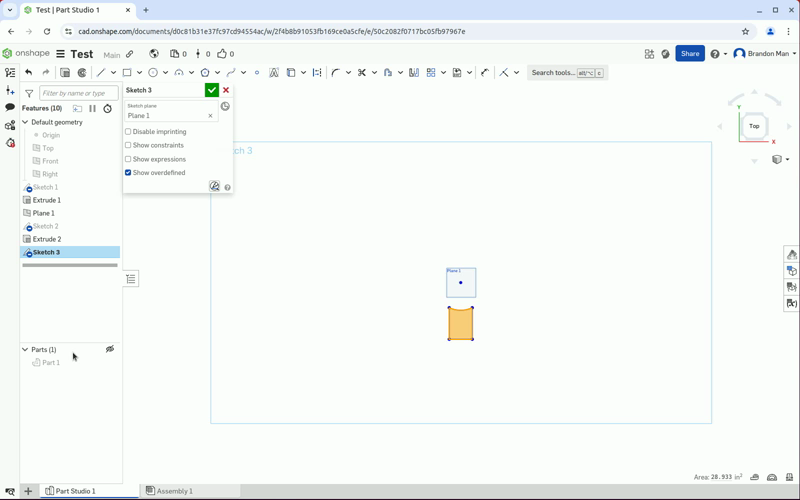
key(shift+e)
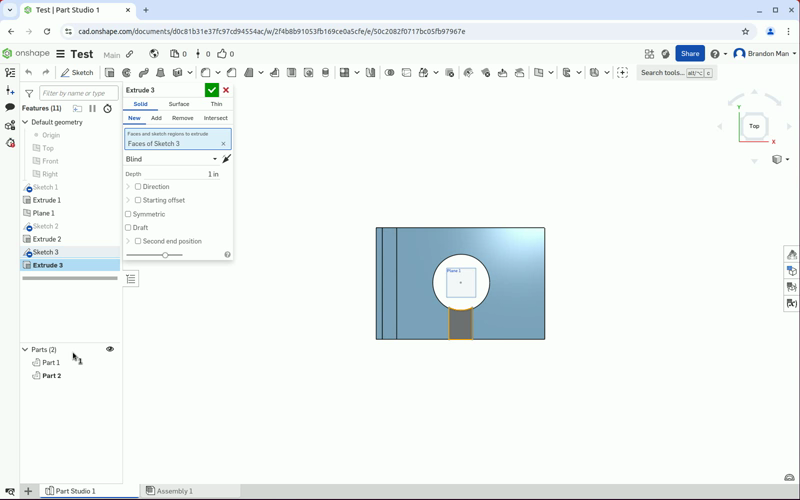
mouse_move(143, 106)
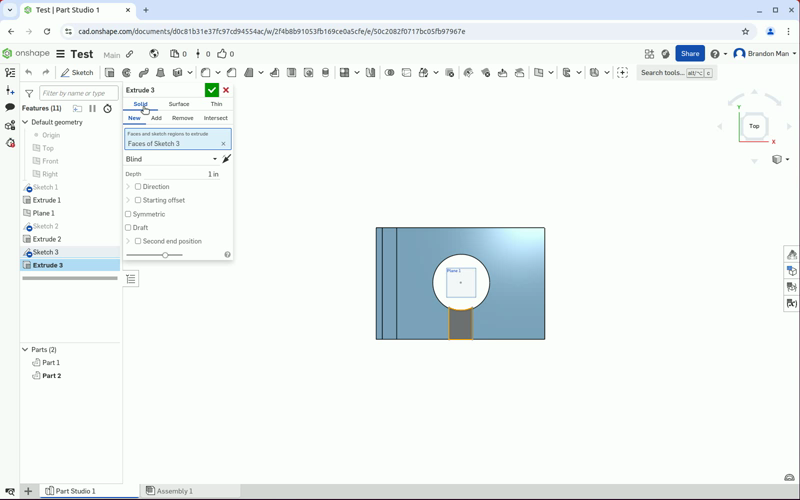
click(143, 106)
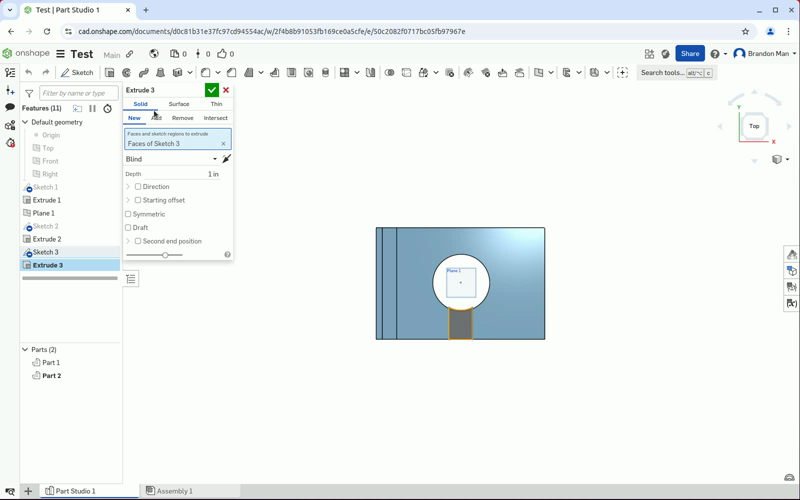
mouse_move(186, 120)
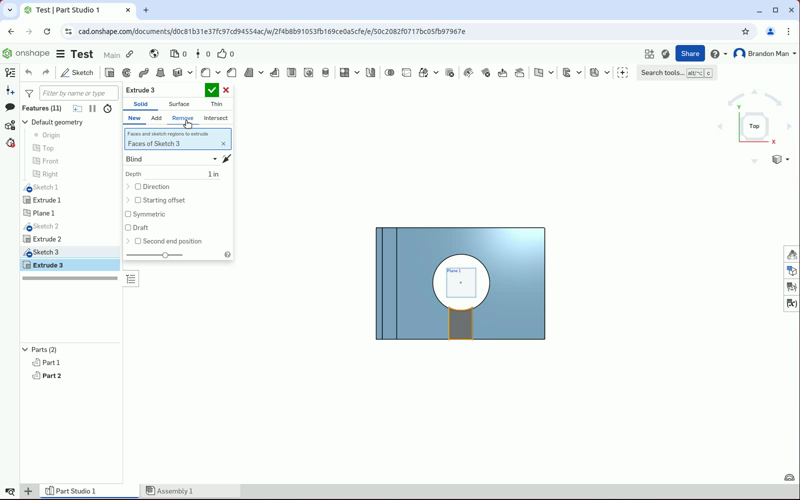
click(186, 120)
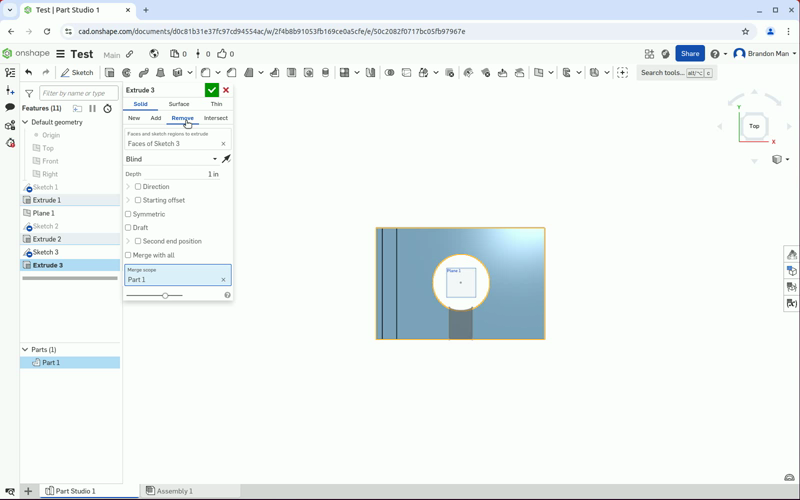
key(tab, 4)
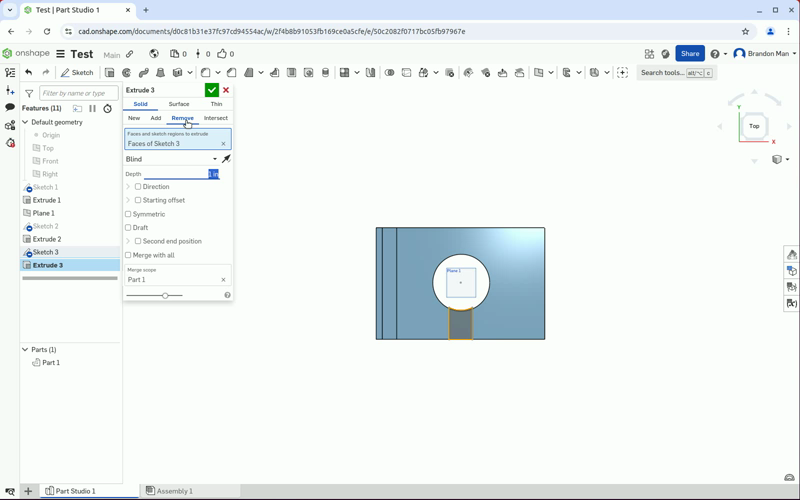
text(1.204)
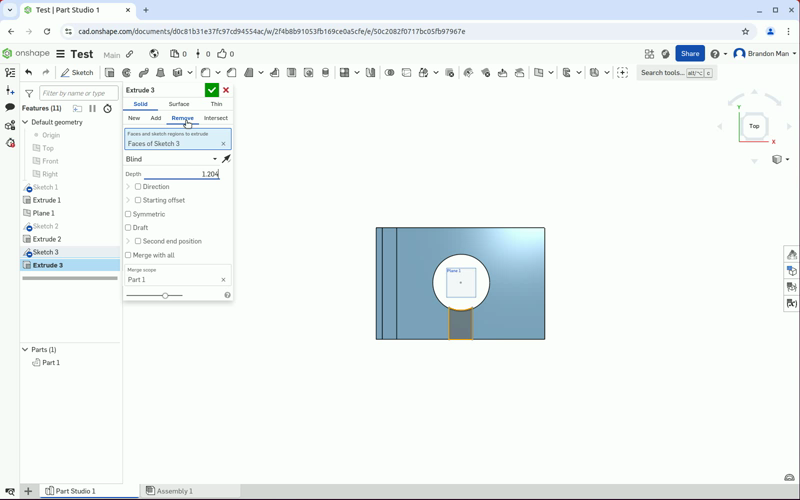
key(tab, 6)
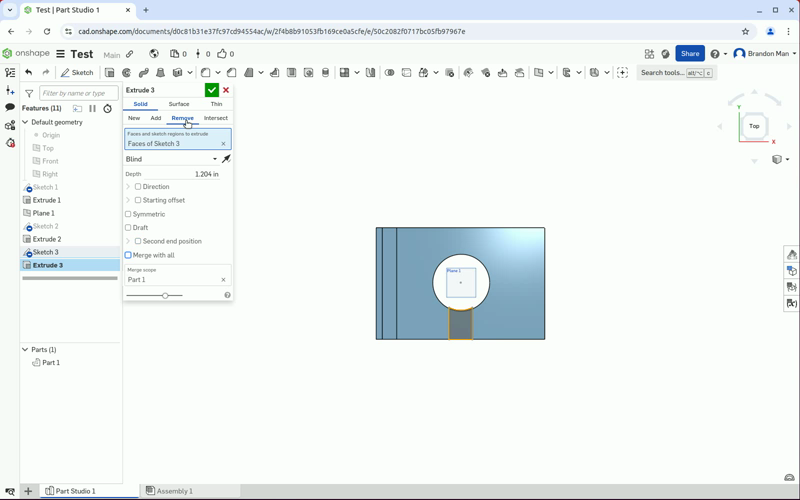
key(space)
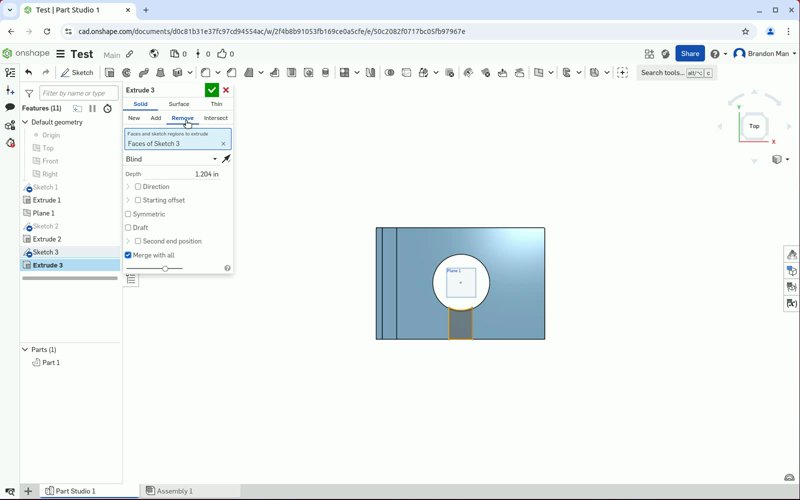
key(enter)
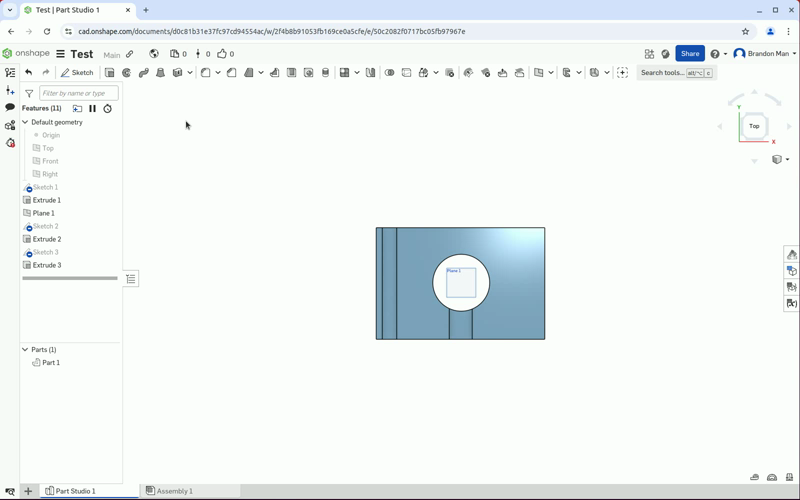
key(shift+h)
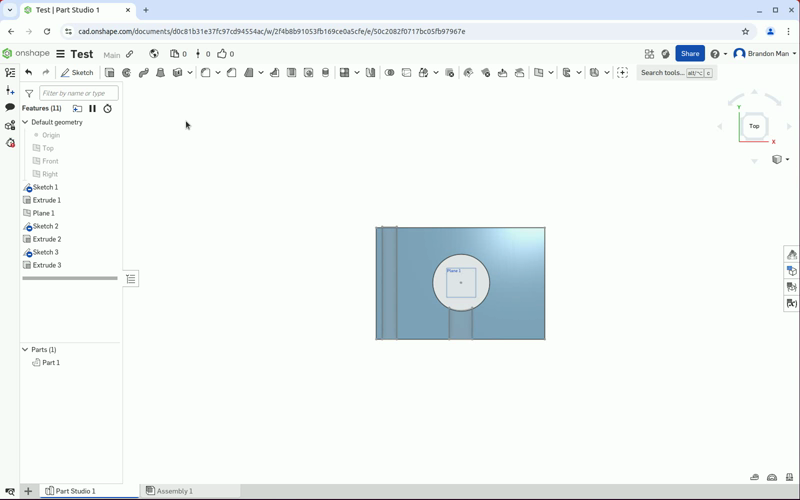
key(shift+h)
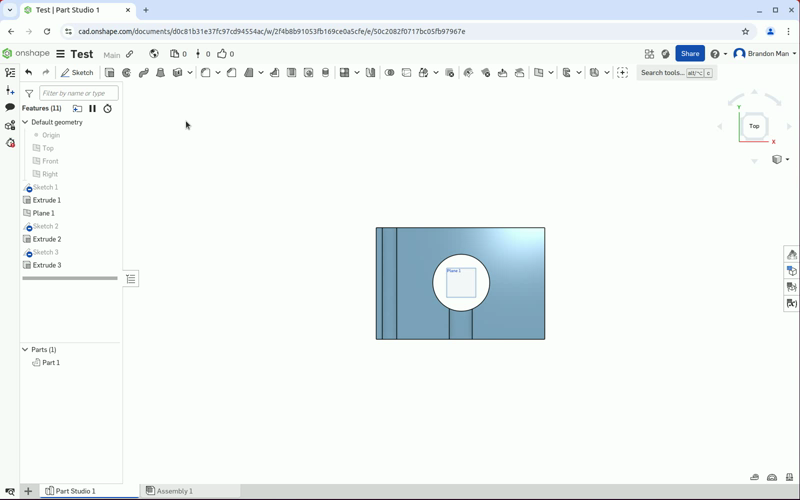
mouse_move(73, 189)
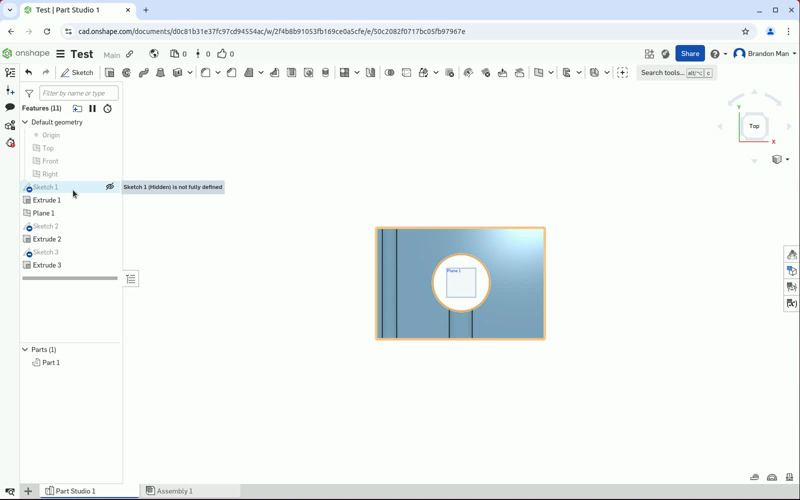
click(73, 189)
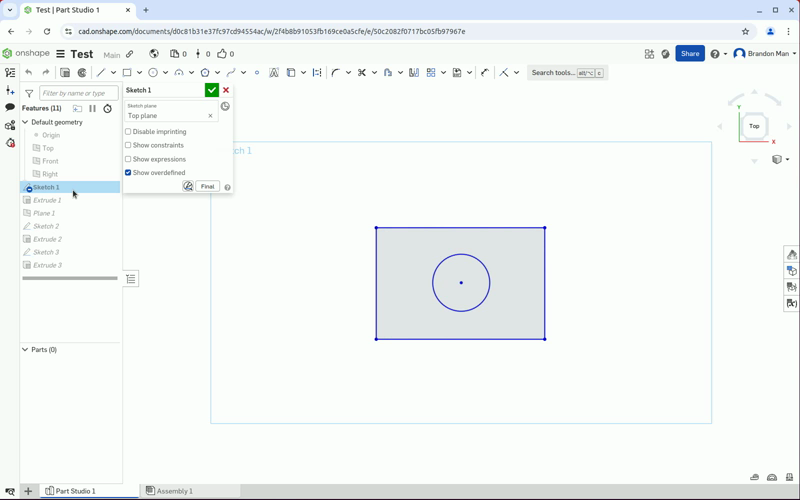
mouse_move(229, 92)
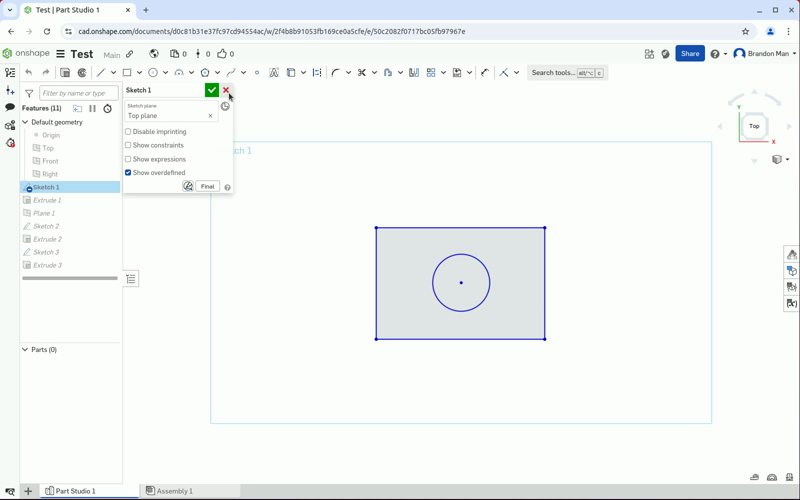
click(229, 92)
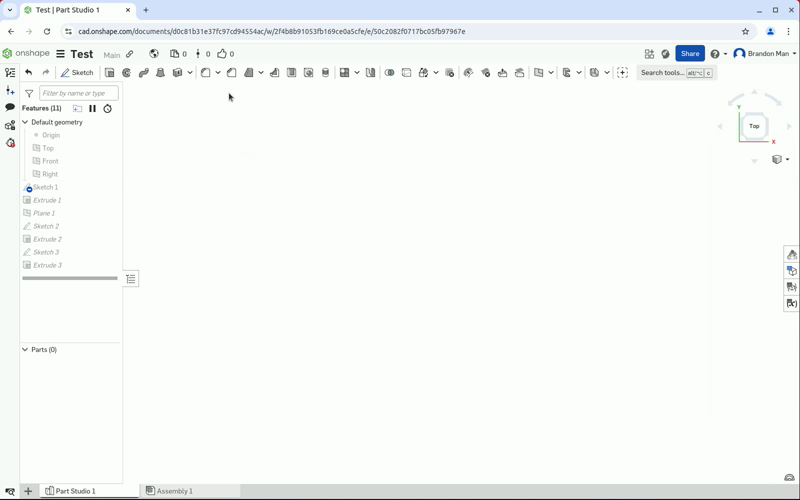
key(shift+s)
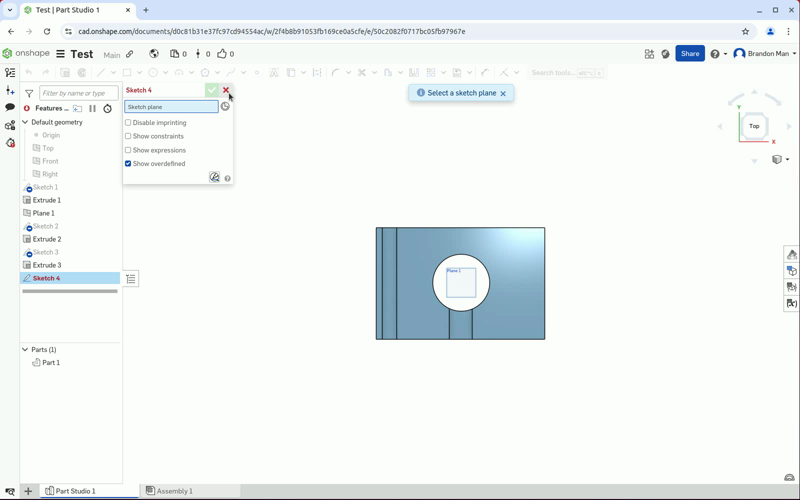
mouse_move(73, 215)
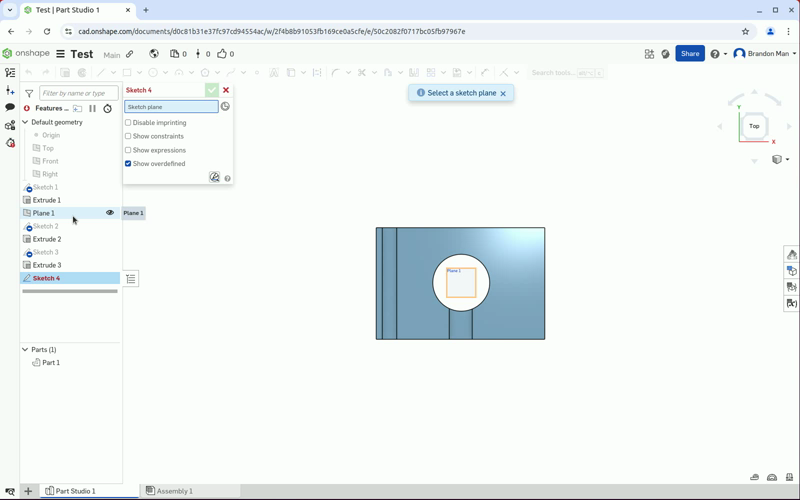
click(73, 215)
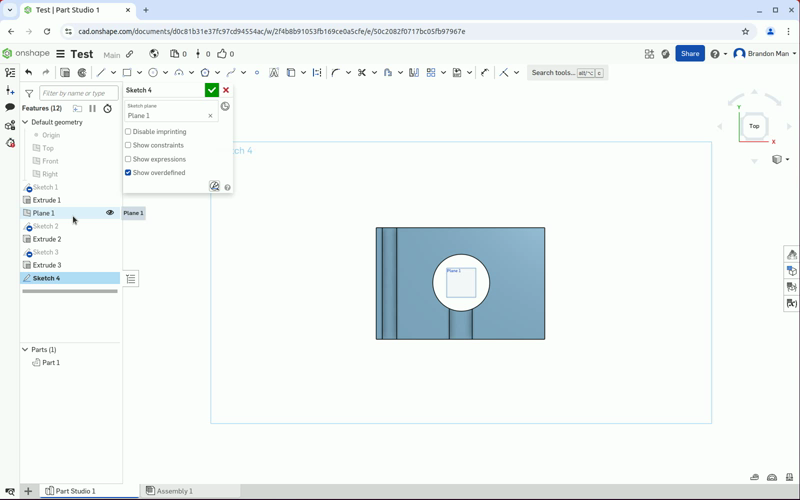
mouse_move(73, 352)
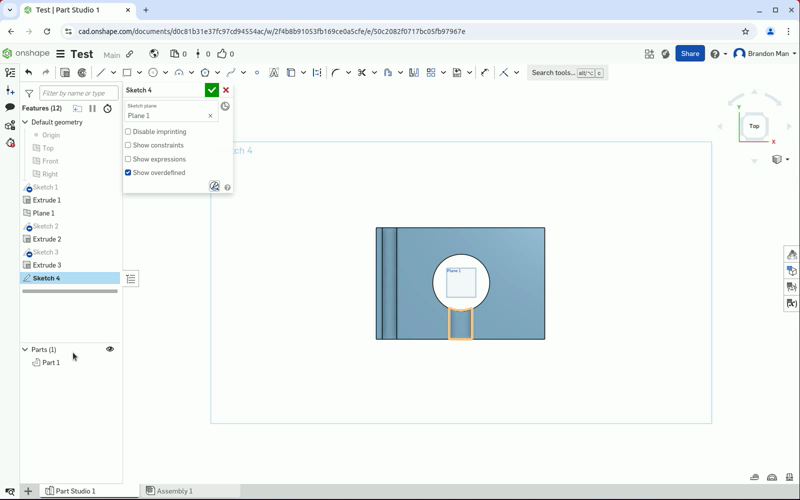
key(y)
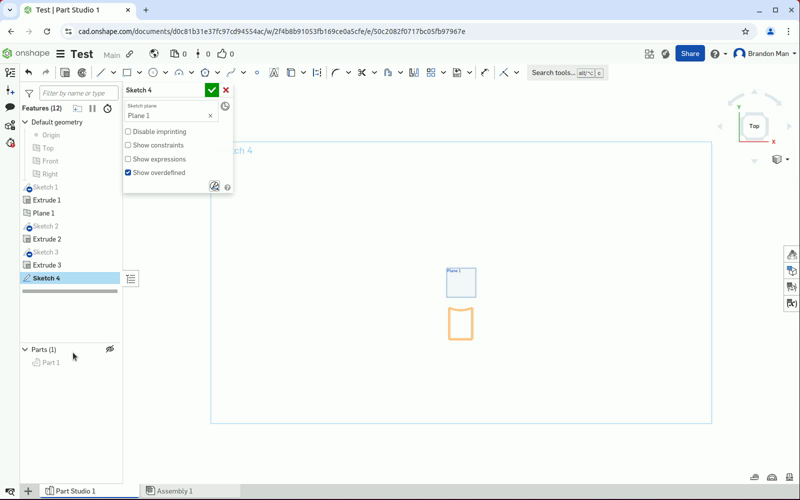
key(a)
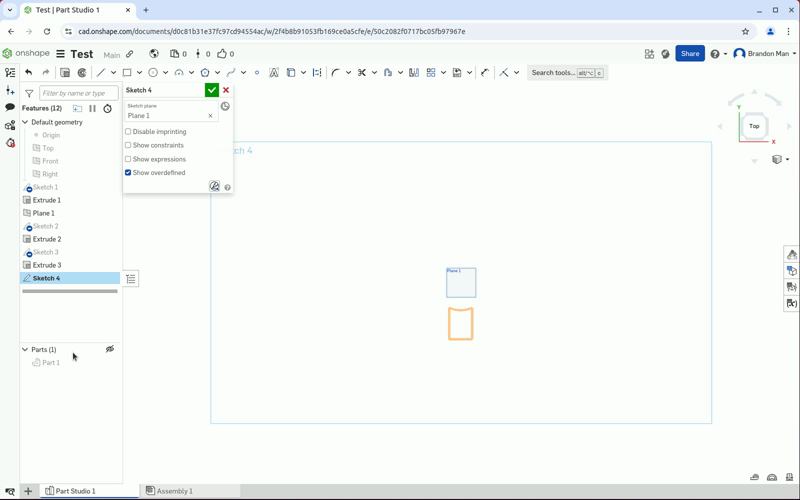
key_down(shift)
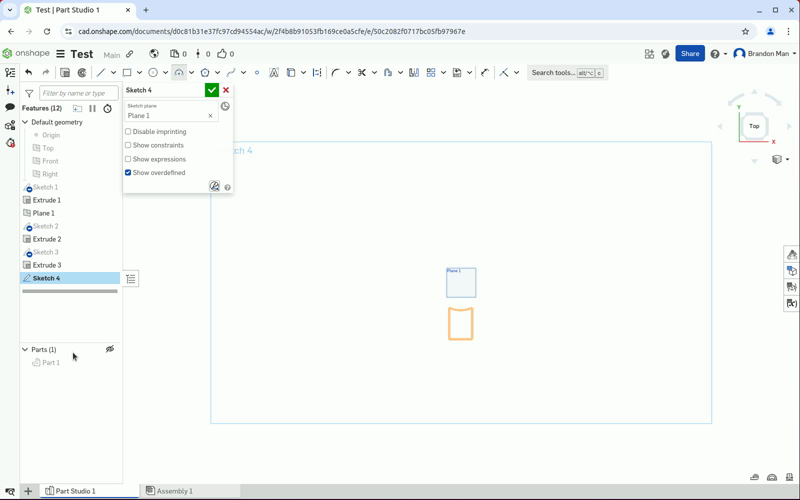
mouse_move(449, 257)
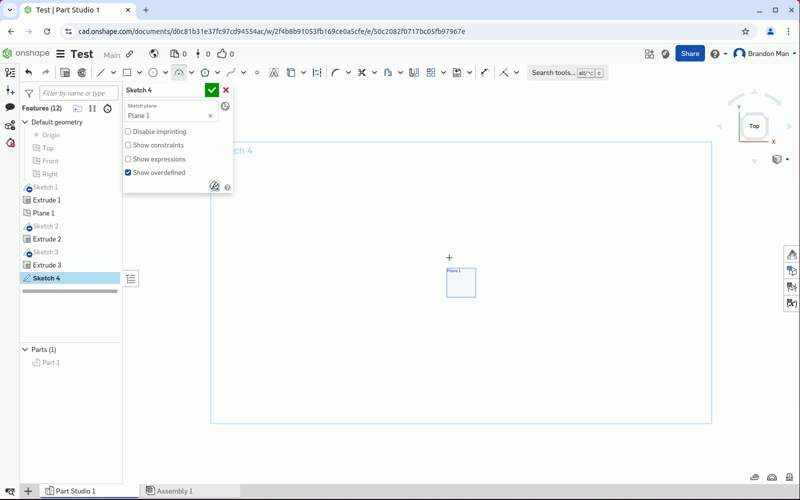
click(449, 257)
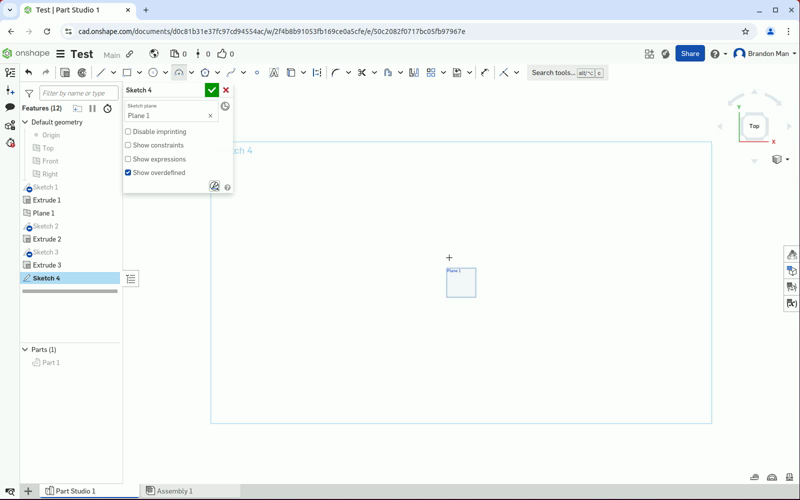
key_up(shift)
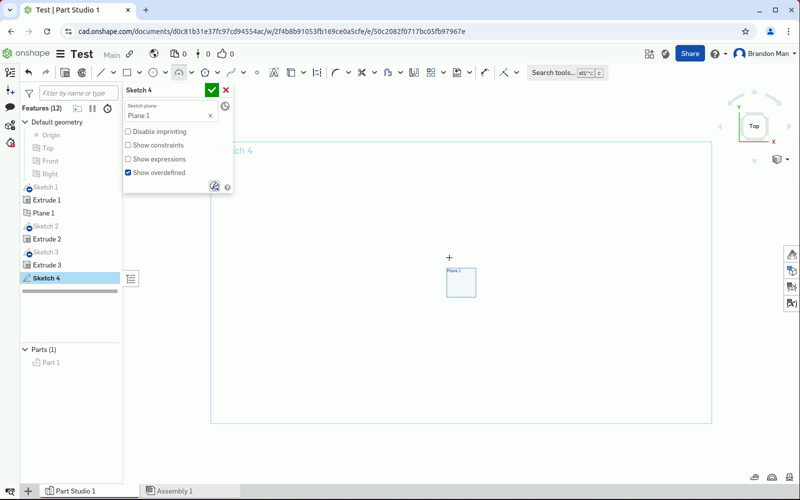
key_down(shift)
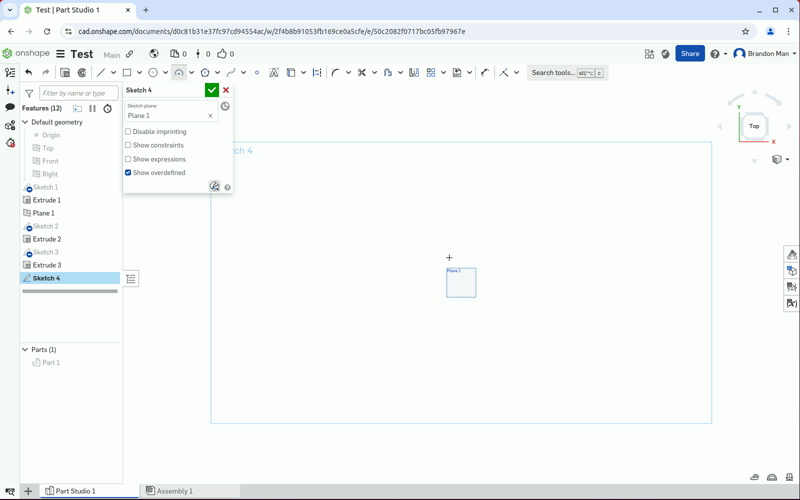
mouse_move(472, 257)
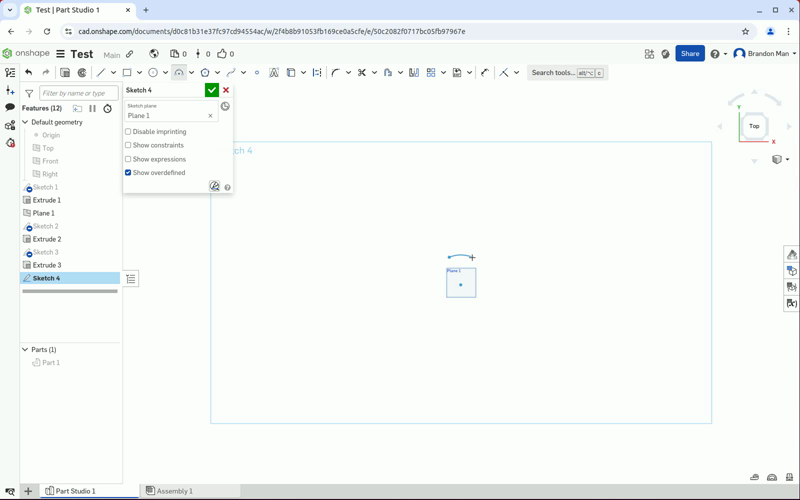
click(472, 257)
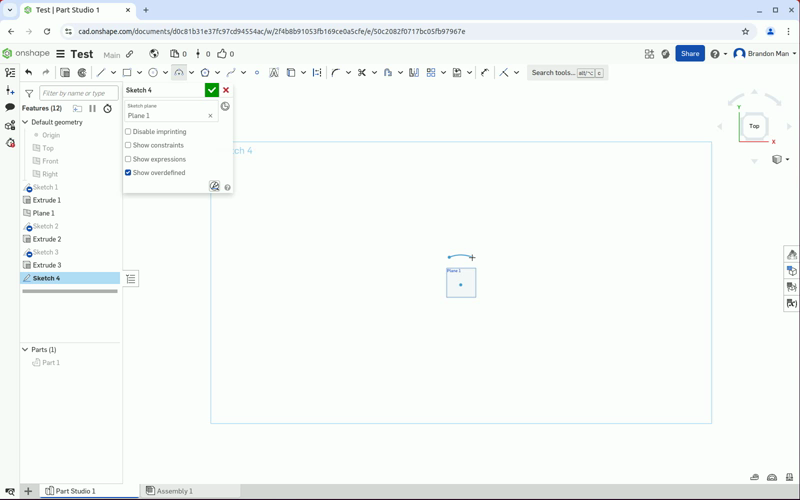
mouse_move(460, 254)
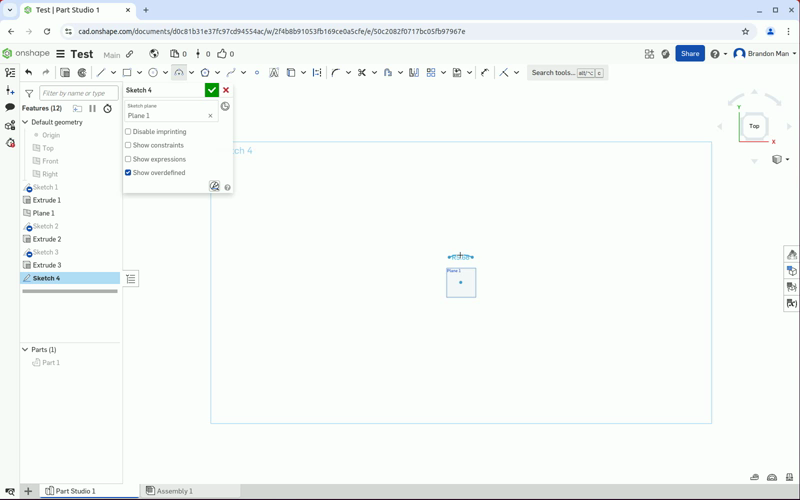
click(460, 254)
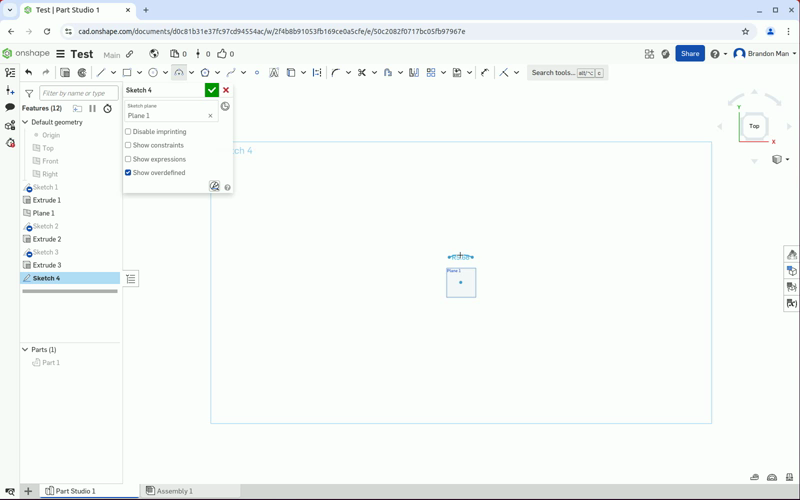
key_up(shift)
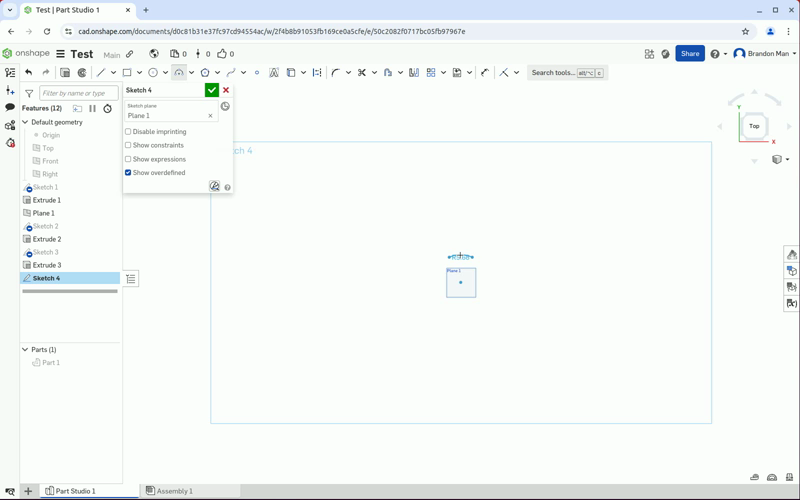
key(esc)
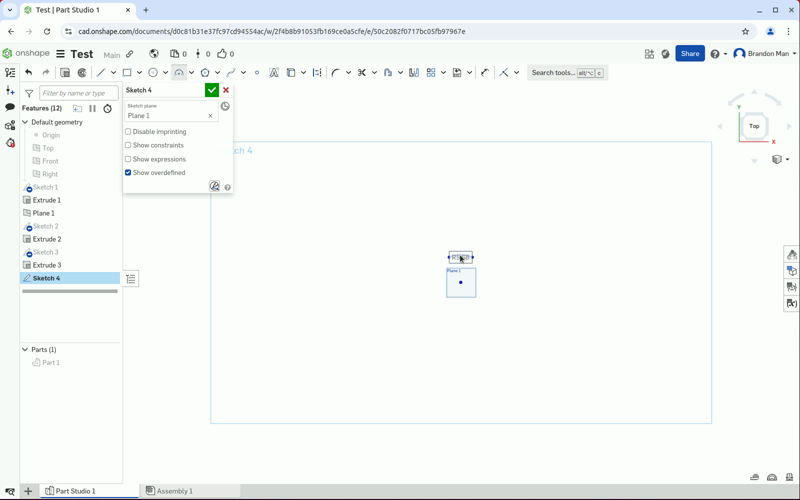
key(l)
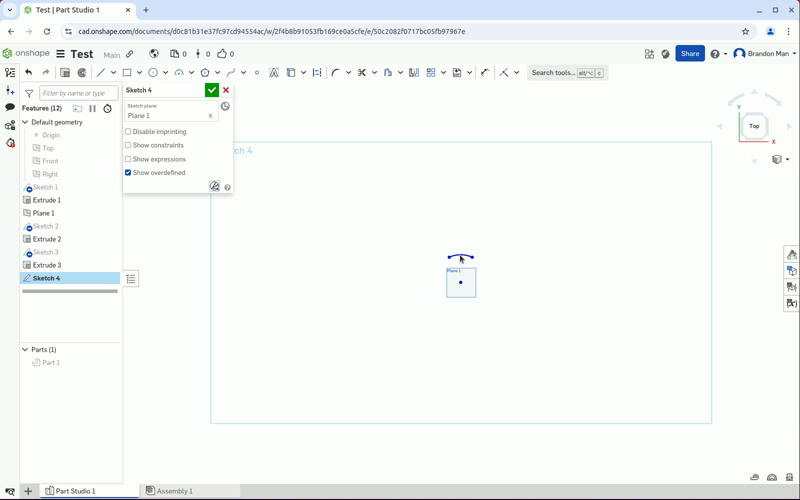
mouse_move(472, 257)
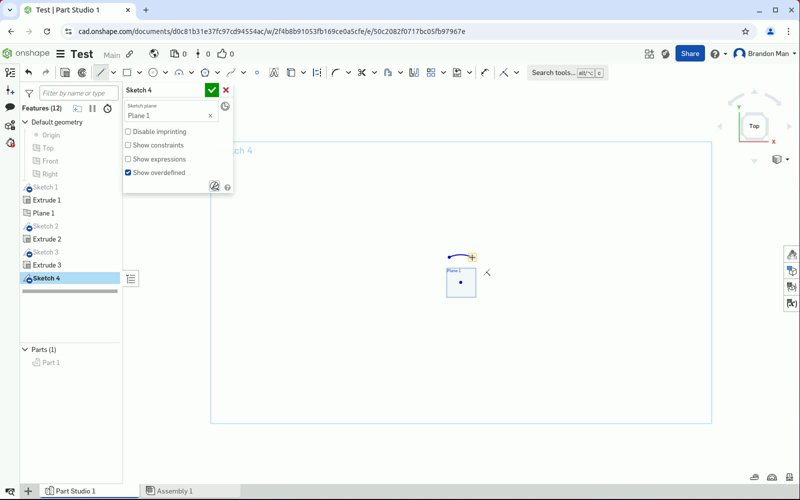
click(472, 257)
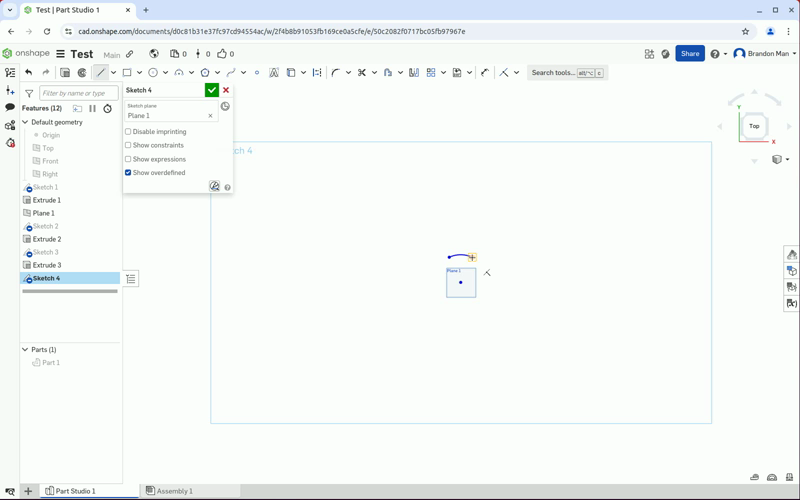
key_down(shift)
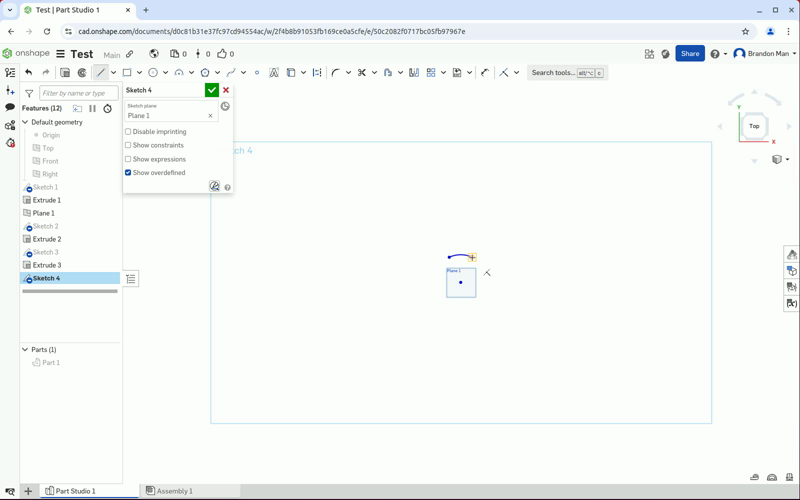
mouse_move(502, 257)
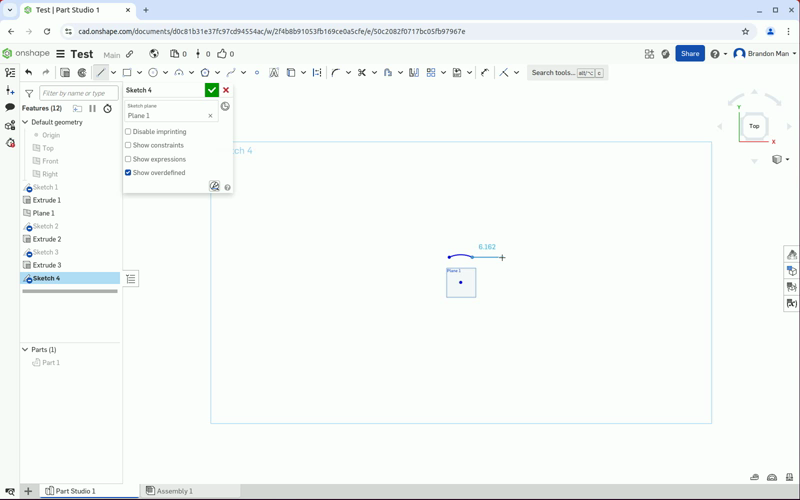
mouse_move(472, 225)
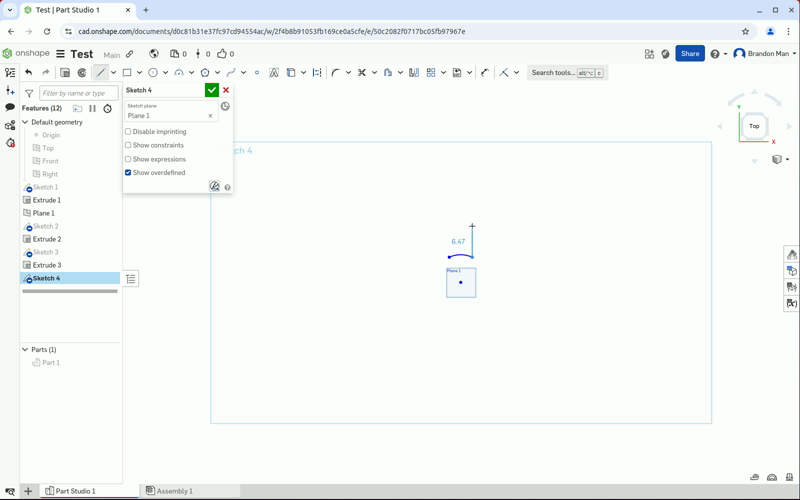
click(472, 225)
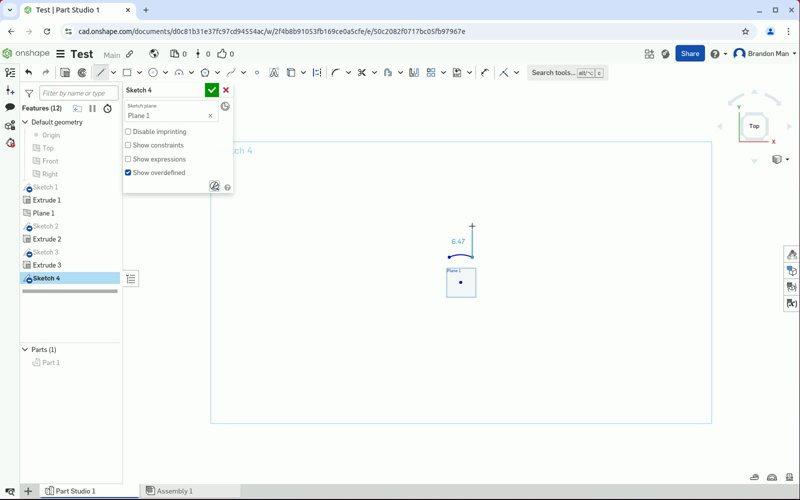
key_up(shift)
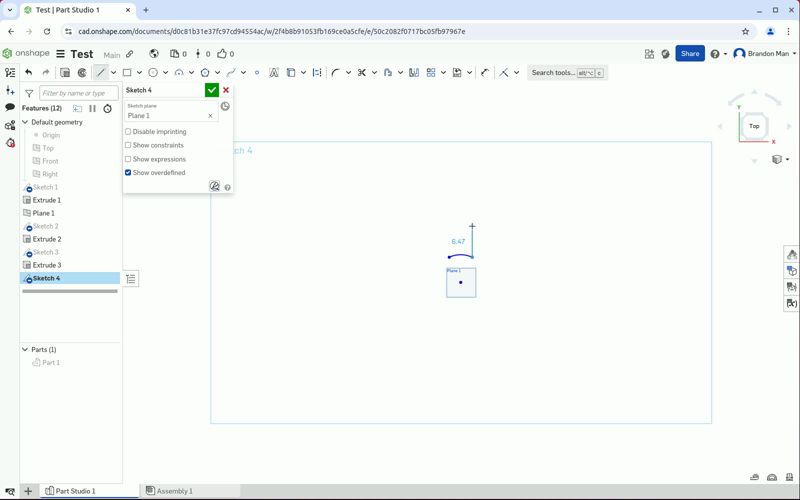
key_down(shift)
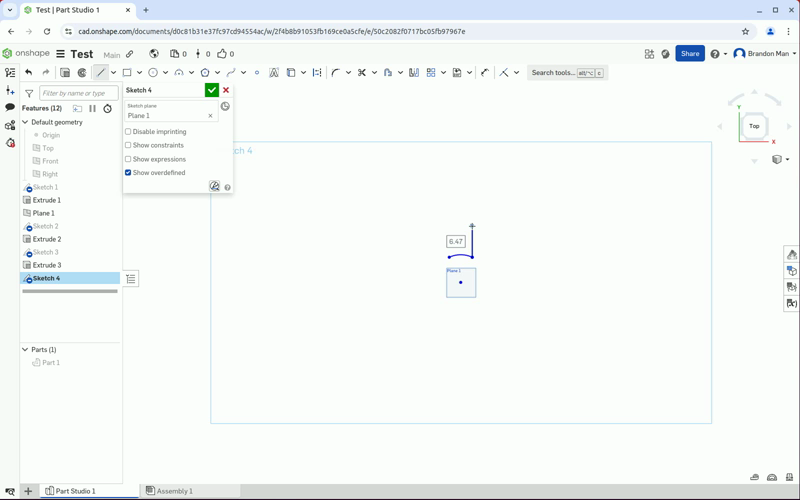
mouse_move(502, 225)
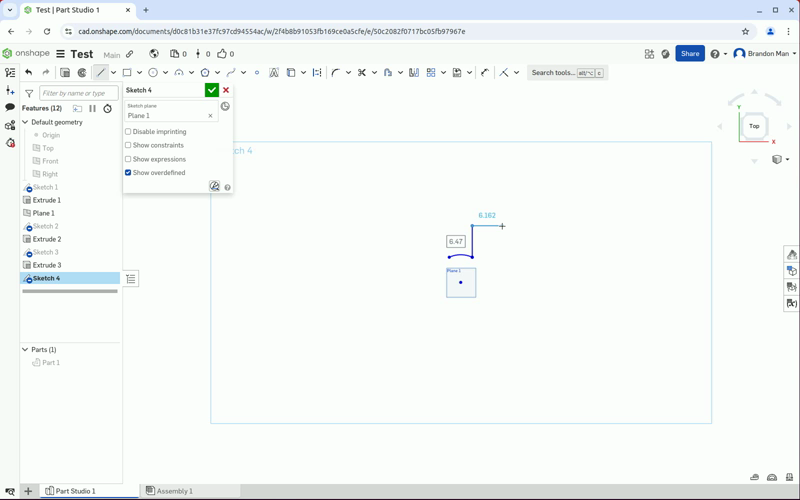
mouse_move(449, 225)
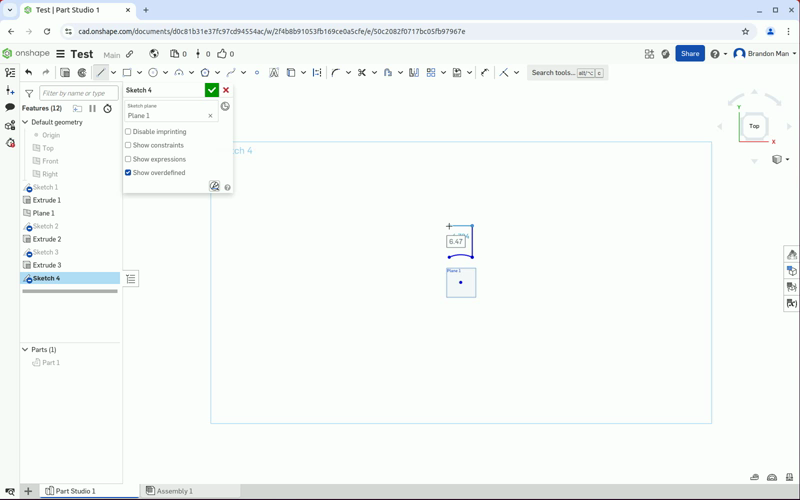
click(449, 225)
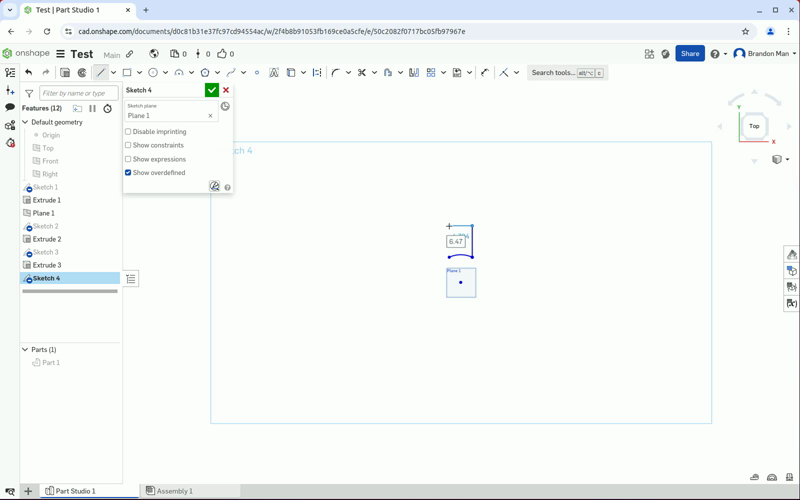
key_up(shift)
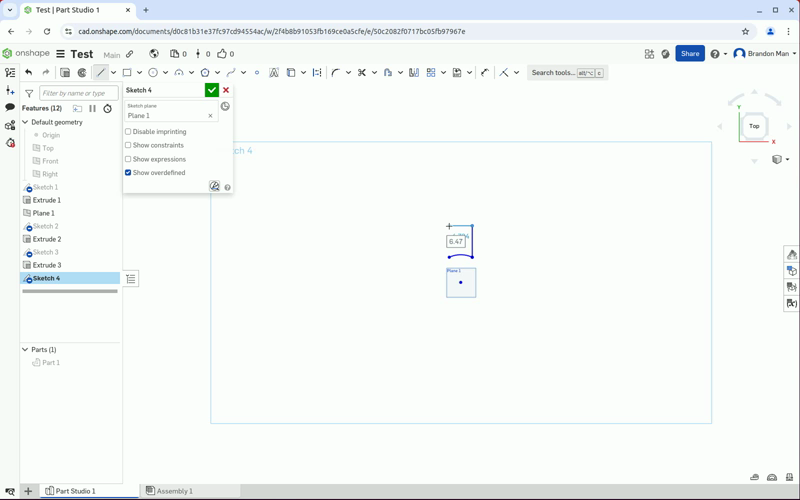
mouse_move(479, 225)
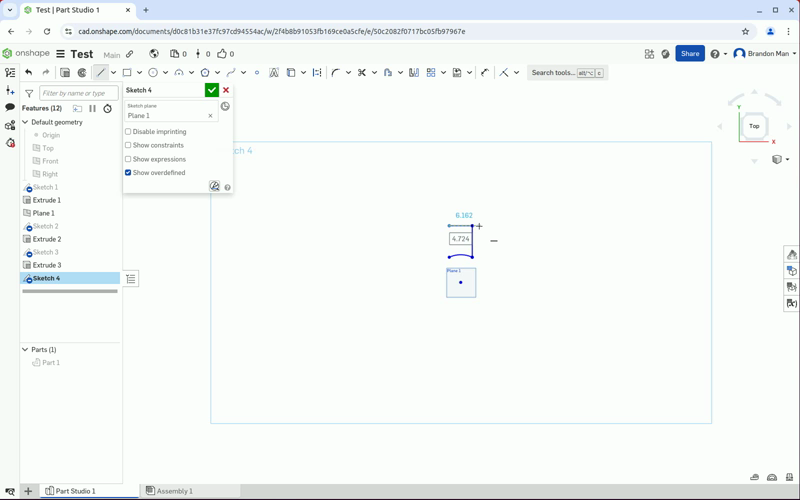
key_down(shift)
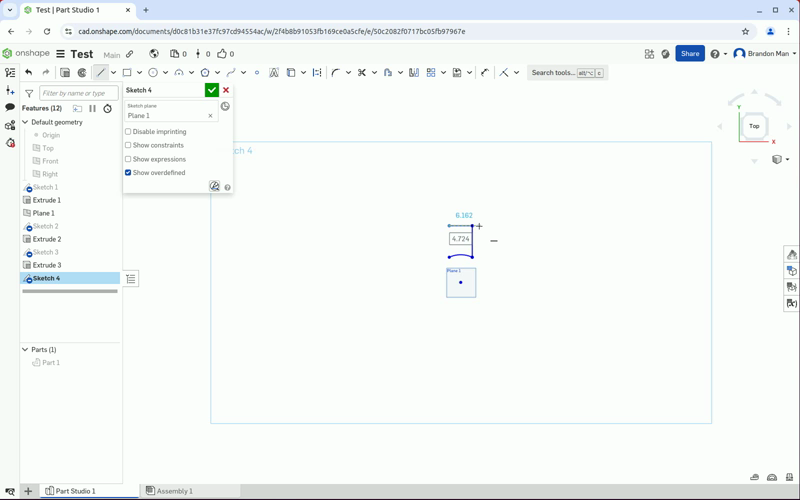
mouse_move(449, 257)
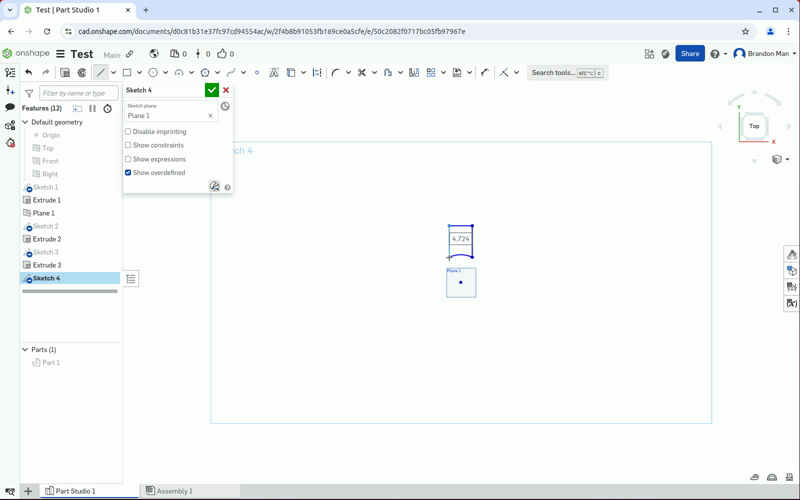
key_up(shift)
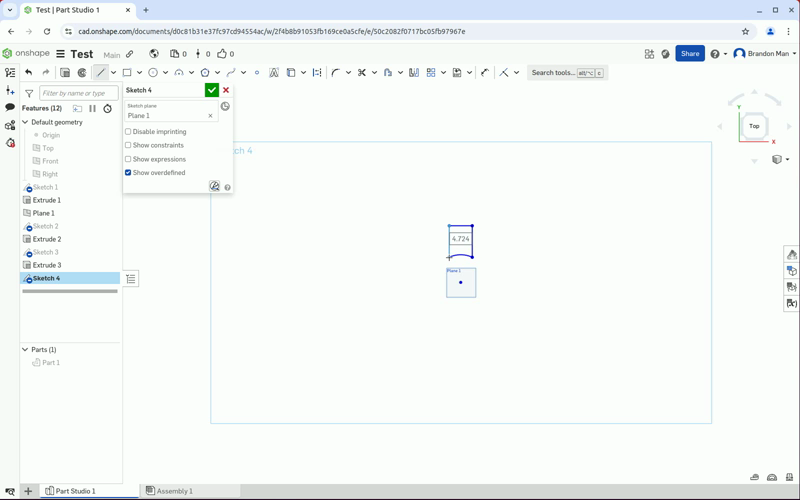
click(449, 257)
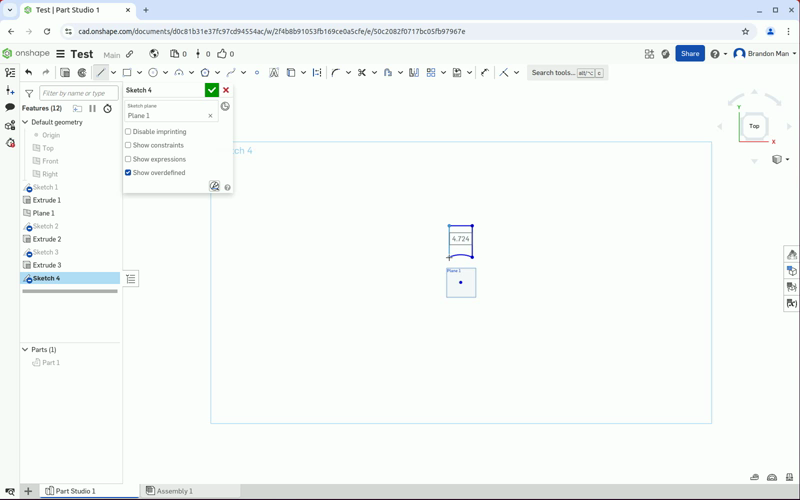
key(esc)
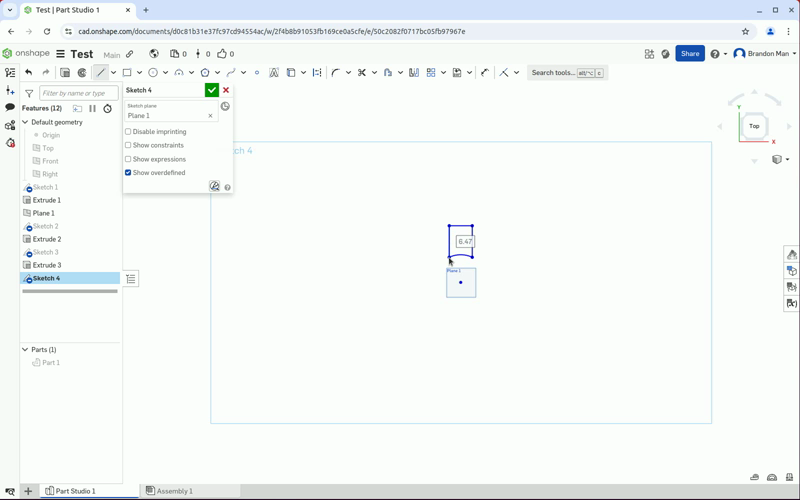
mouse_move(465, 254)
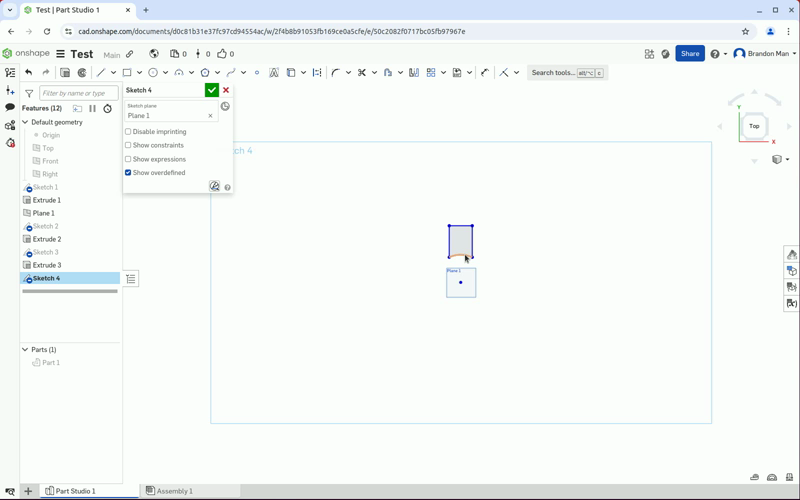
scroll(6)
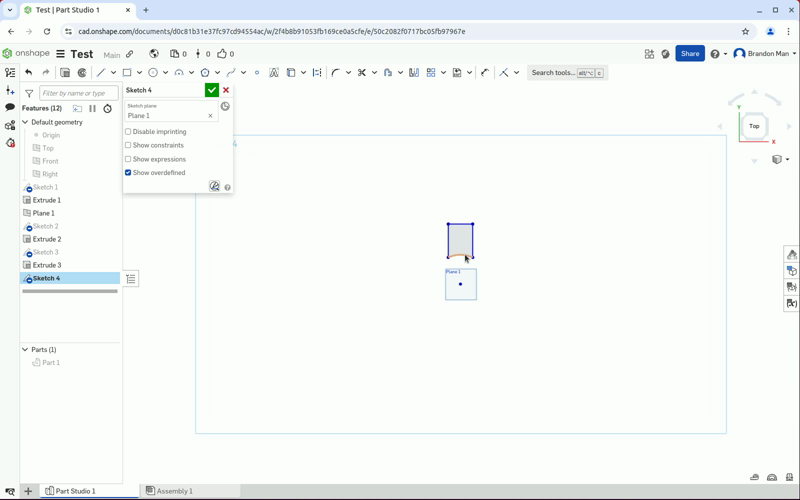
scroll(6)
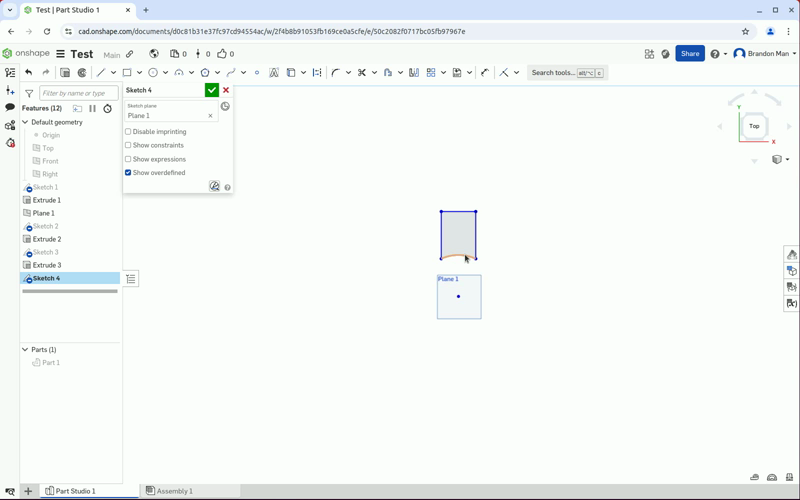
scroll(6)
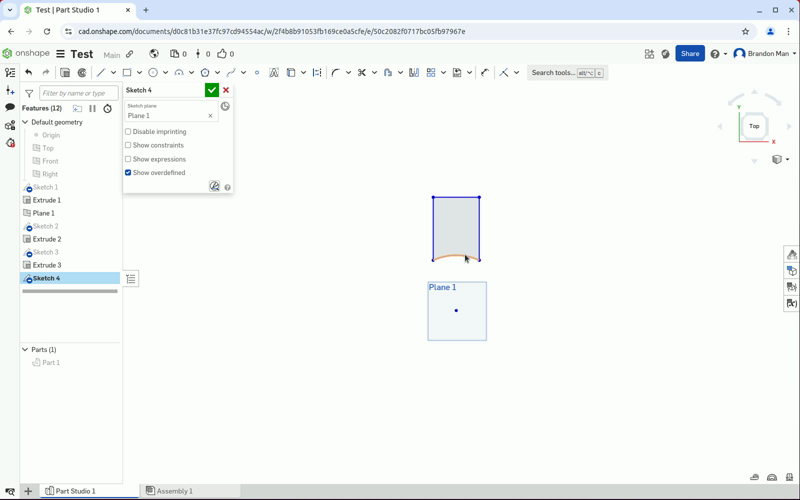
scroll(6)
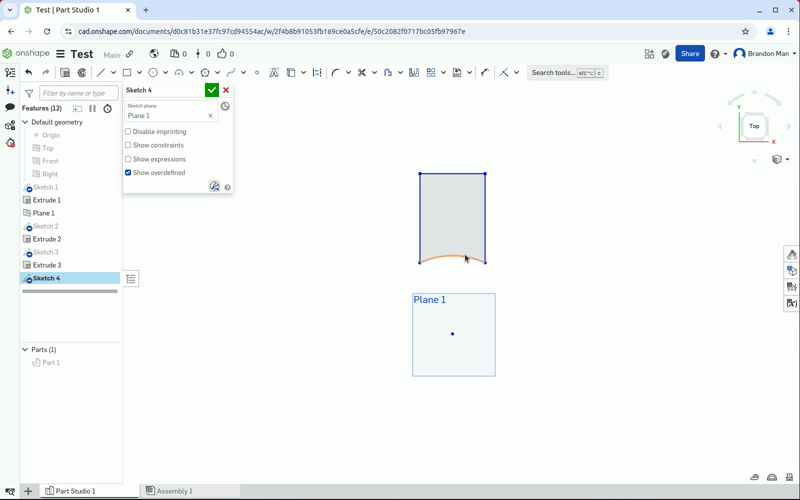
scroll(6)
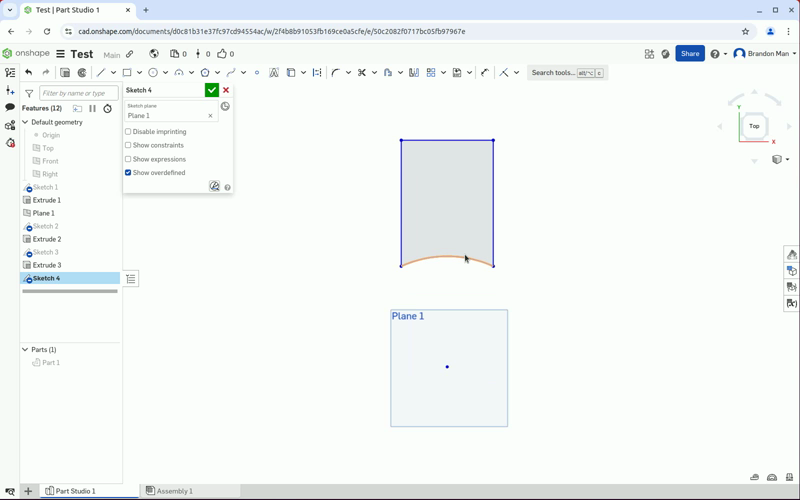
scroll(6)
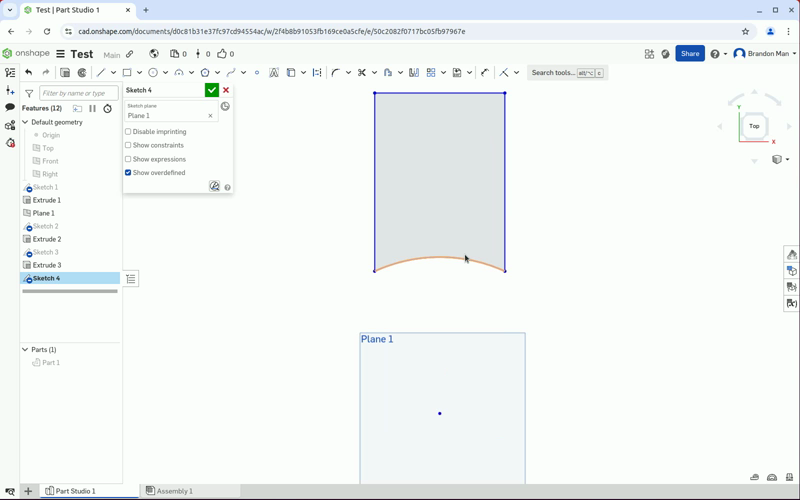
scroll(6)
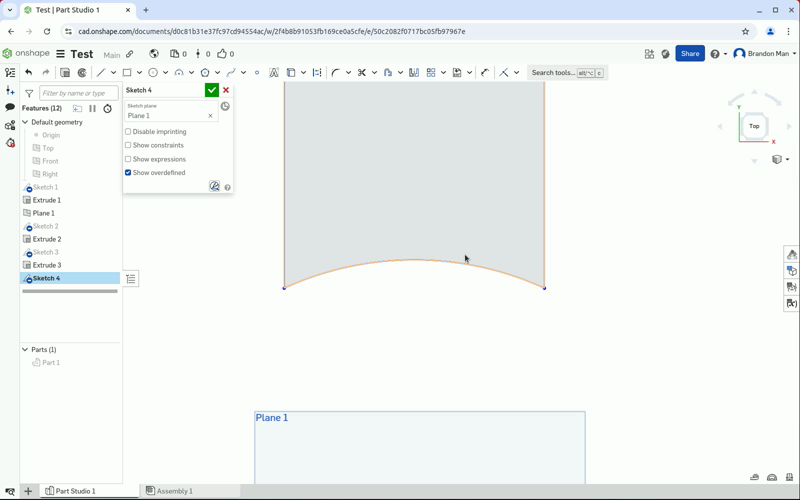
click(465, 254)
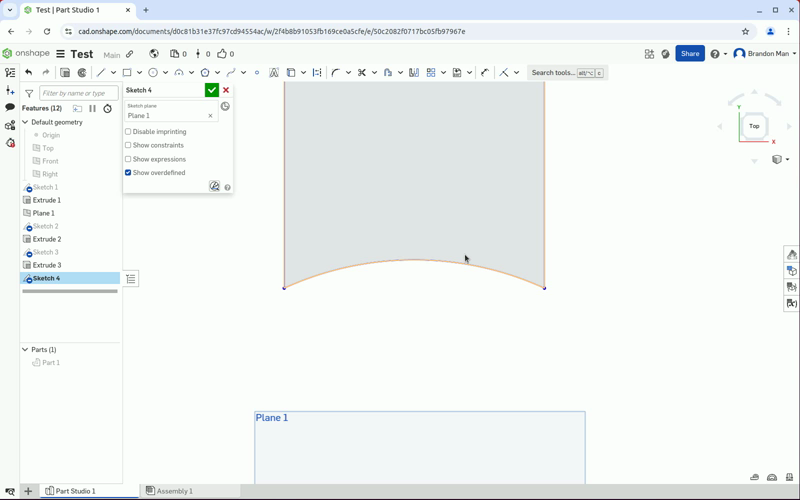
scroll(-6)
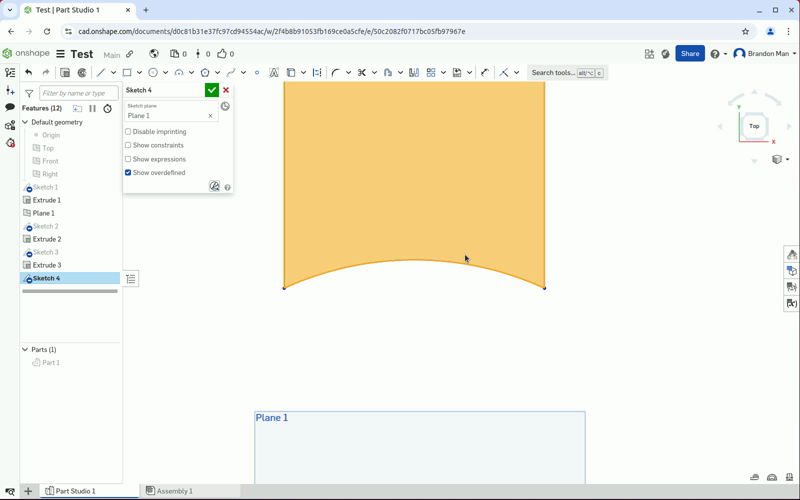
scroll(-6)
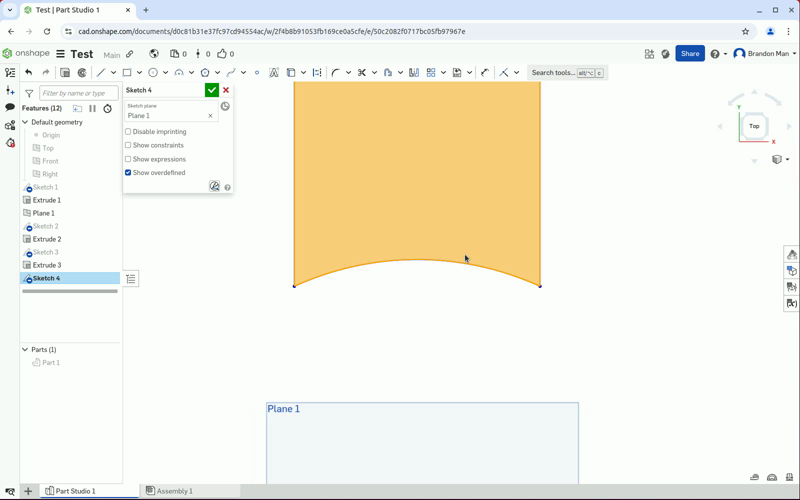
scroll(-6)
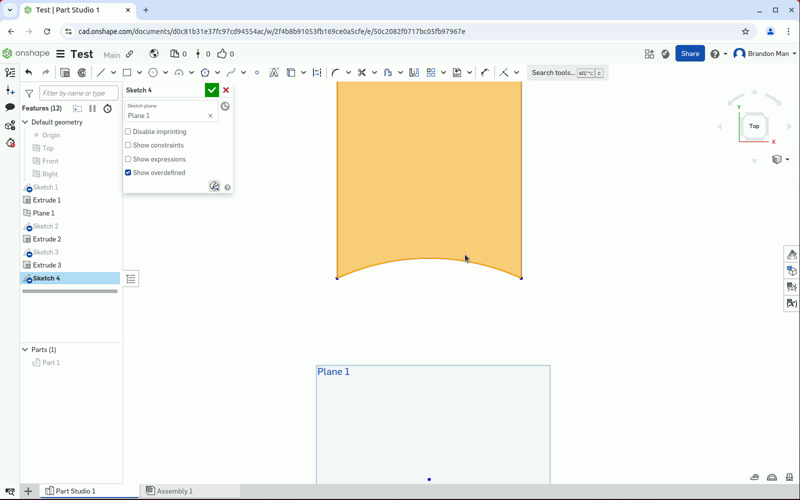
scroll(-6)
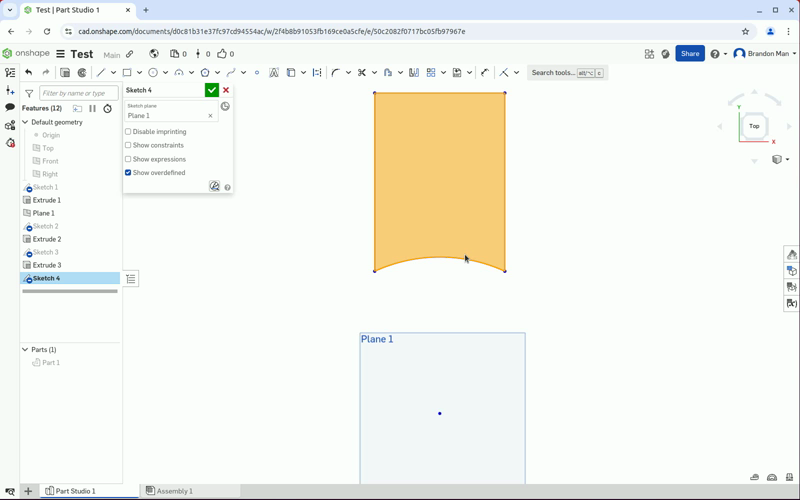
scroll(-6)
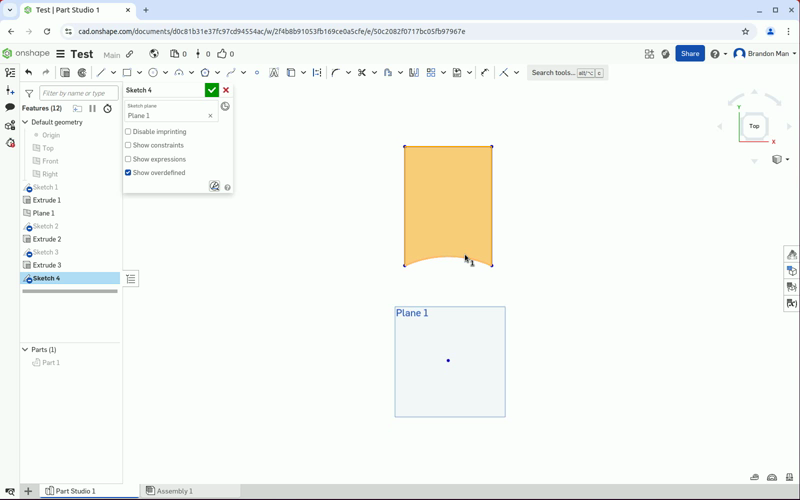
scroll(-6)
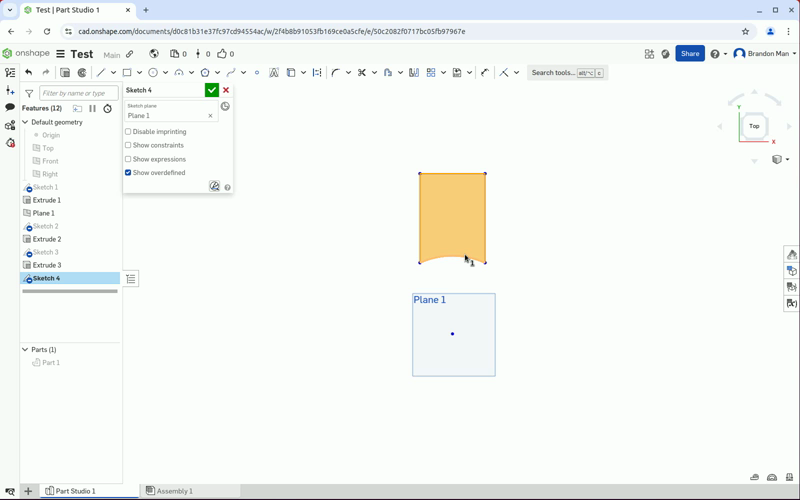
scroll(-6)
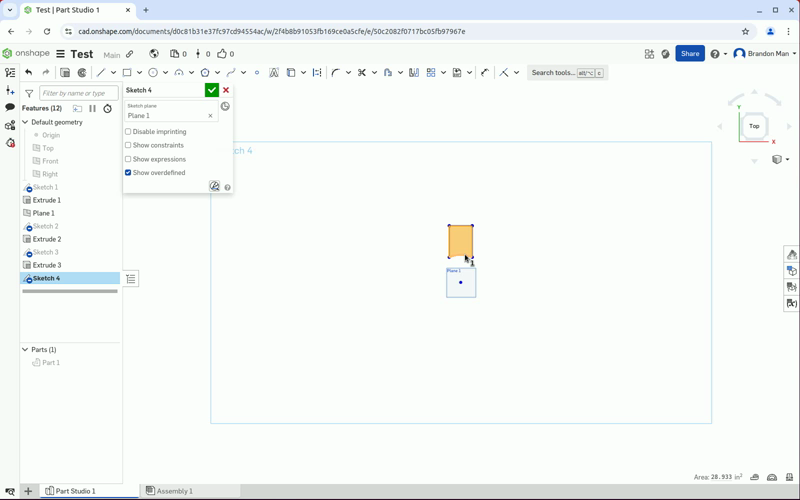
mouse_move(73, 352)
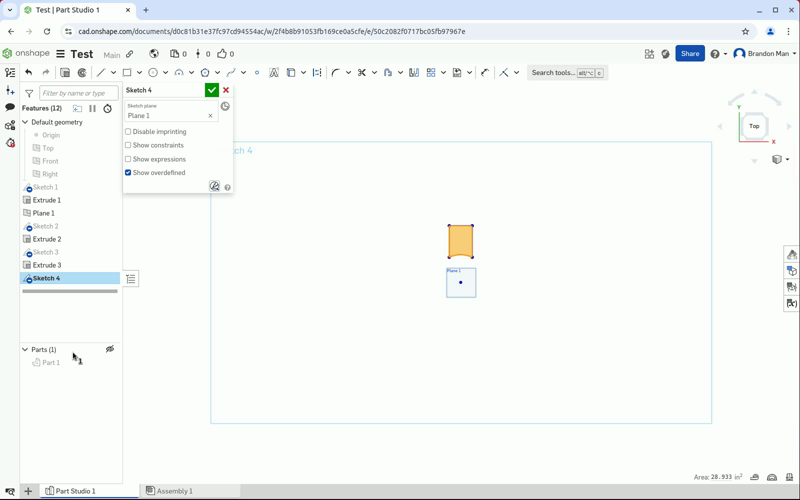
key(shift+y)
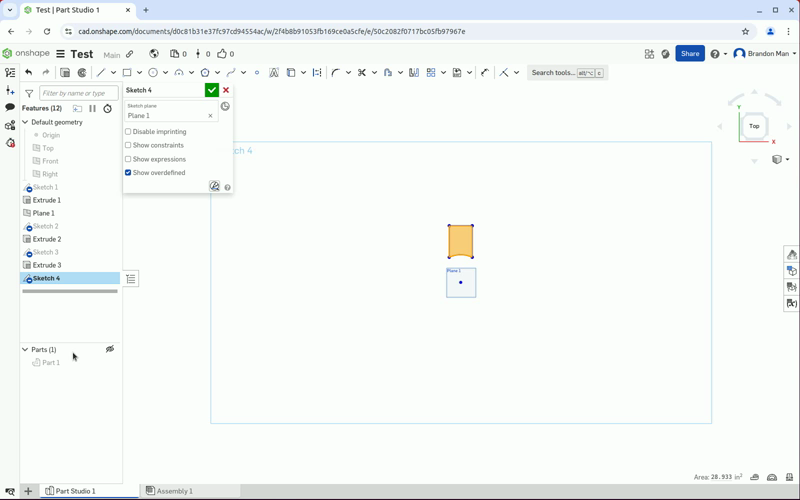
key(shift+e)
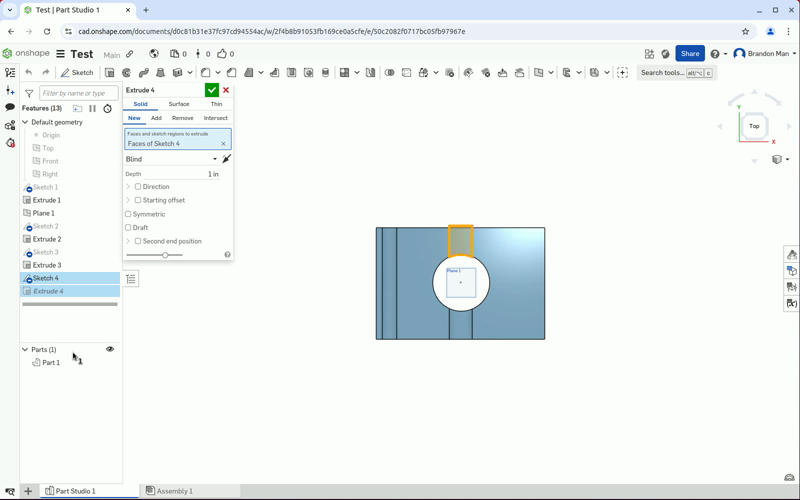
mouse_move(143, 106)
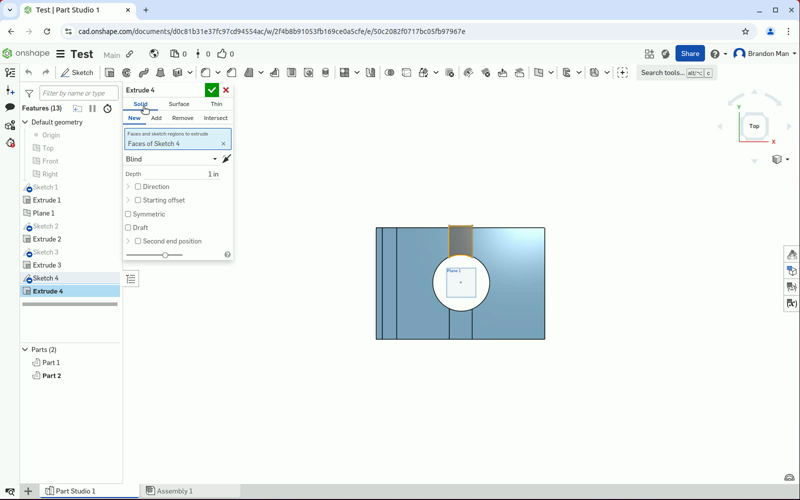
click(143, 106)
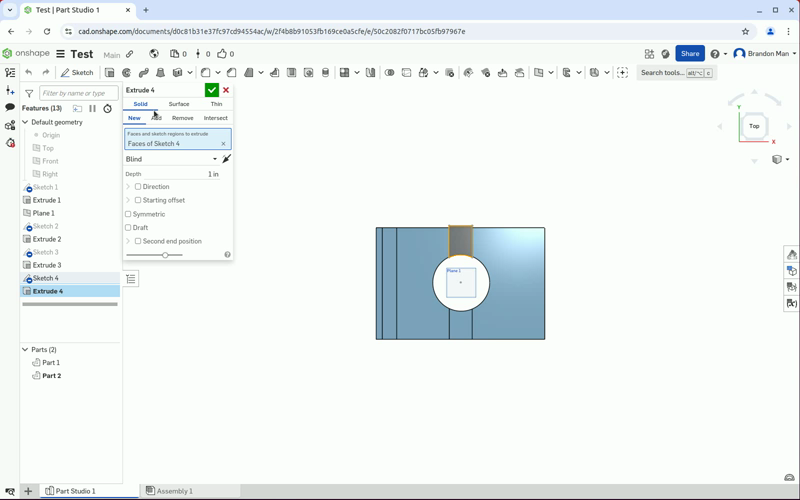
mouse_move(186, 120)
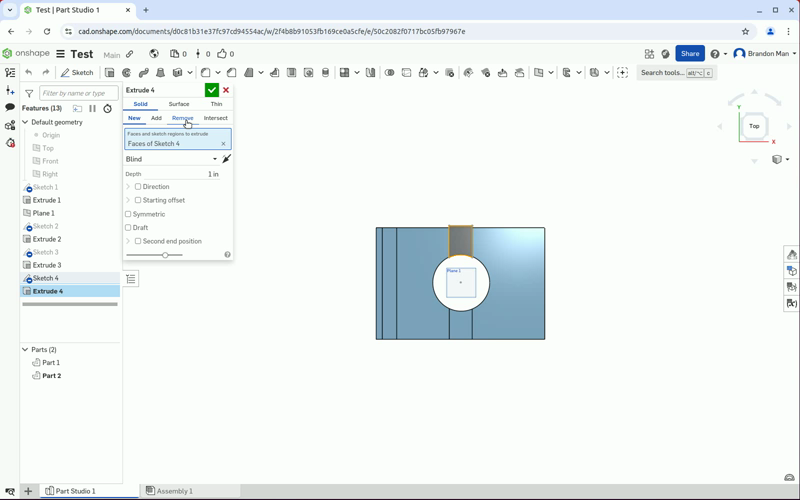
click(186, 120)
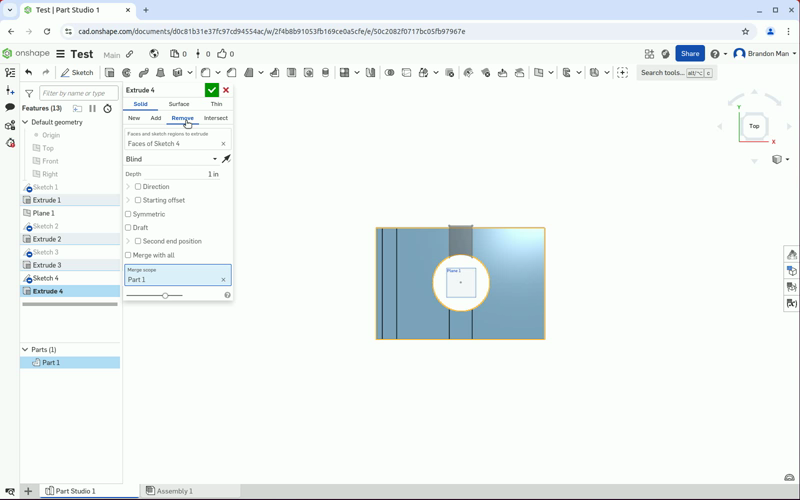
key(tab, 4)
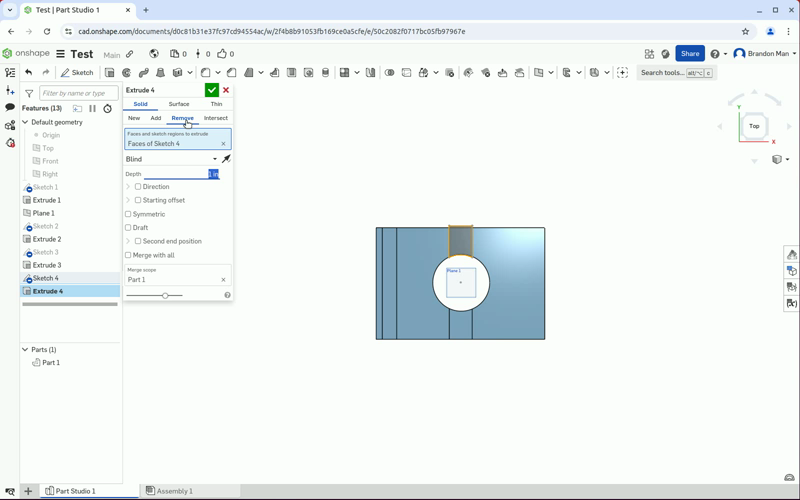
text(1.204)
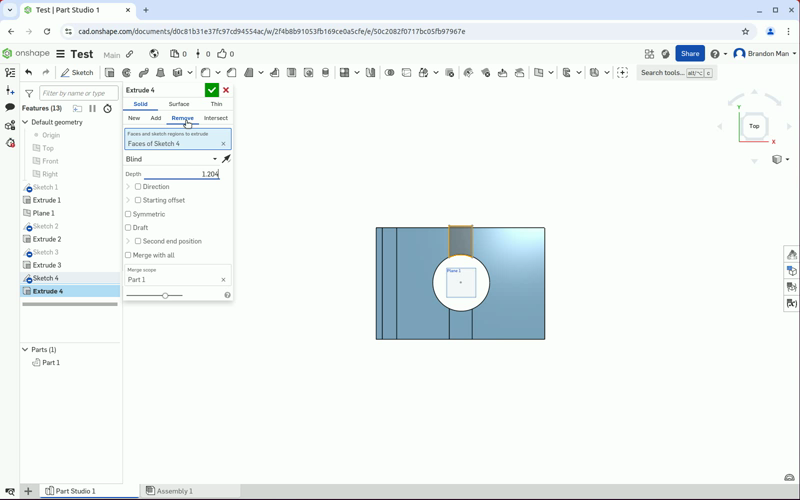
key(tab, 6)
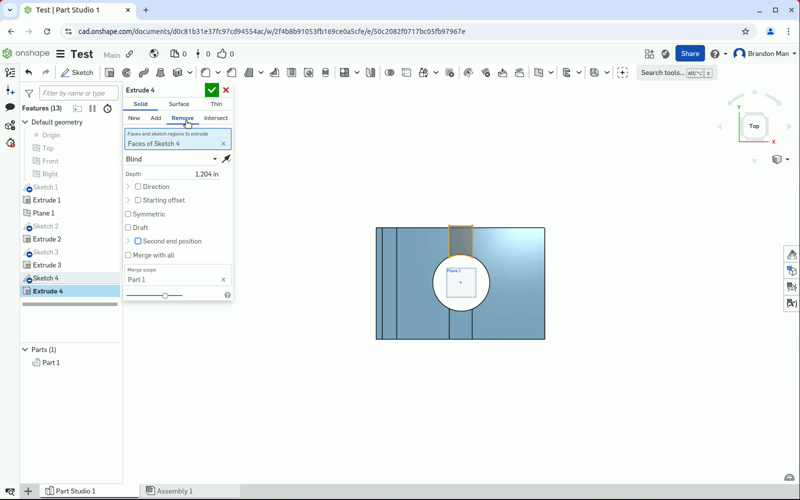
key(space)
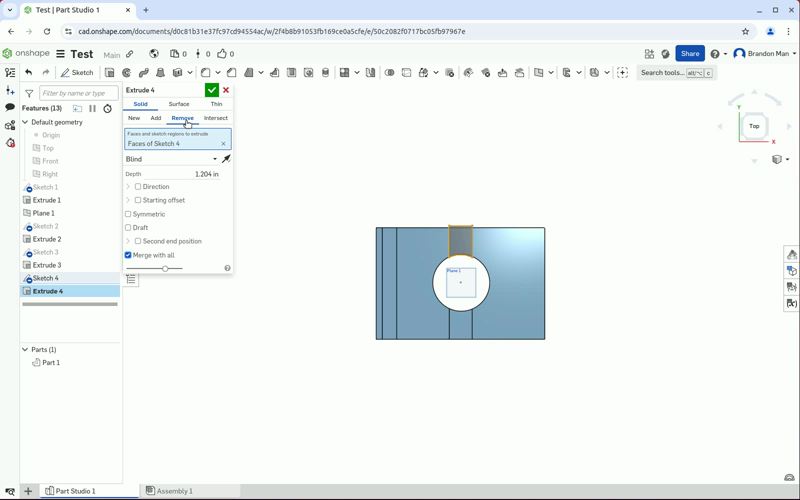
key(enter)
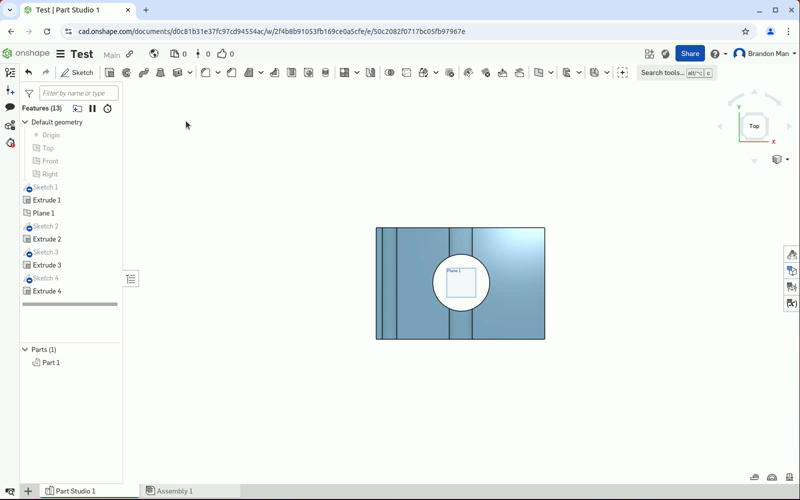
key(shift+h)
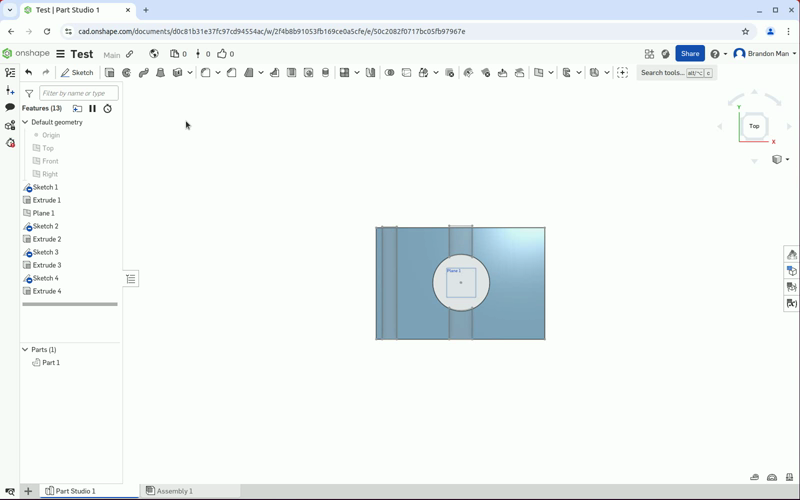
key(shift+h)
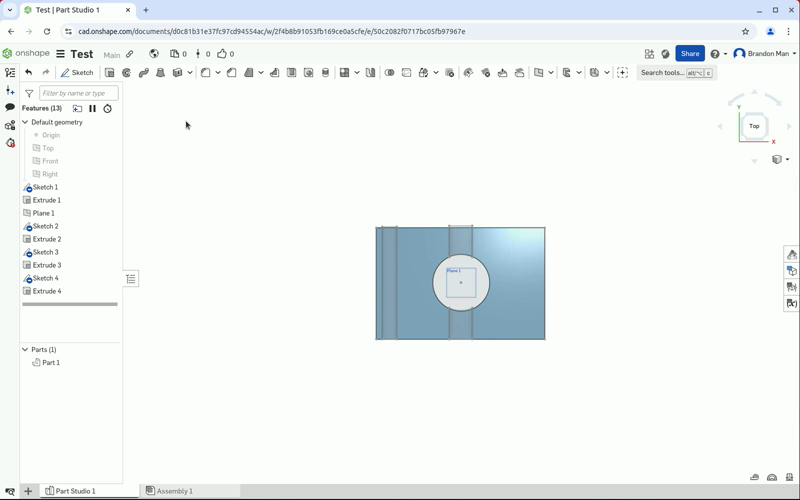
key(shift+7)
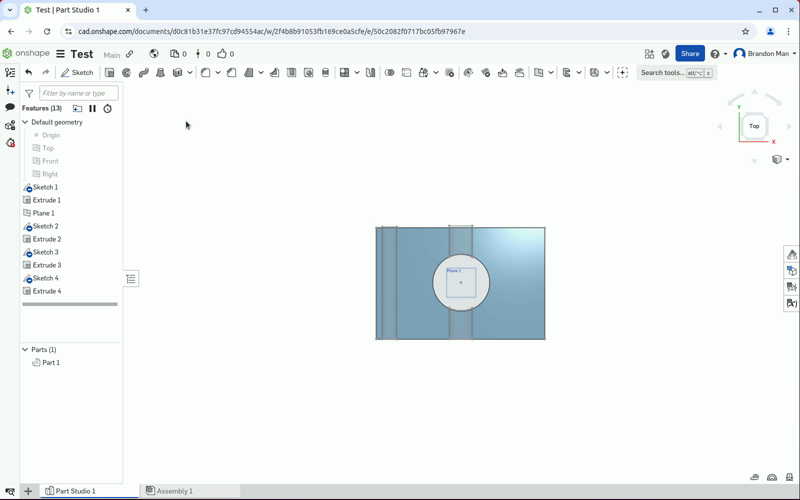
key(up, 3)
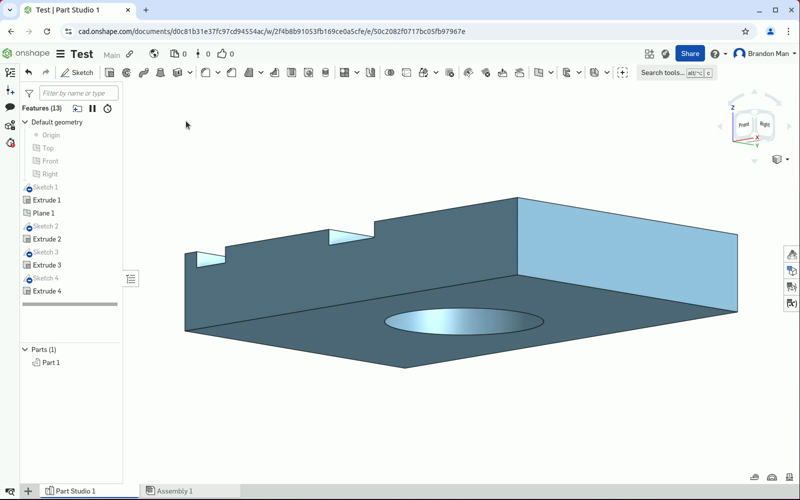
key(left, 3)
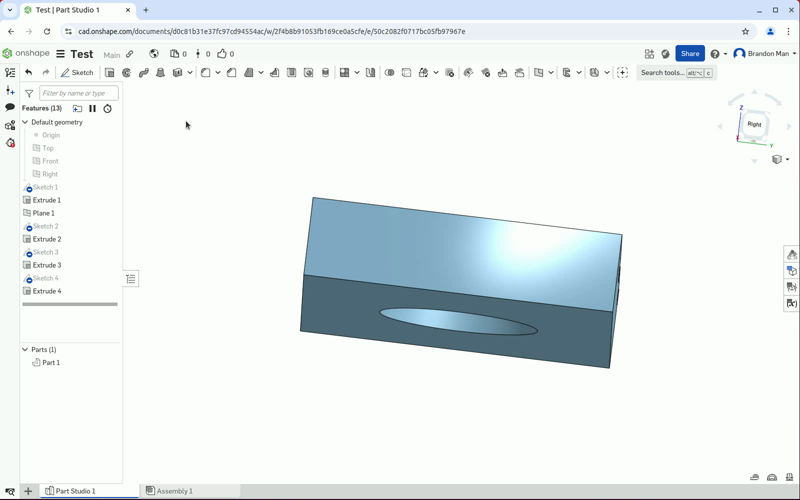
key(right, 3)
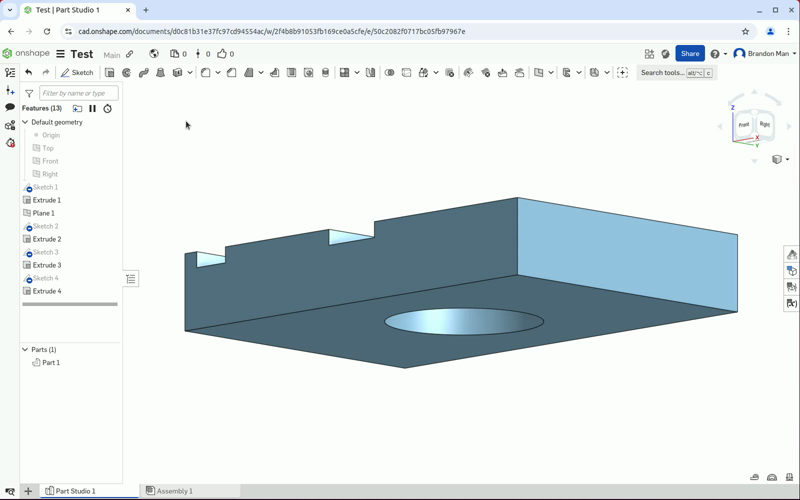
key(down, 3)
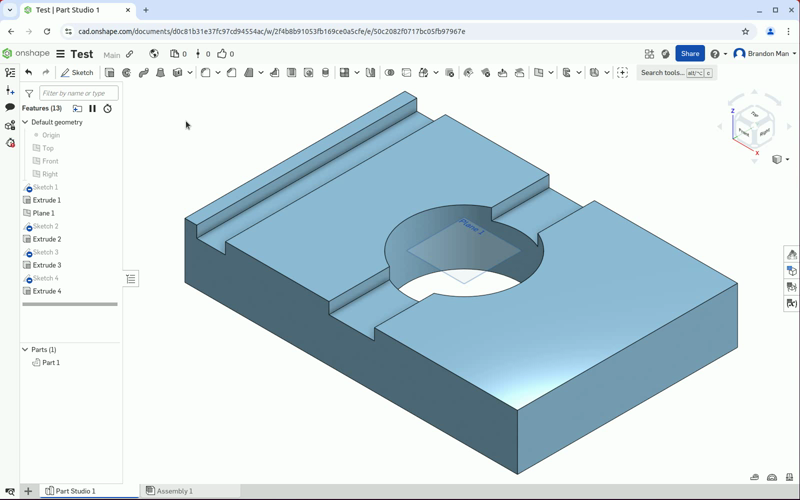
mouse_move(73, 189)
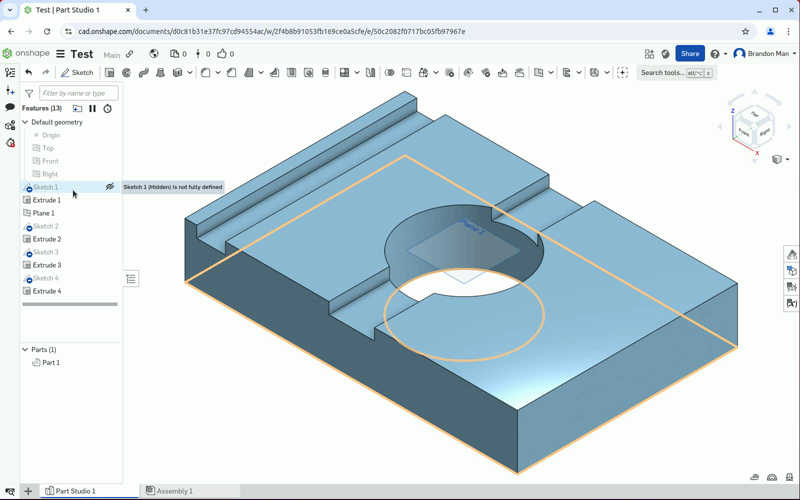
click(73, 189)